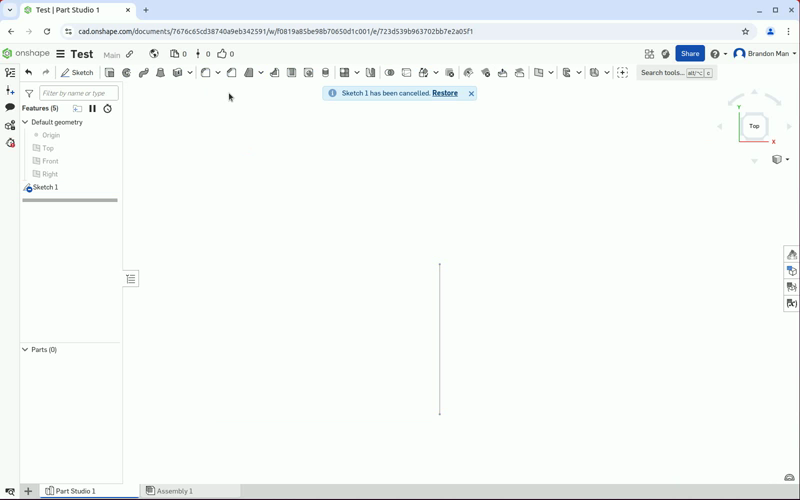
key(shift+h)
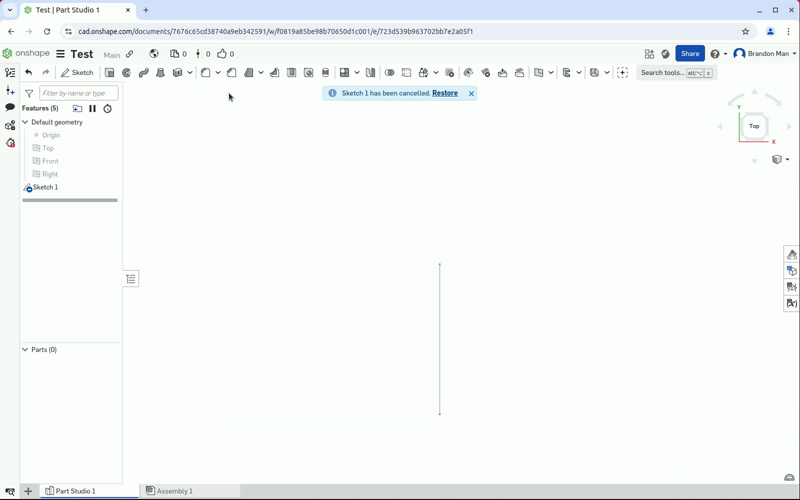
key(shift+s)
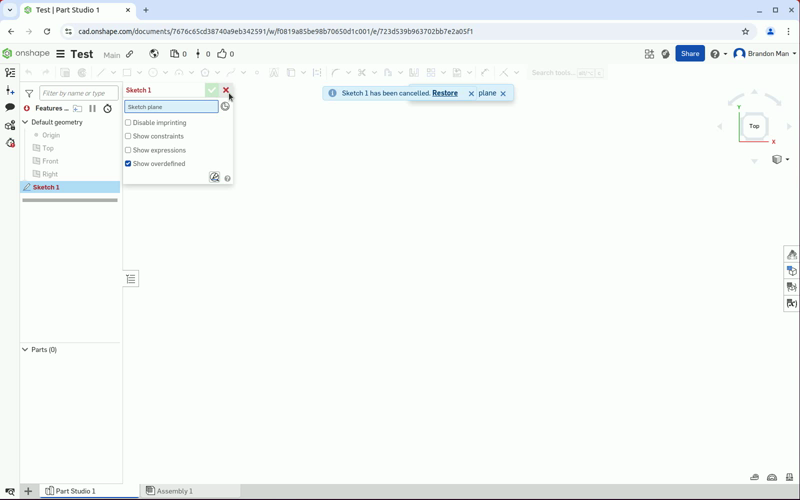
mouse_move(73, 150)
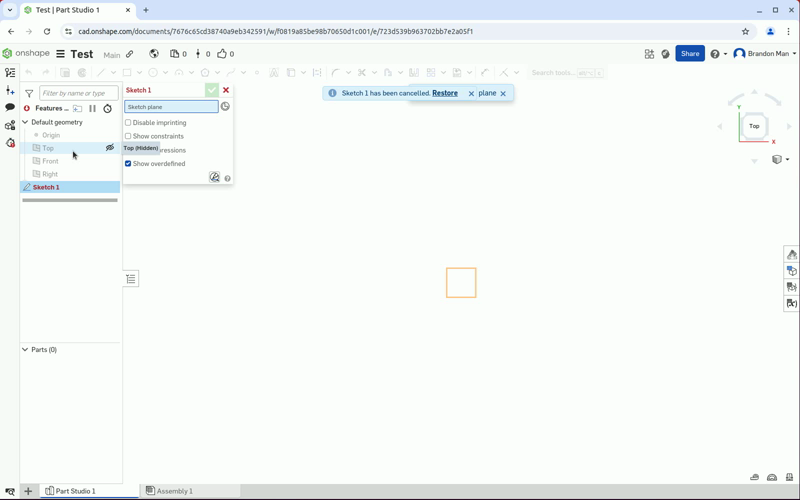
click(73, 150)
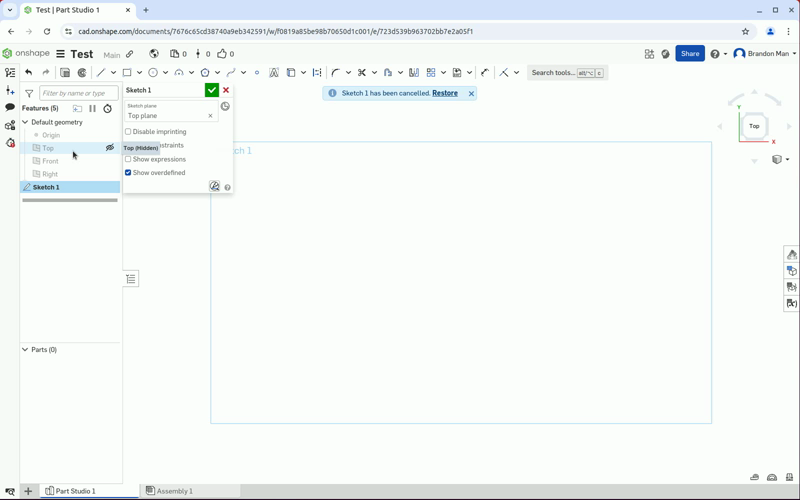
mouse_move(73, 352)
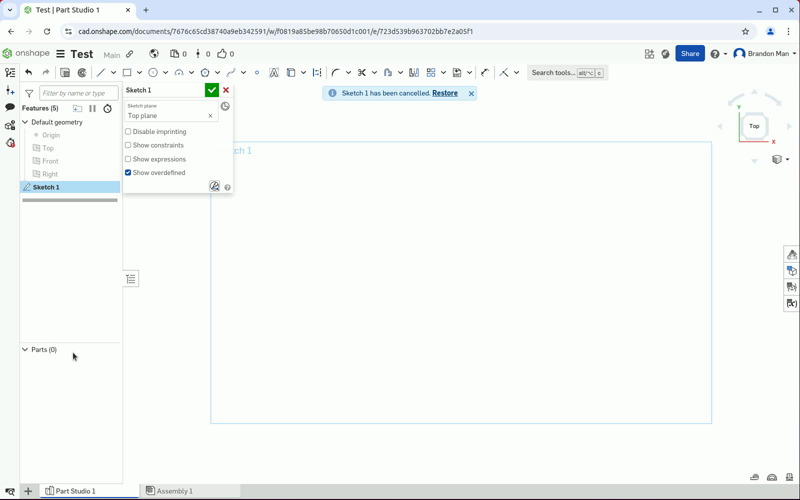
key(y)
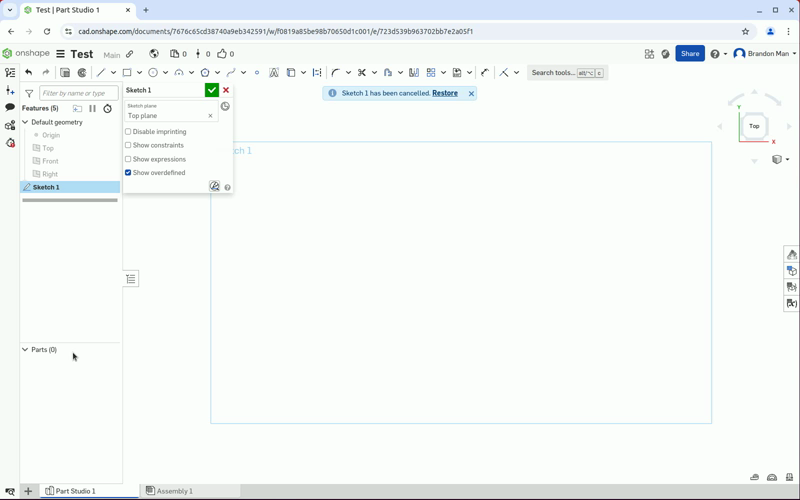
key(l)
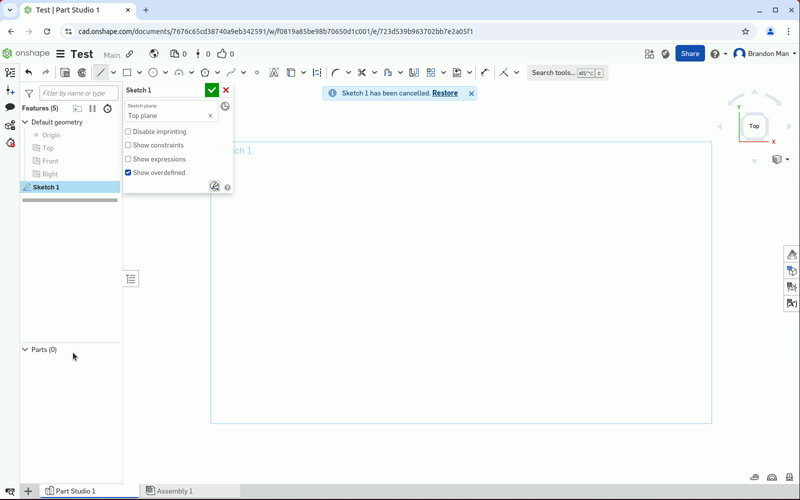
key_down(shift)
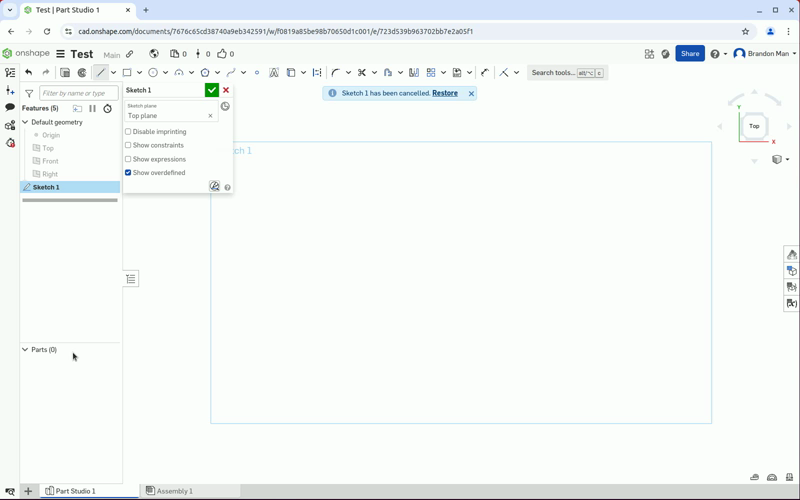
mouse_move(348, 389)
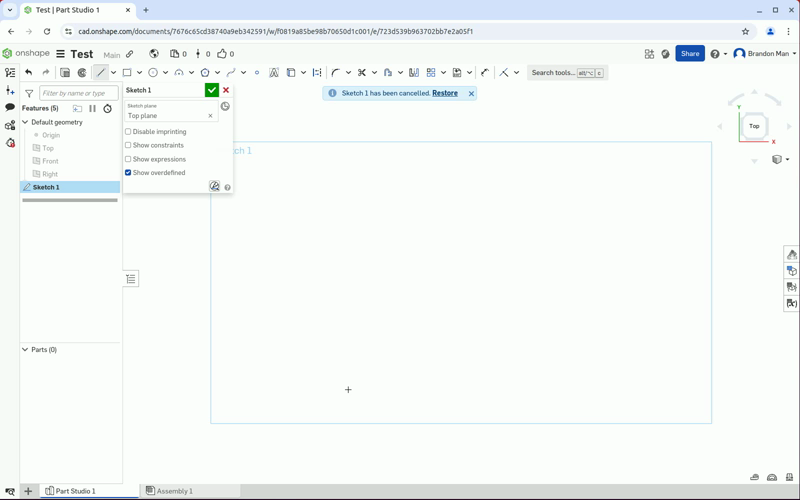
click(348, 389)
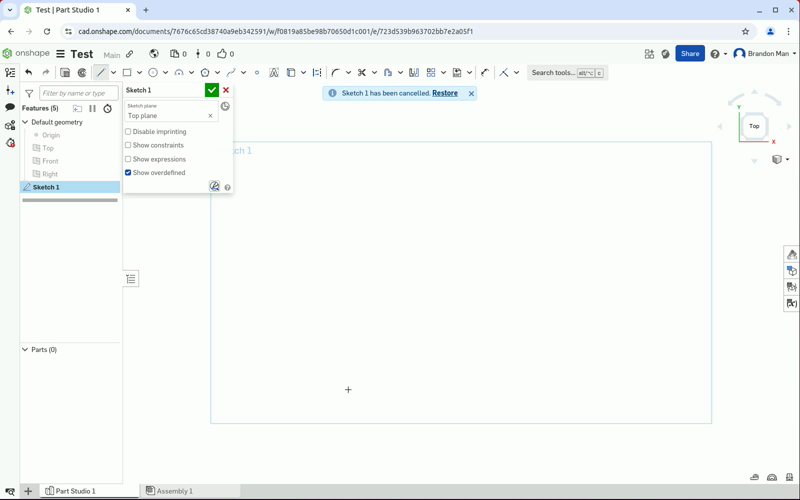
key_up(shift)
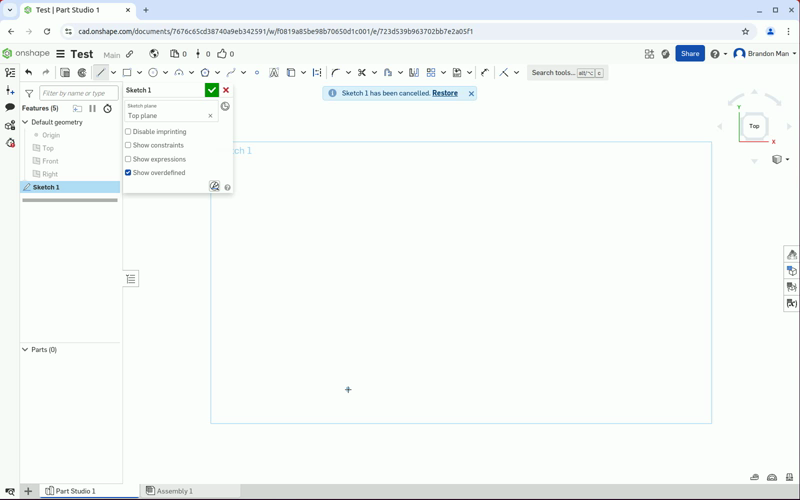
key_down(shift)
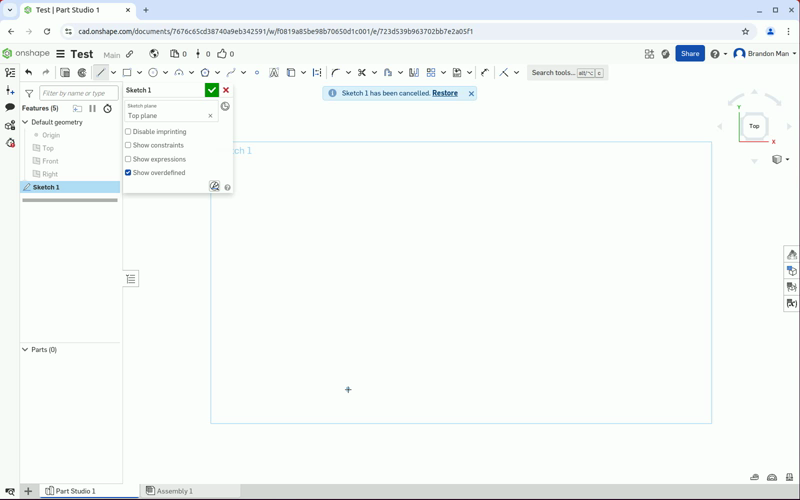
mouse_move(572, 389)
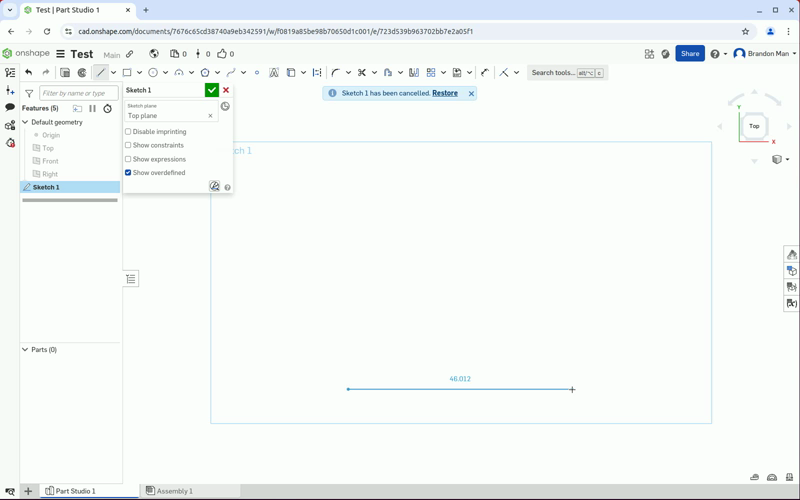
click(572, 389)
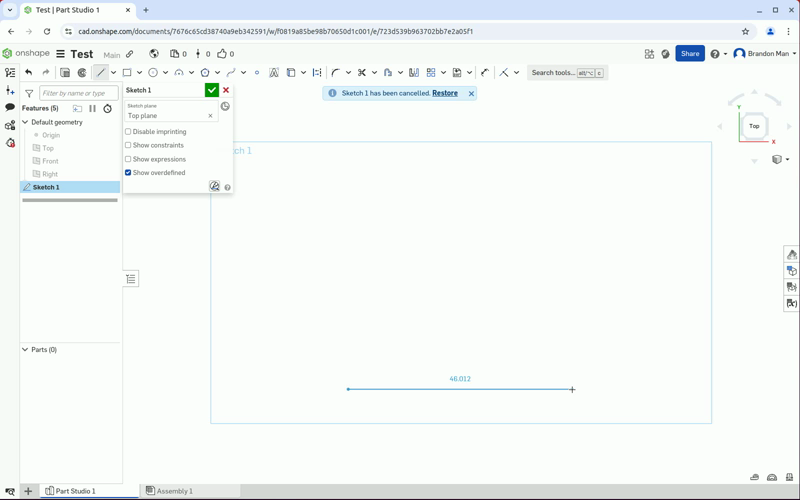
key_up(shift)
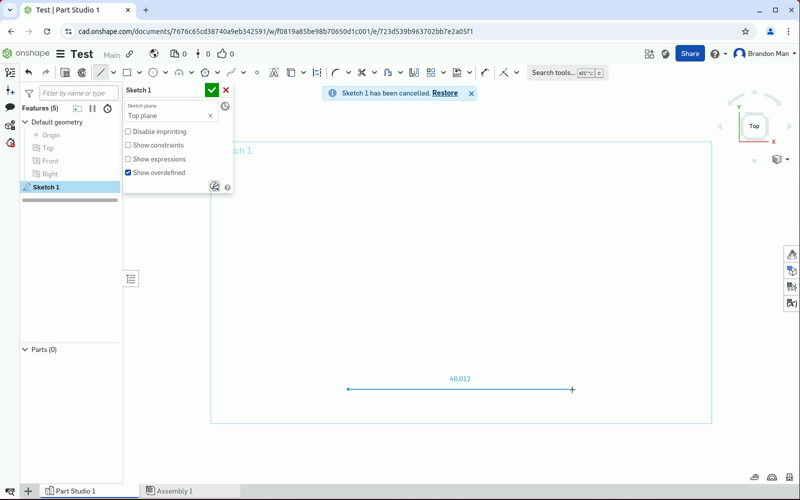
key_down(shift)
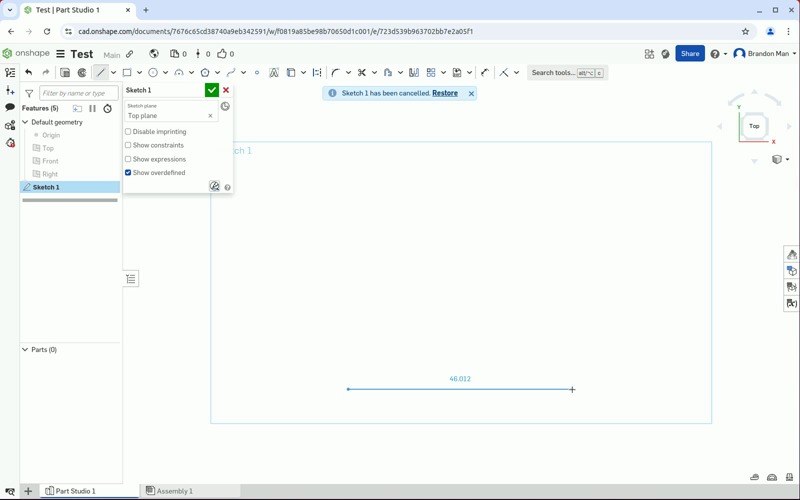
mouse_move(572, 177)
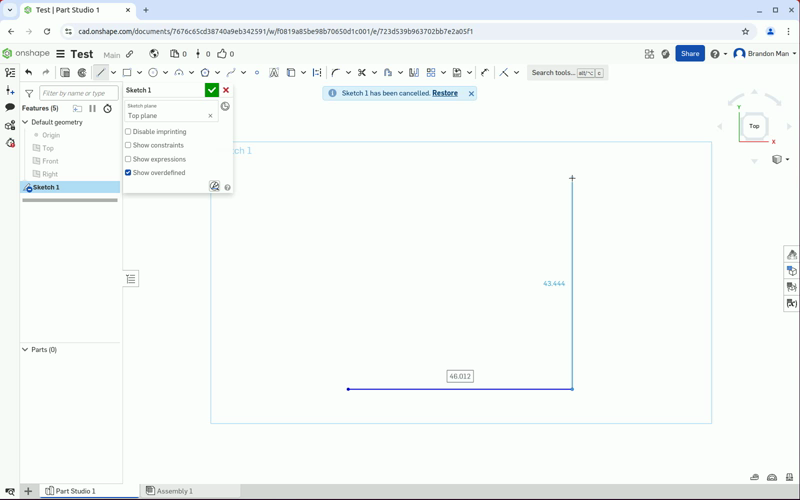
click(572, 177)
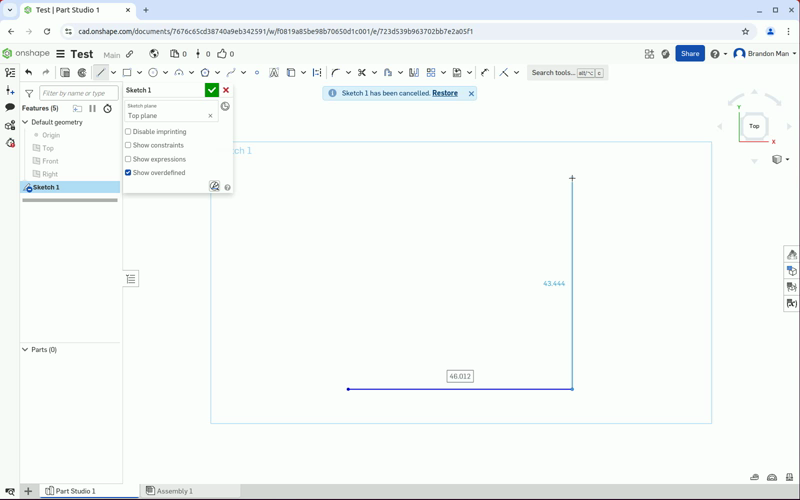
key_up(shift)
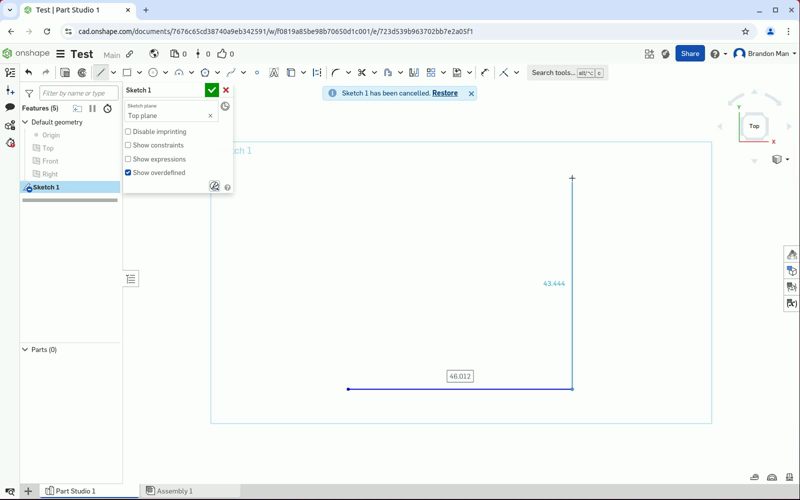
key_down(shift)
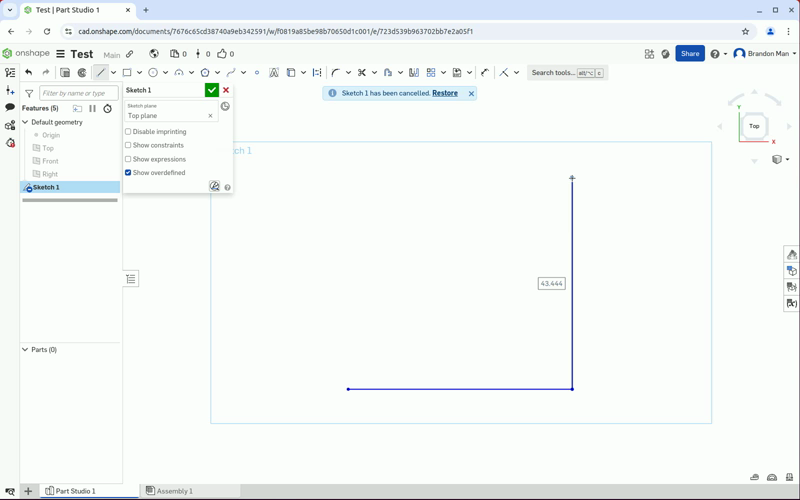
mouse_move(589, 177)
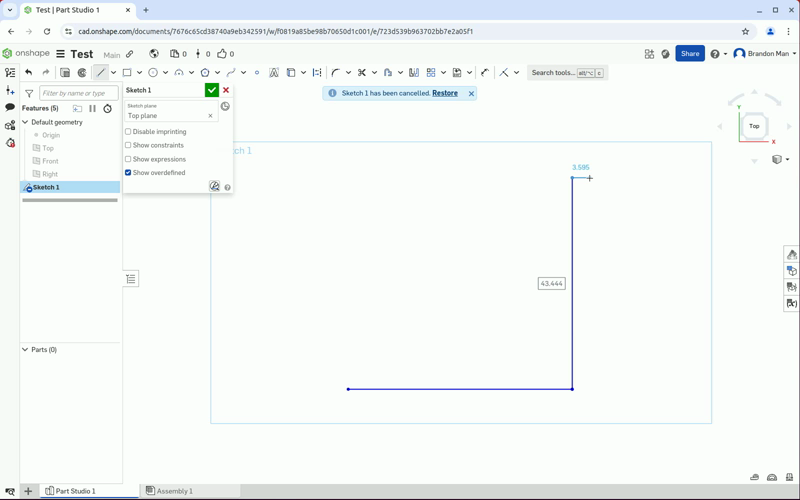
mouse_move(560, 177)
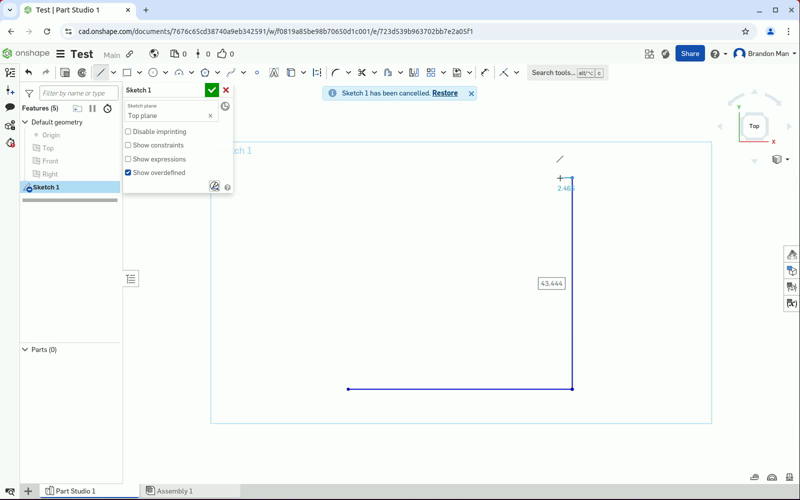
click(560, 177)
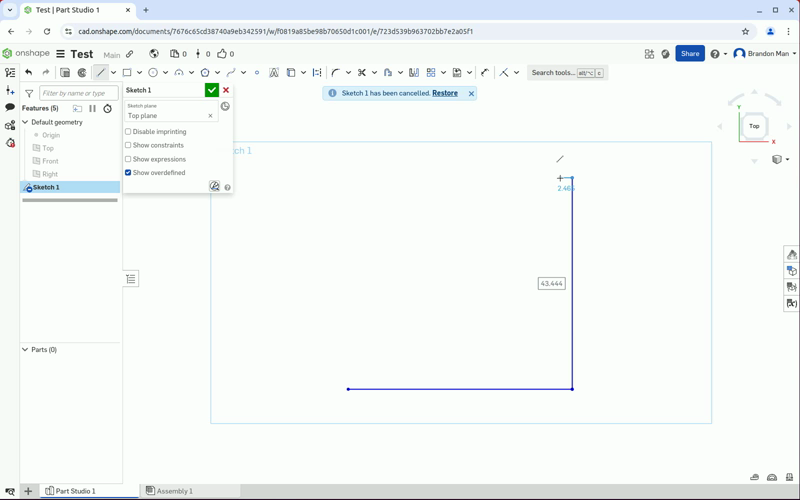
key_up(shift)
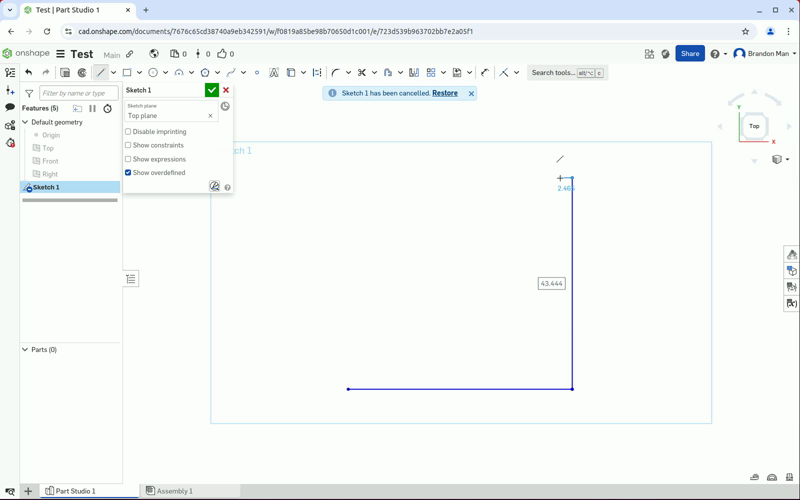
key_down(shift)
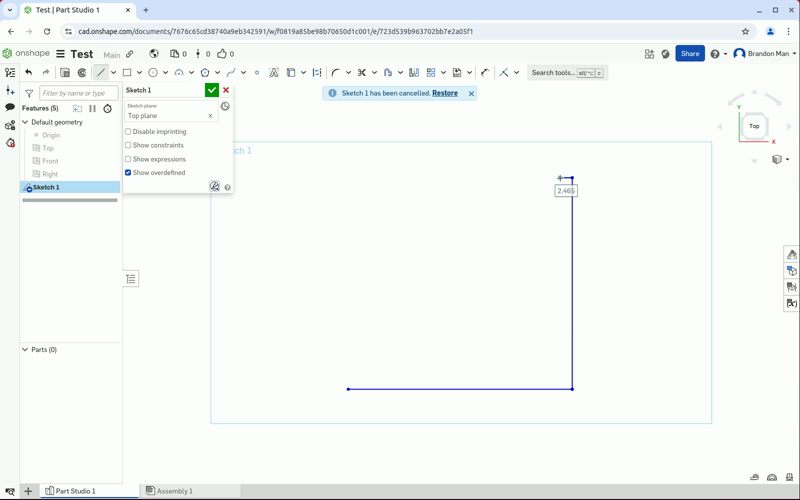
mouse_move(359, 177)
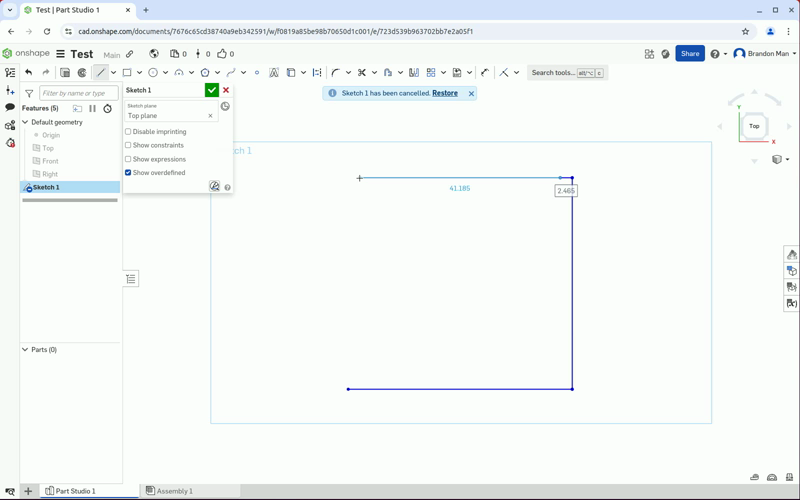
click(359, 177)
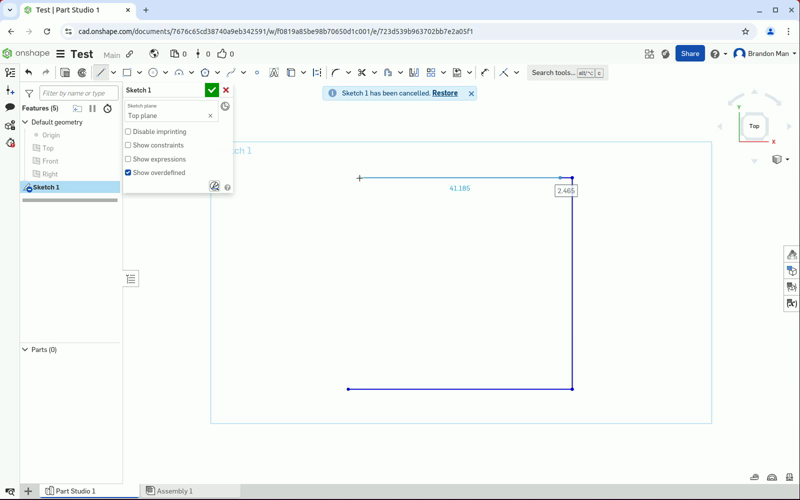
key_up(shift)
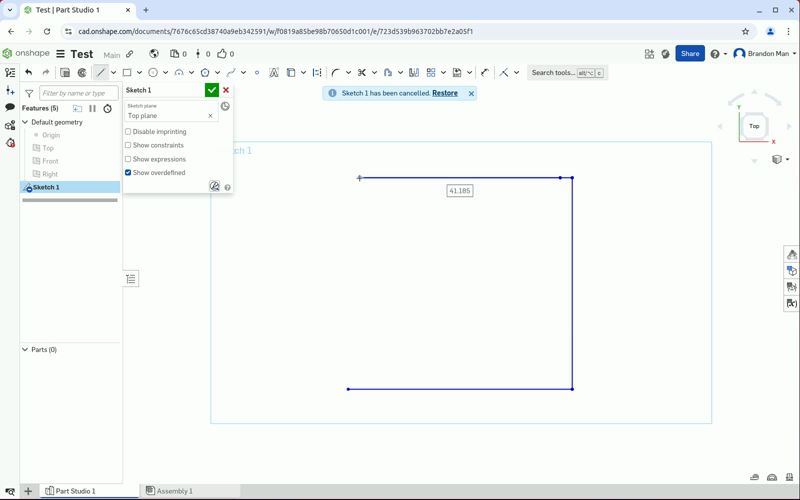
key_down(shift)
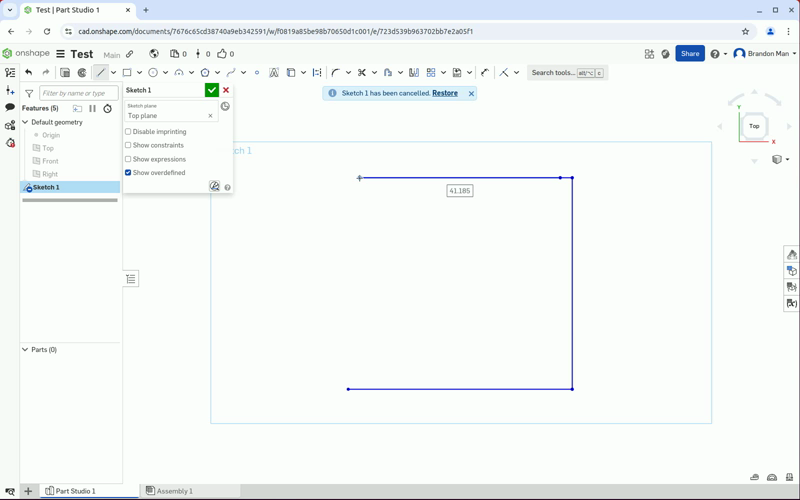
mouse_move(389, 177)
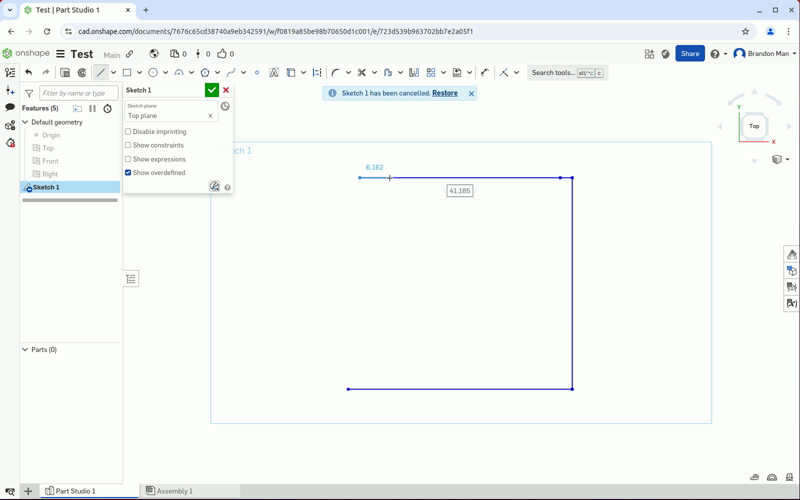
mouse_move(348, 177)
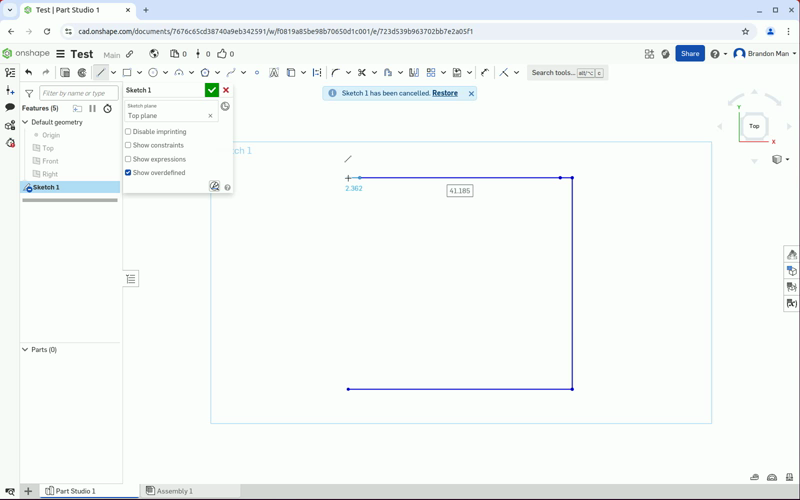
click(348, 177)
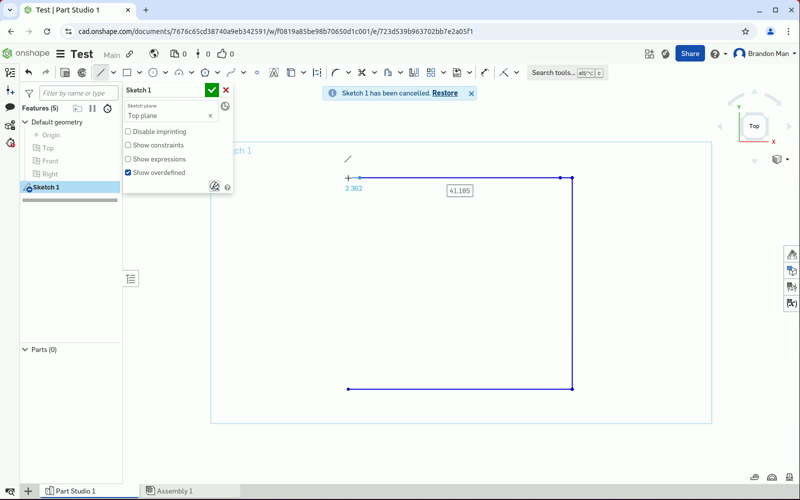
key_up(shift)
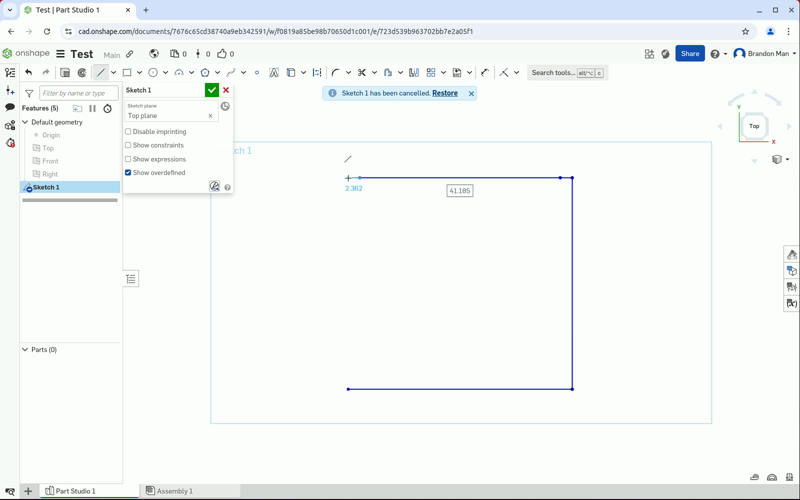
key_down(shift)
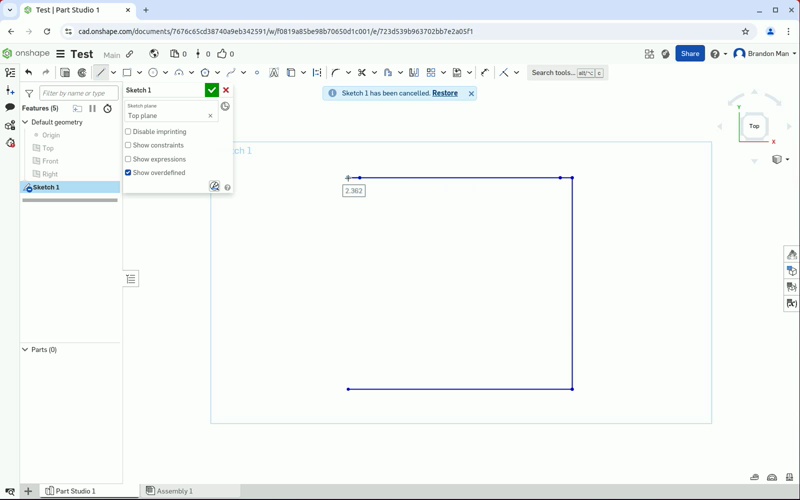
mouse_move(348, 389)
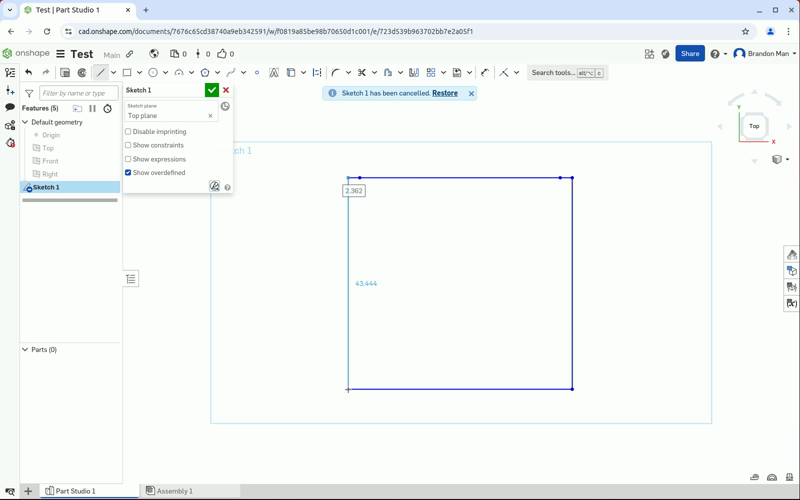
key_up(shift)
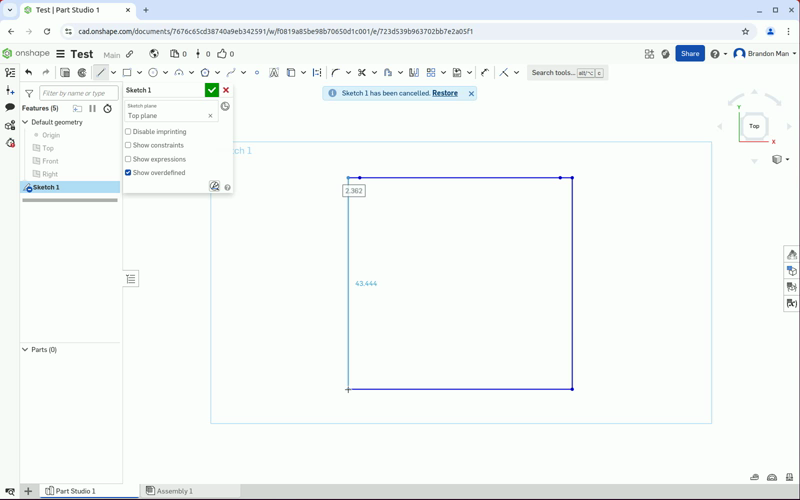
click(348, 389)
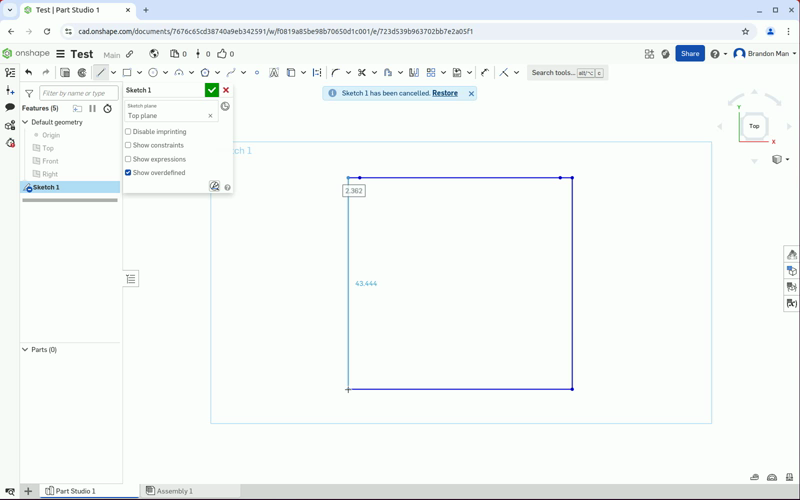
key(esc)
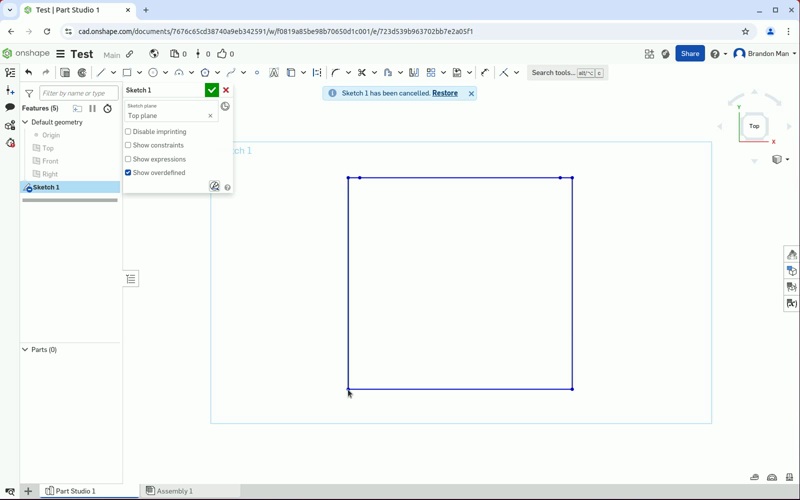
mouse_move(472, 281)
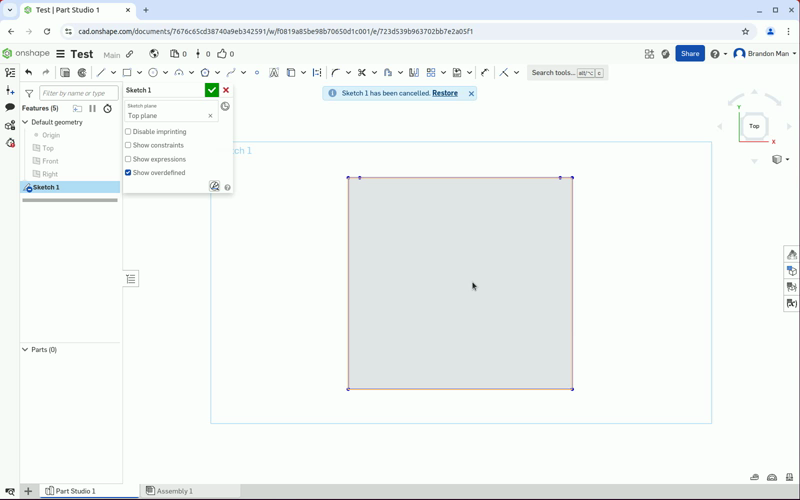
click(472, 281)
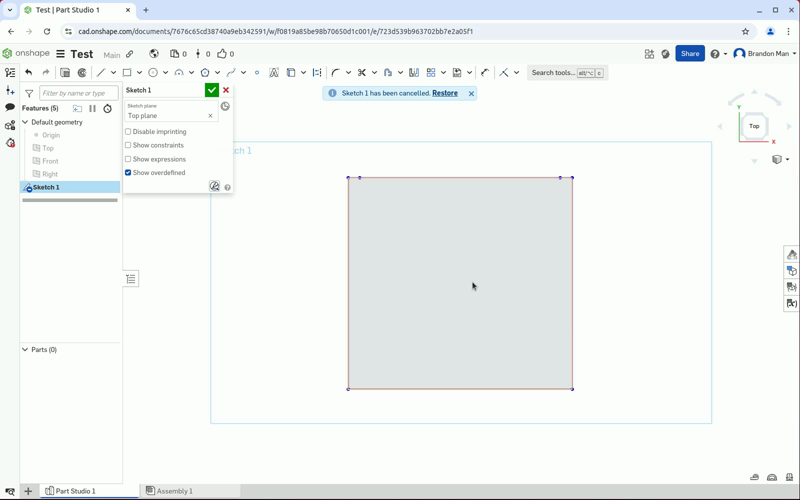
mouse_move(73, 352)
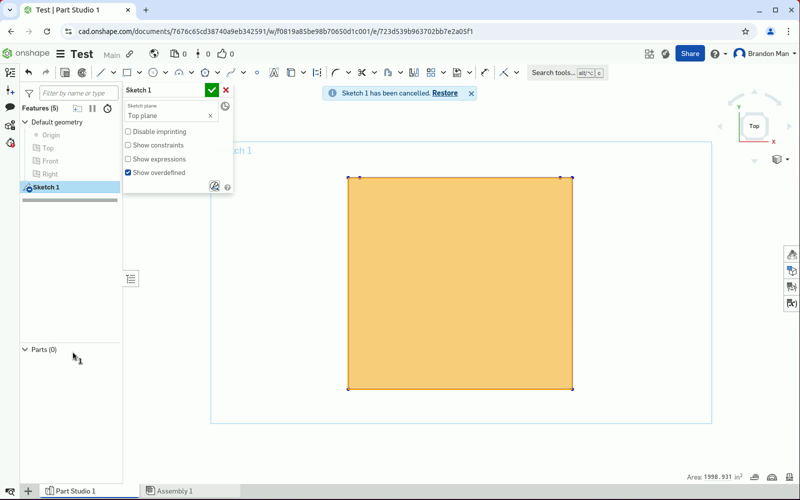
key(shift+y)
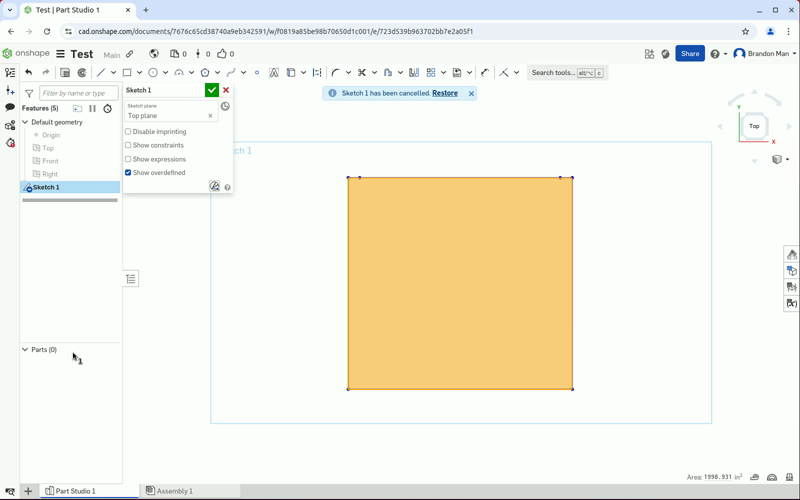
key(shift+e)
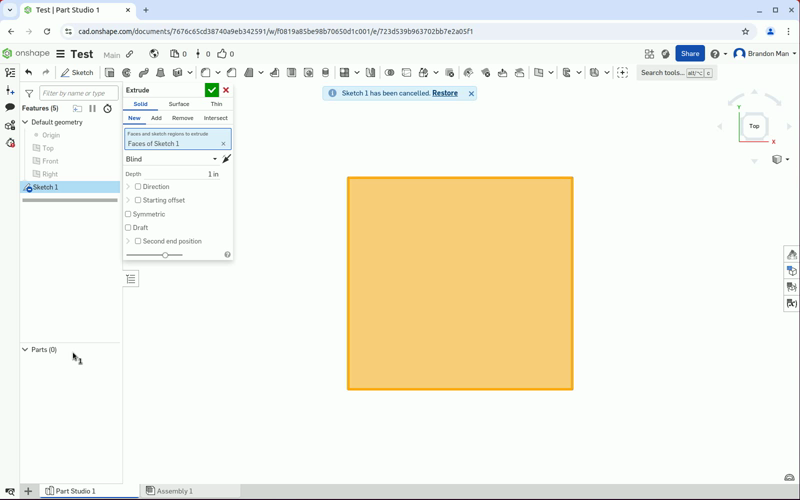
mouse_move(143, 106)
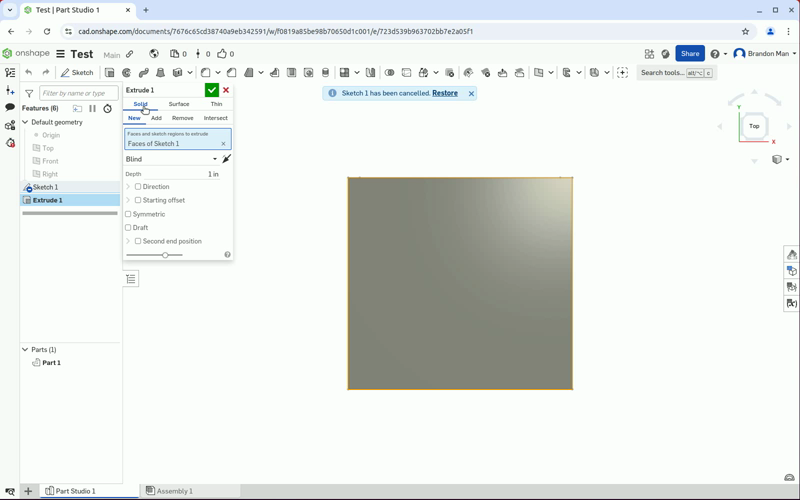
click(143, 106)
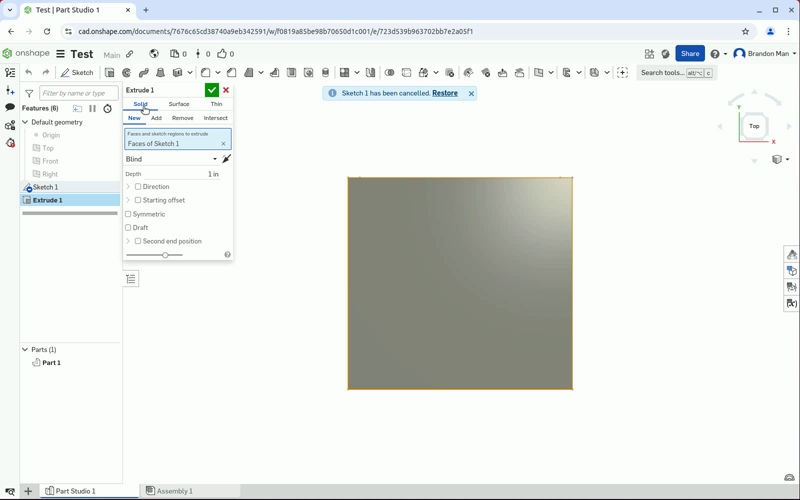
mouse_move(137, 120)
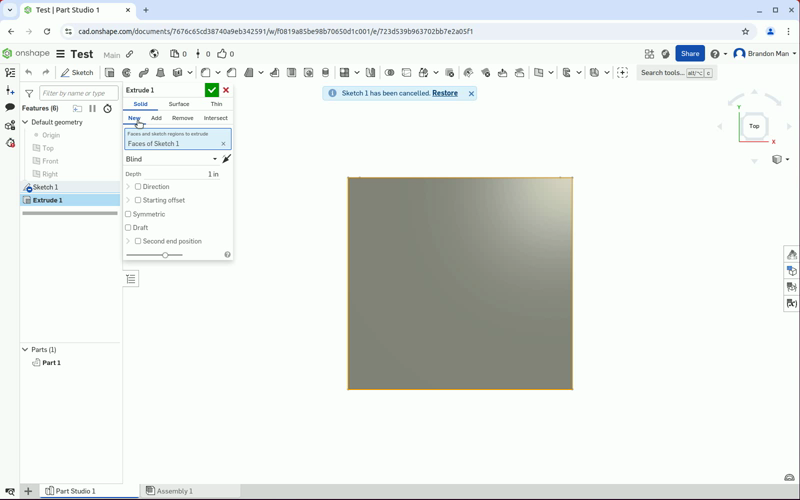
click(137, 120)
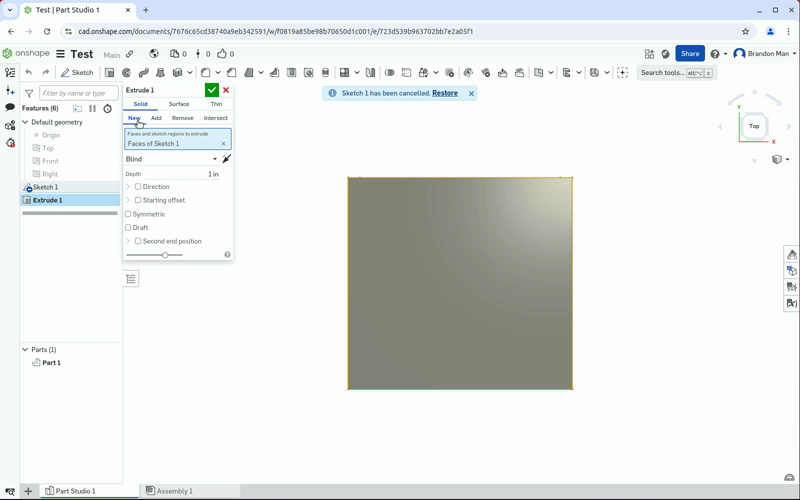
key(tab, 4)
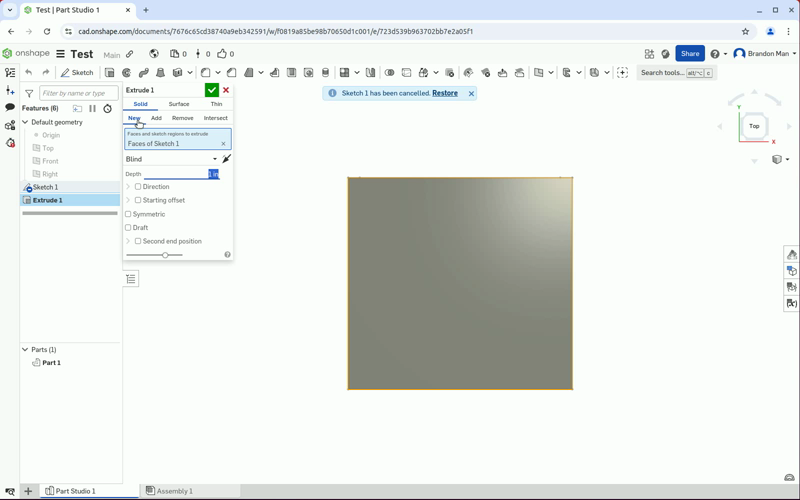
text(1.204)
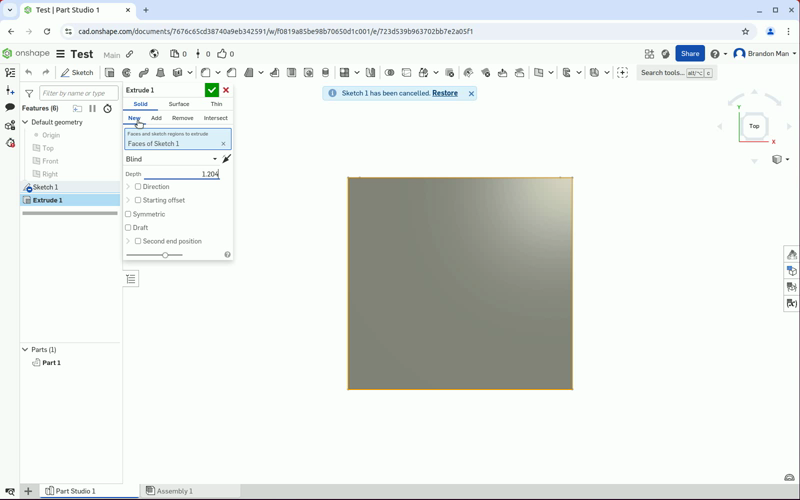
key(enter)
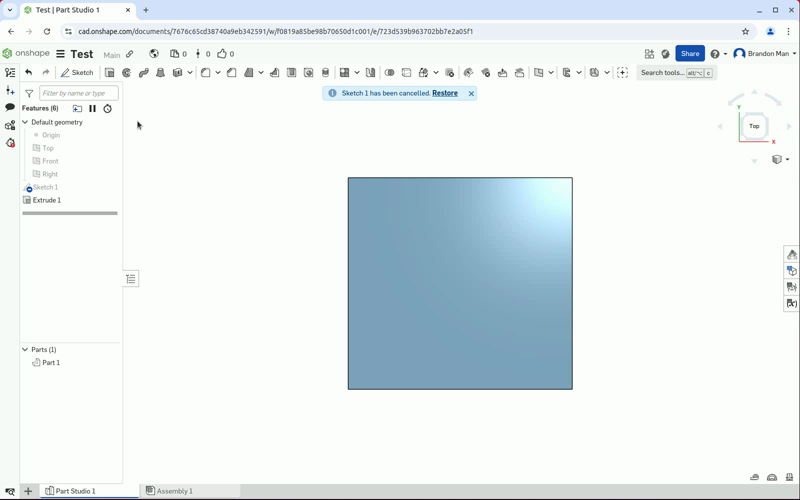
key(shift+h)
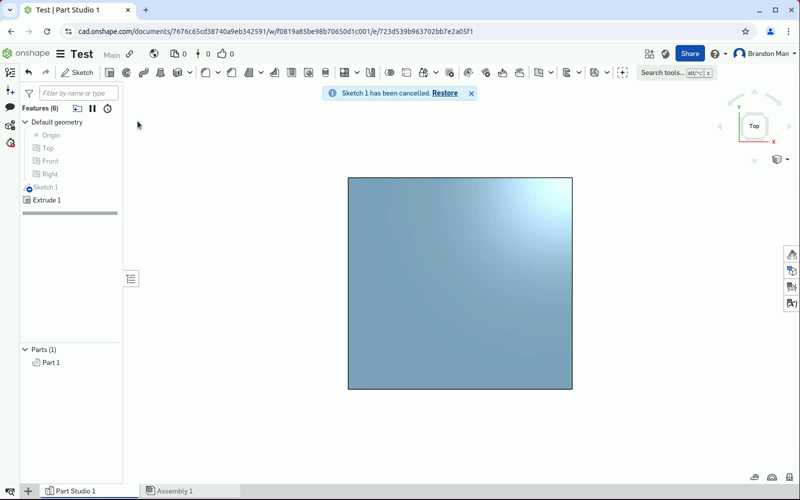
key(shift+h)
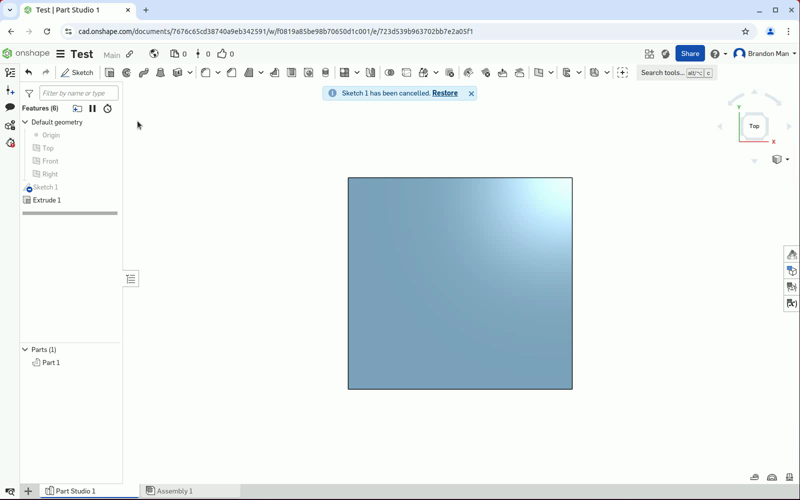
mouse_move(73, 189)
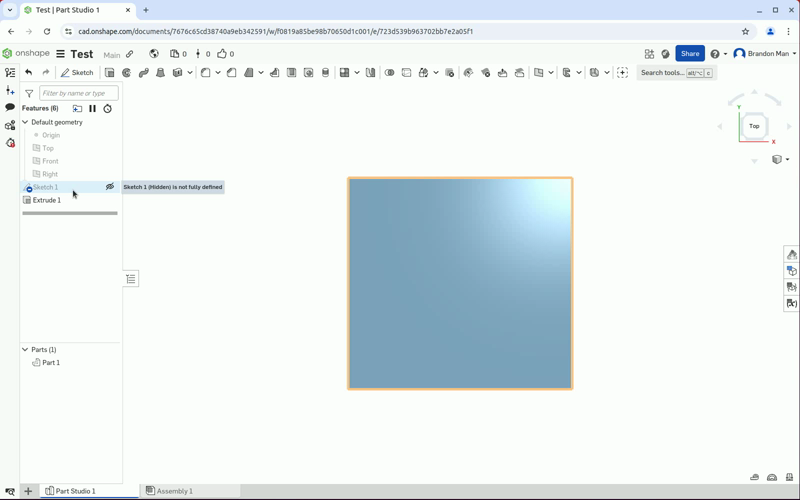
click(73, 189)
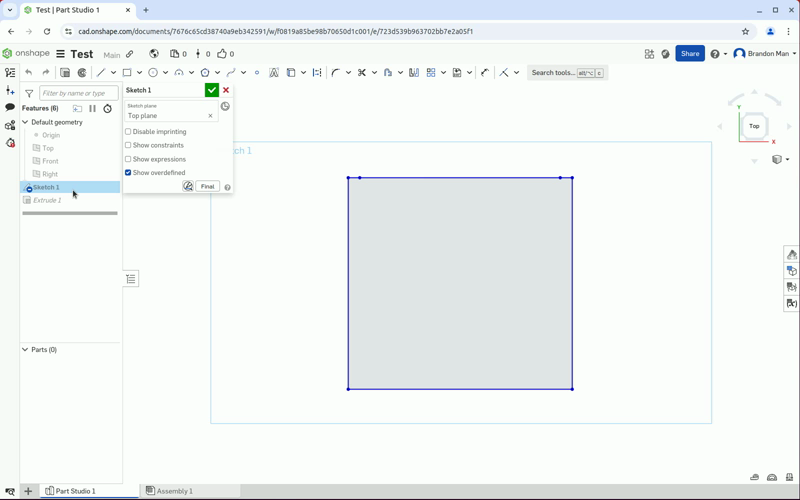
mouse_move(229, 92)
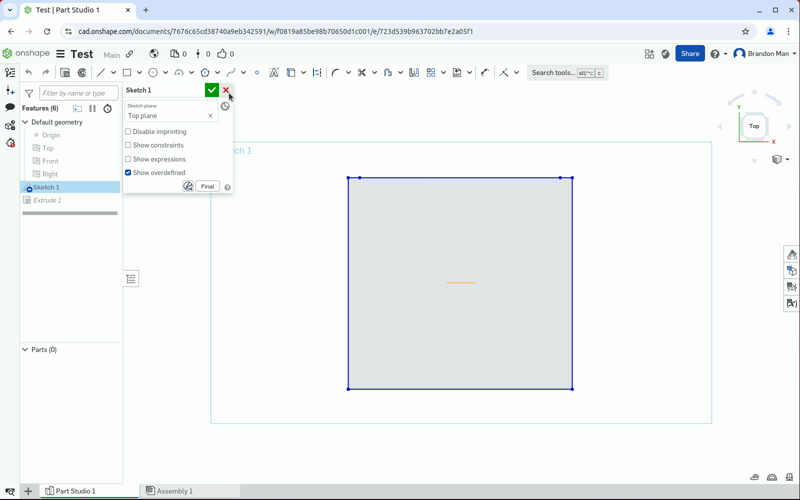
click(229, 92)
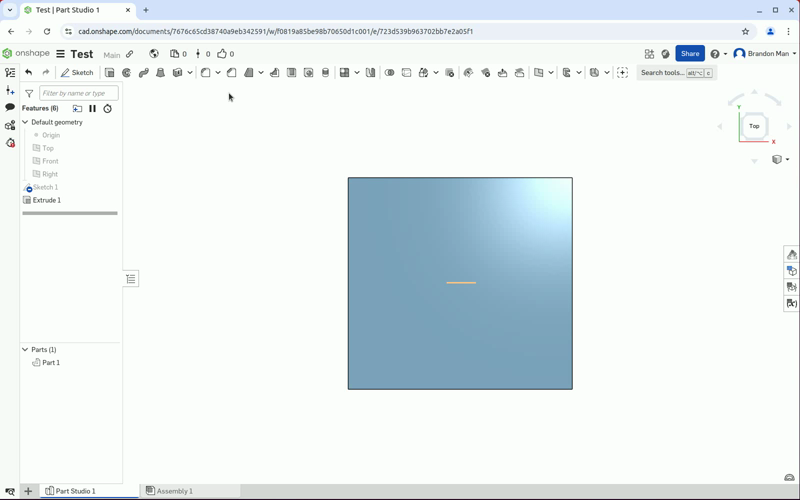
mouse_move(541, 75)
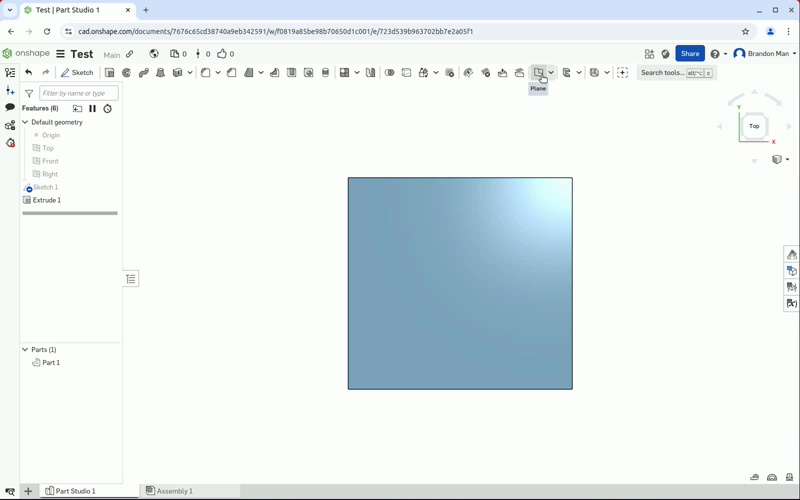
click(541, 75)
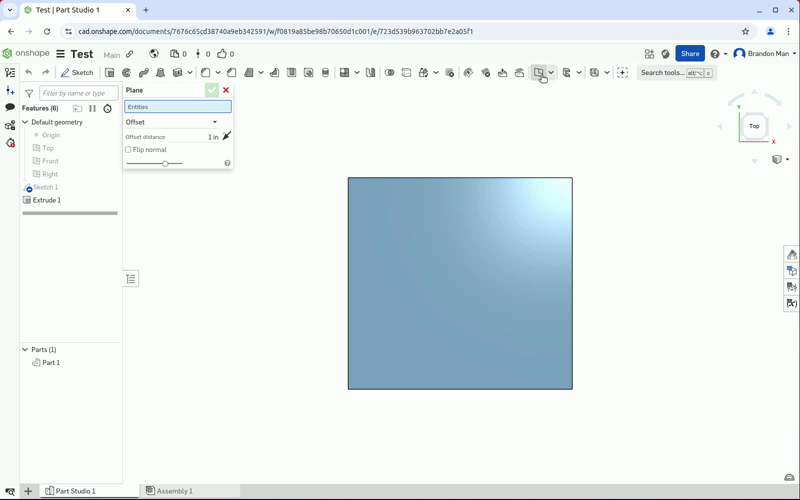
mouse_move(73, 150)
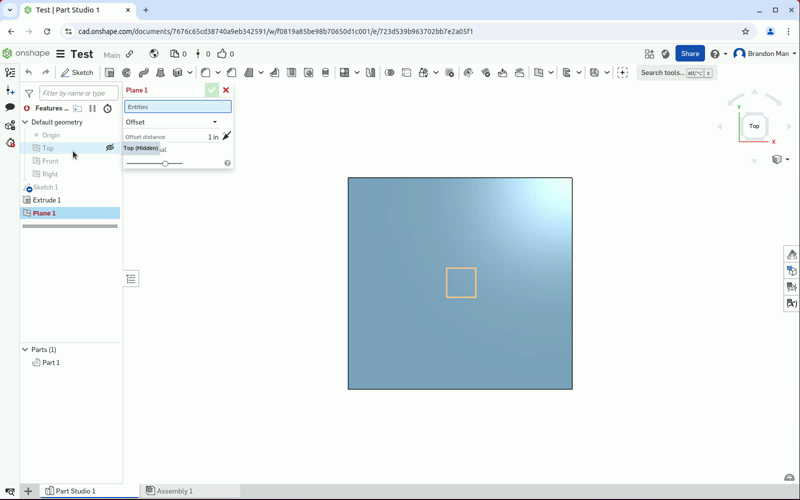
click(73, 150)
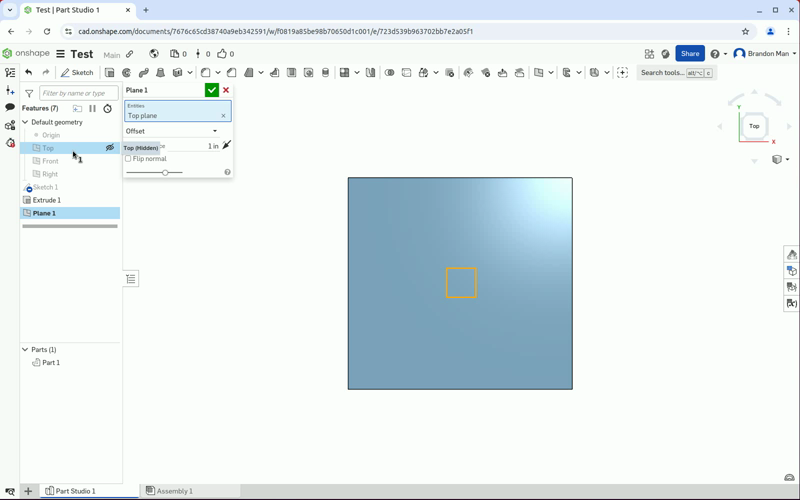
key(tab, 2)
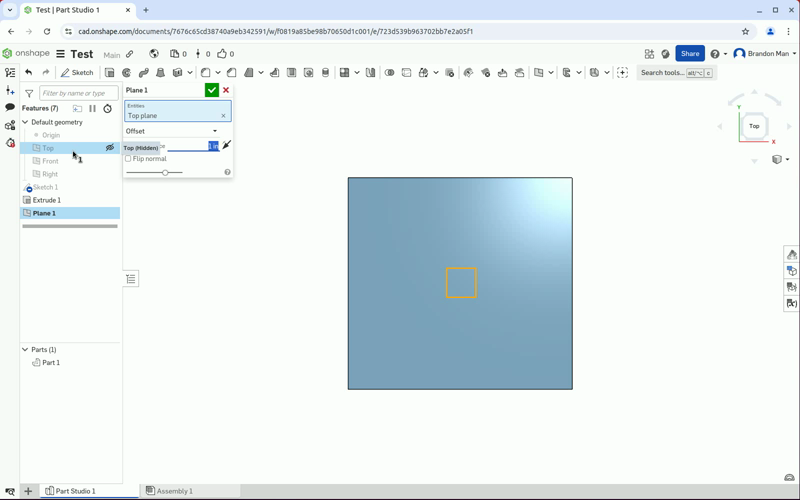
text(1.202)
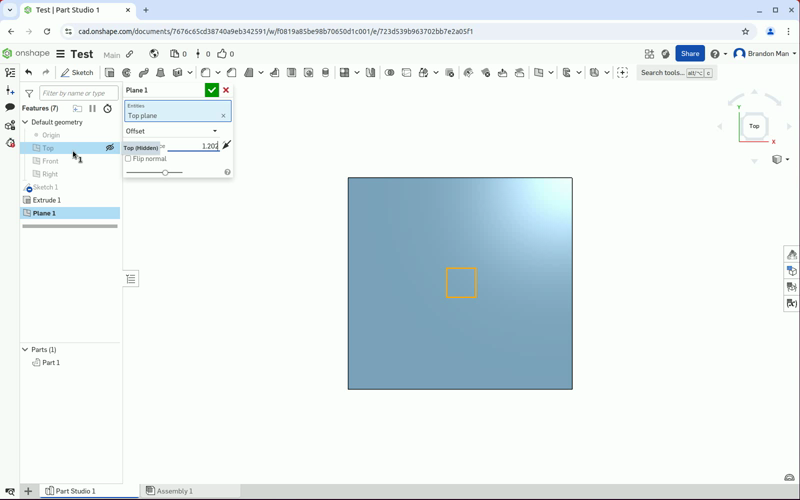
key(enter, 2)
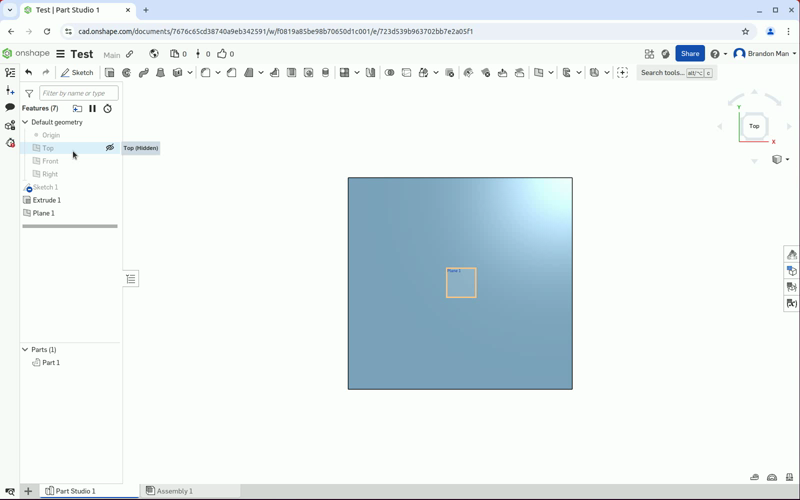
key(shift+s)
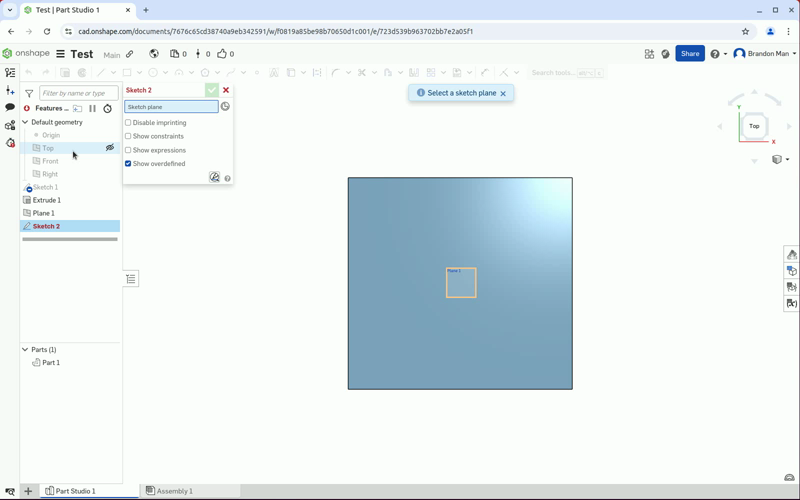
mouse_move(73, 215)
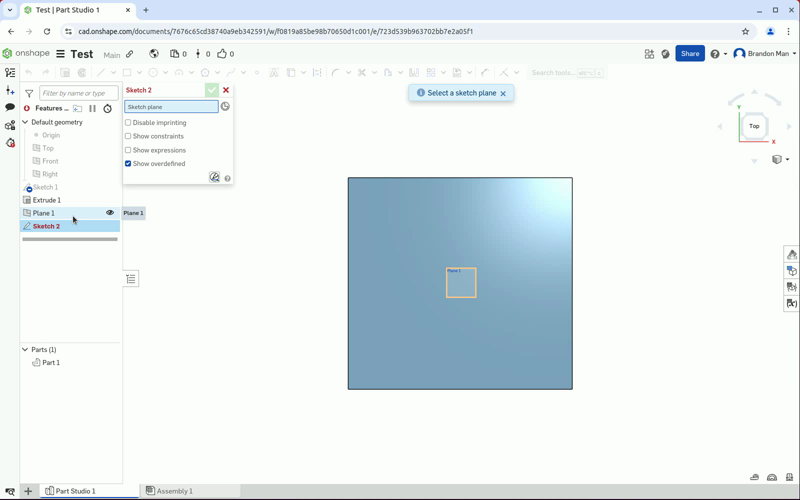
click(73, 215)
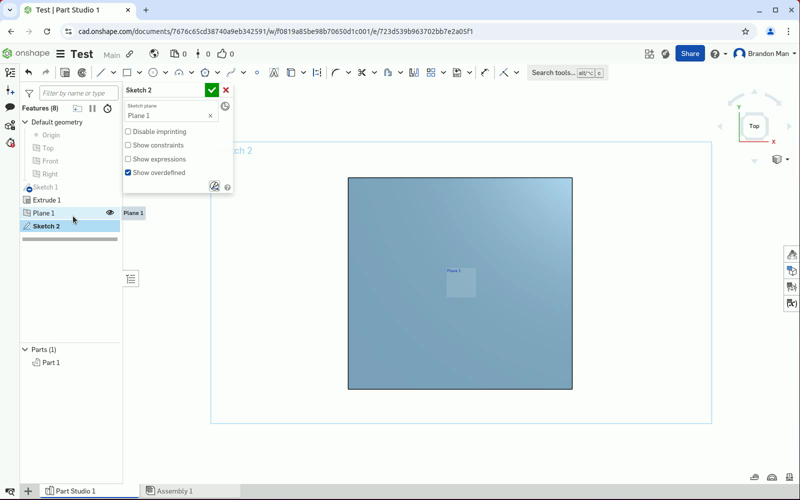
mouse_move(73, 352)
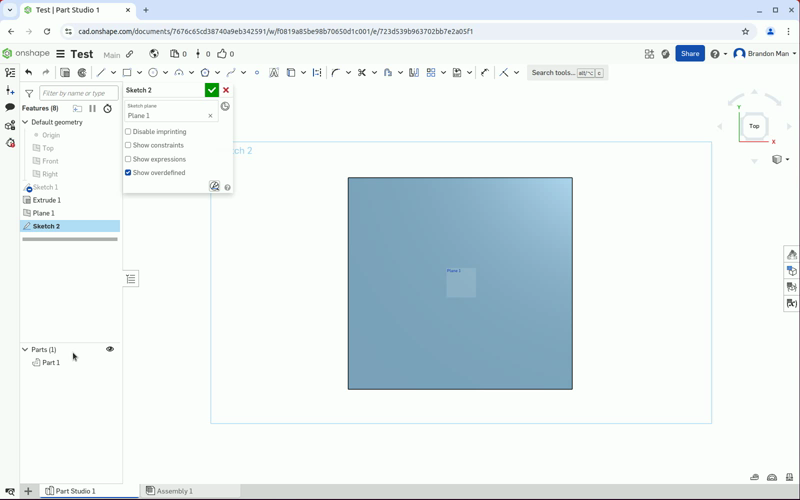
key(y)
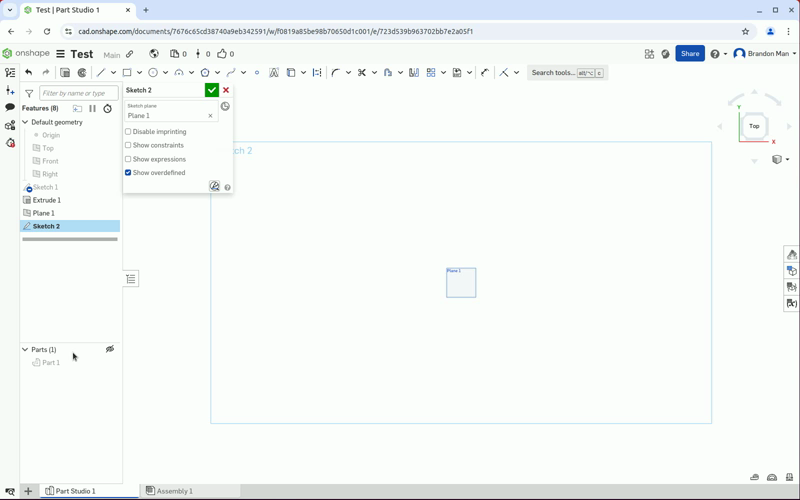
key(l)
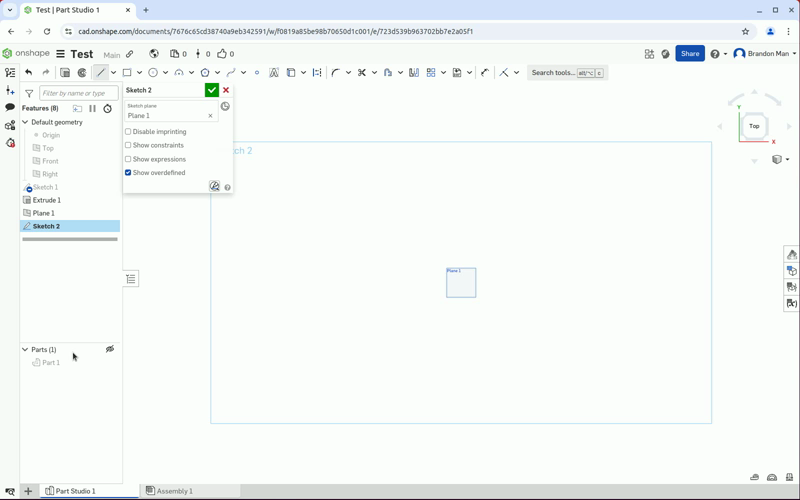
key_down(shift)
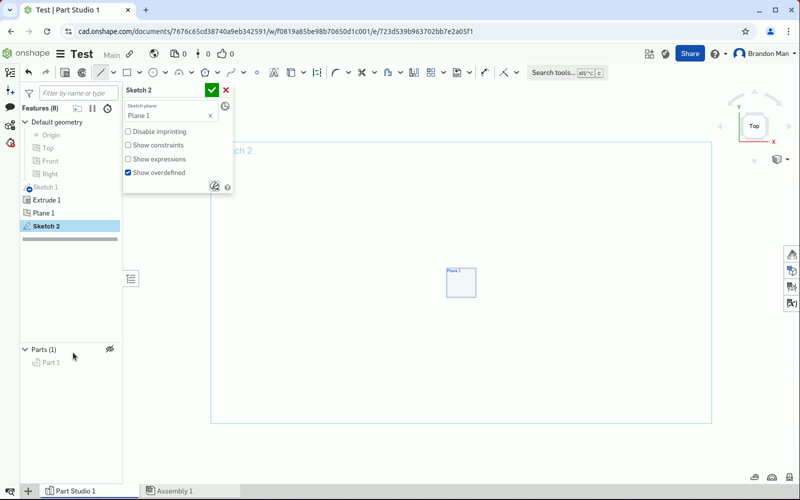
mouse_move(358, 186)
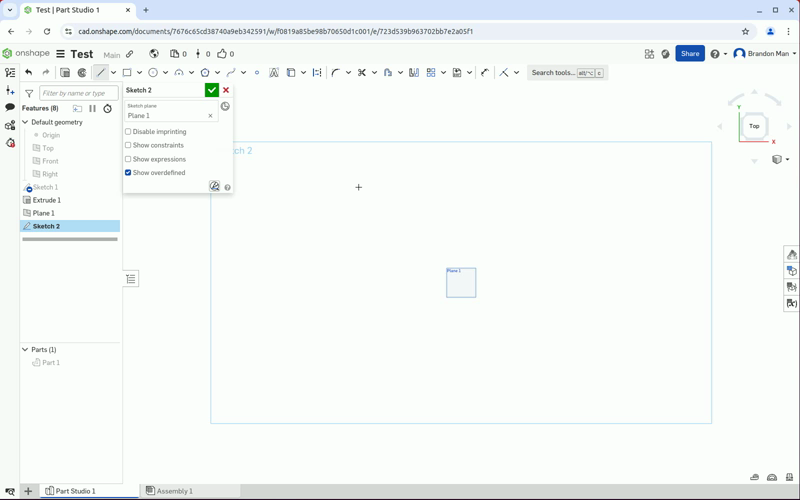
click(358, 186)
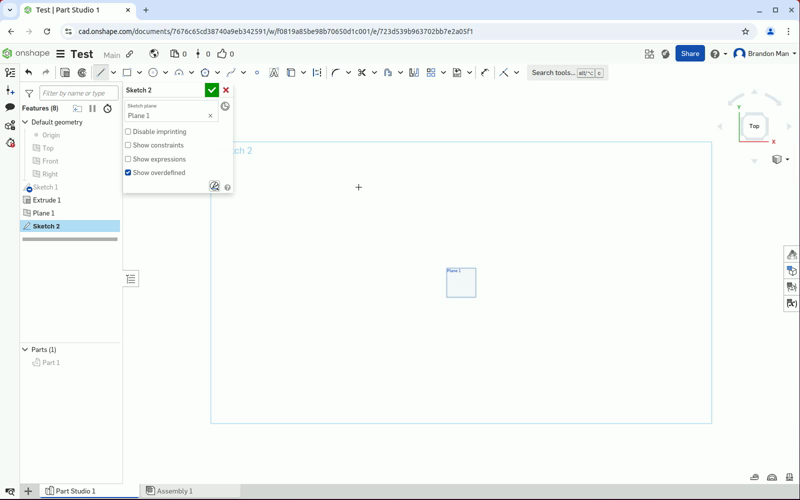
key_up(shift)
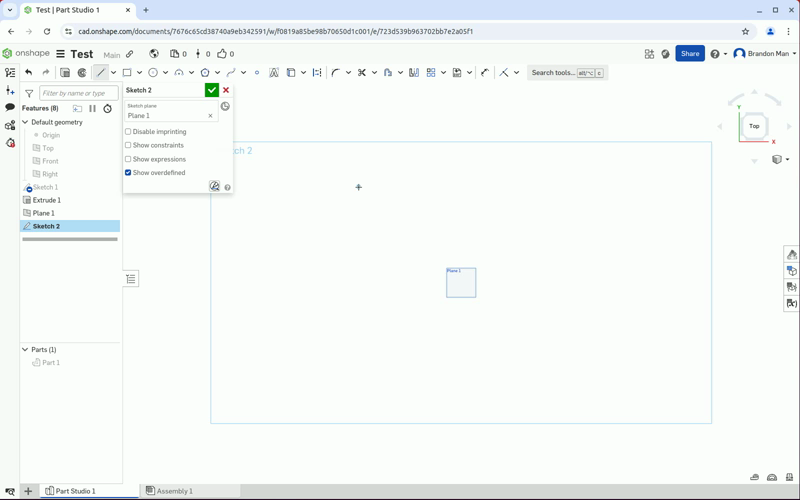
key_down(shift)
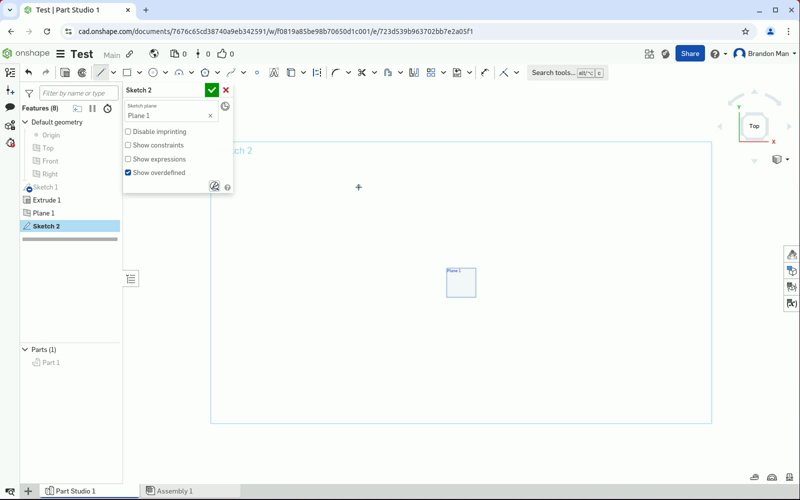
mouse_move(561, 186)
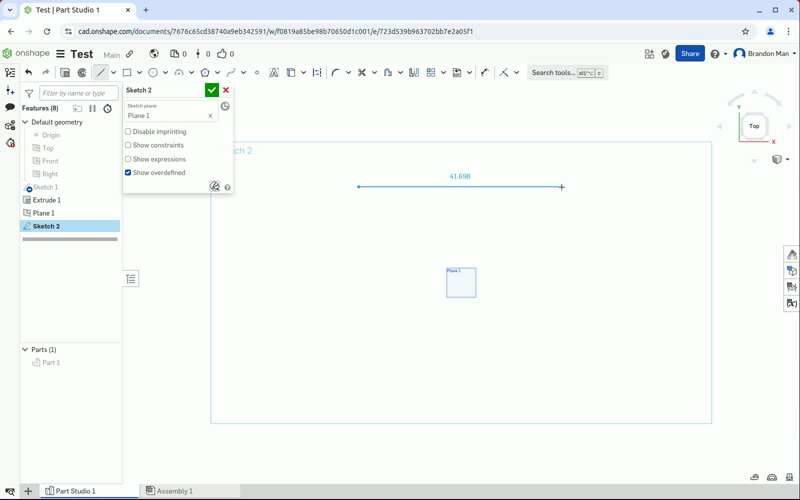
click(561, 186)
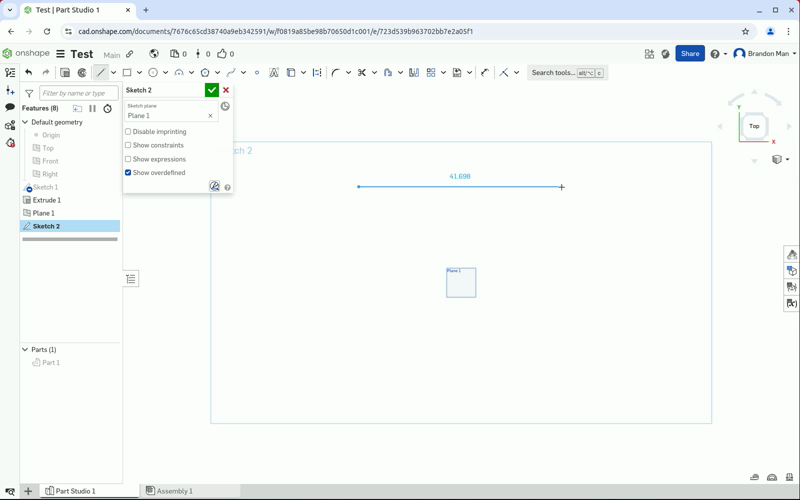
key_up(shift)
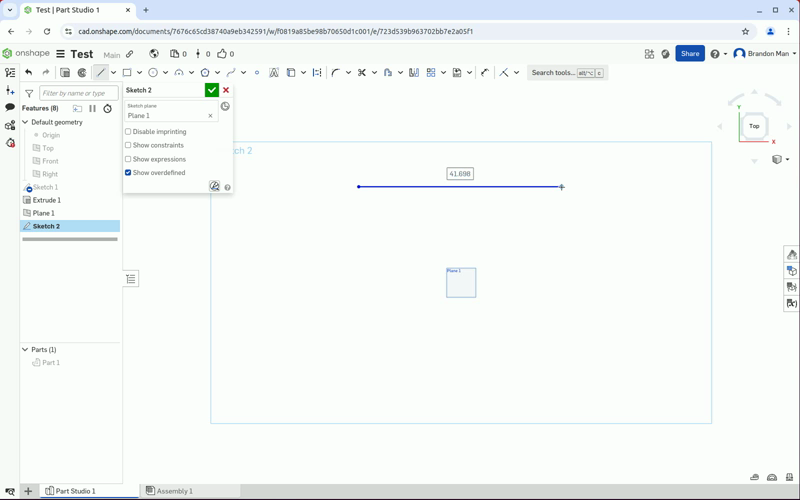
key_down(shift)
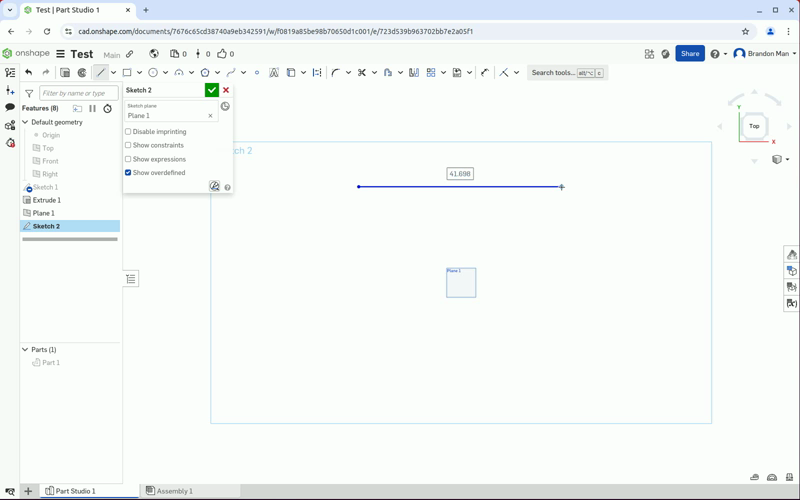
mouse_move(589, 186)
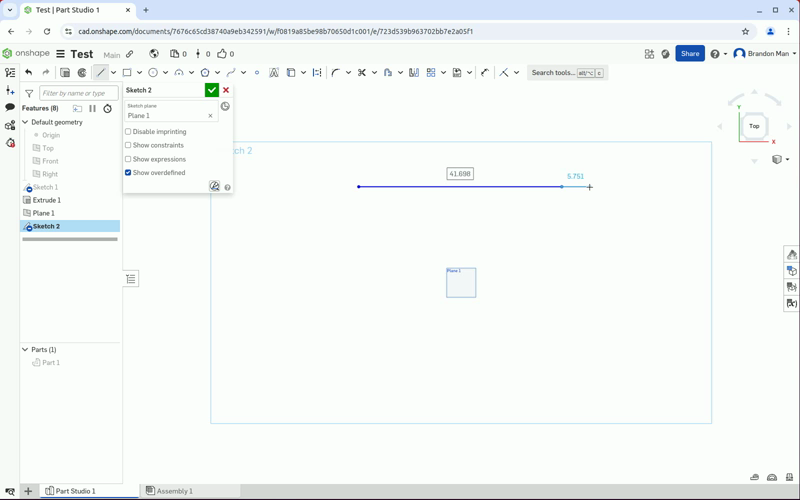
mouse_move(561, 176)
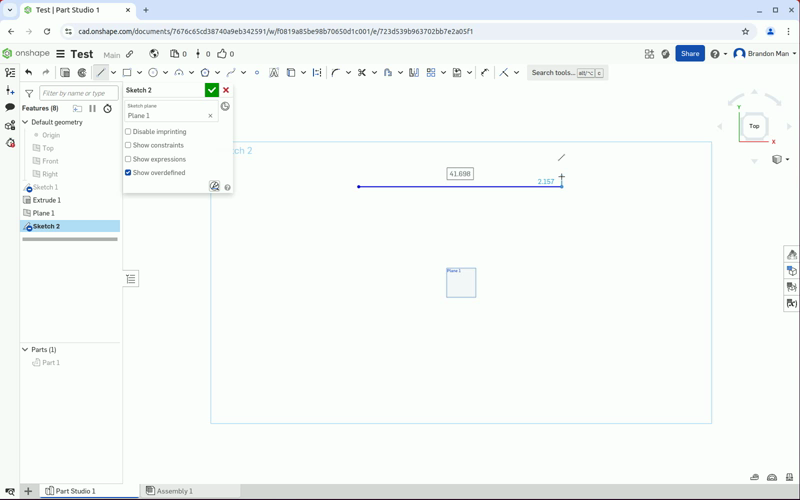
click(561, 176)
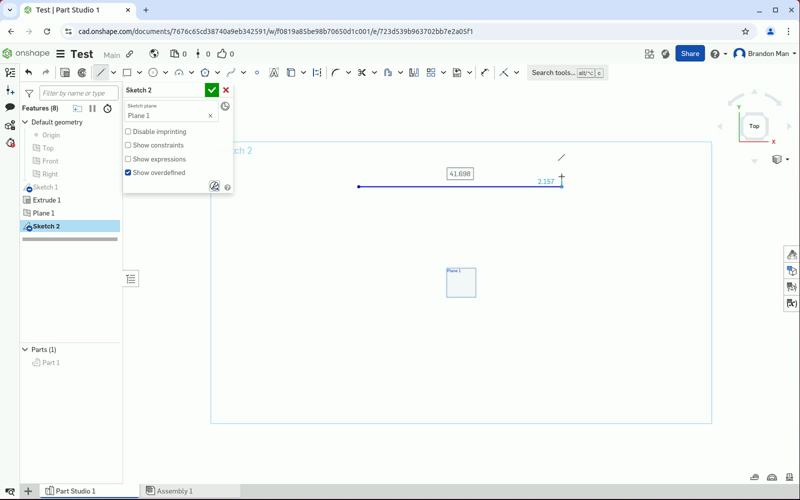
key_up(shift)
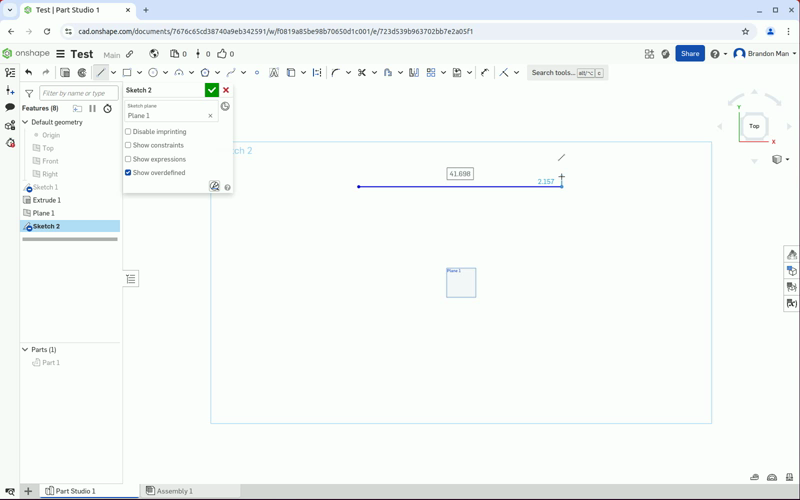
key_down(shift)
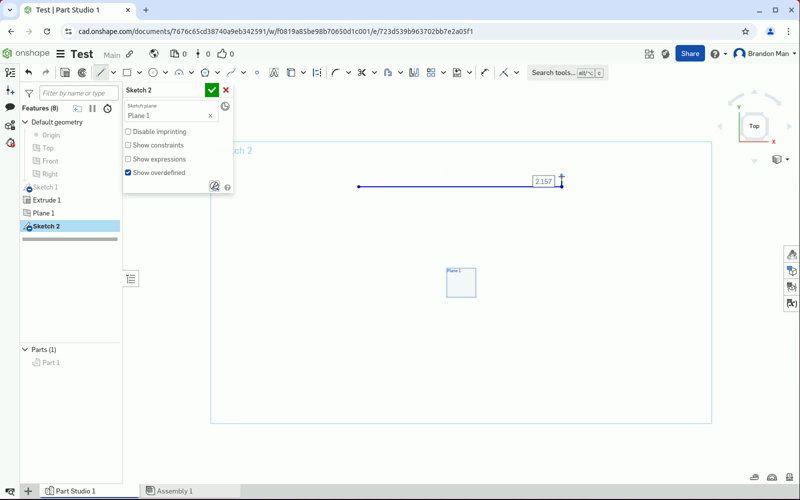
mouse_move(358, 176)
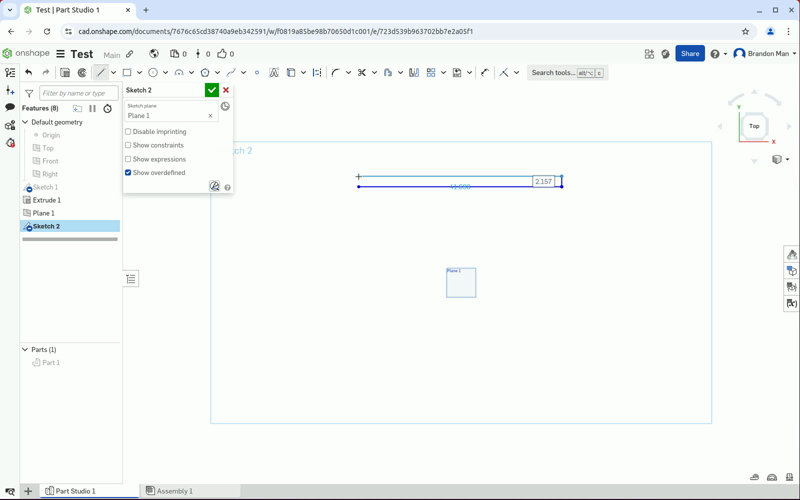
click(358, 176)
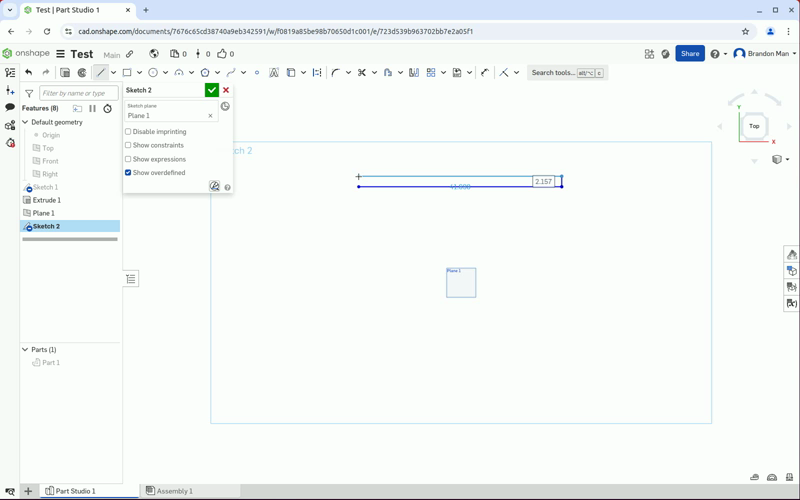
key_up(shift)
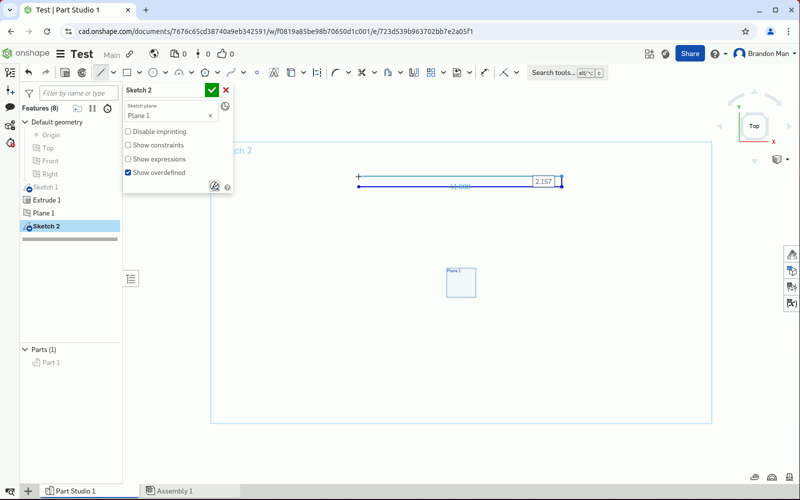
mouse_move(388, 176)
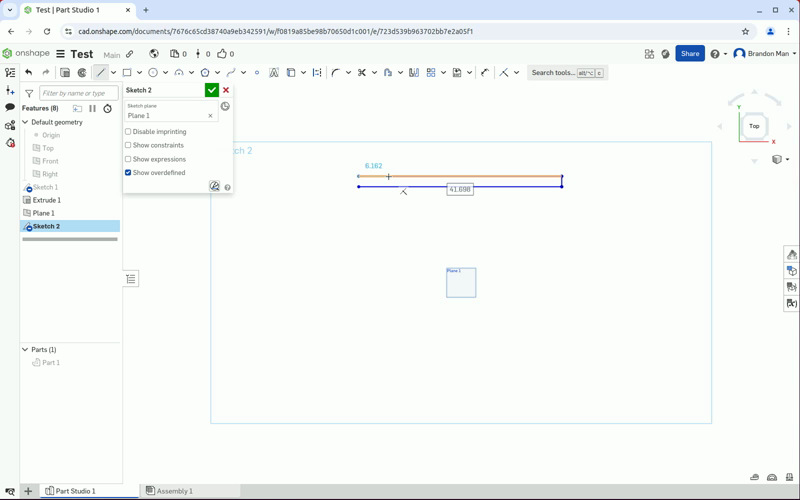
key_down(shift)
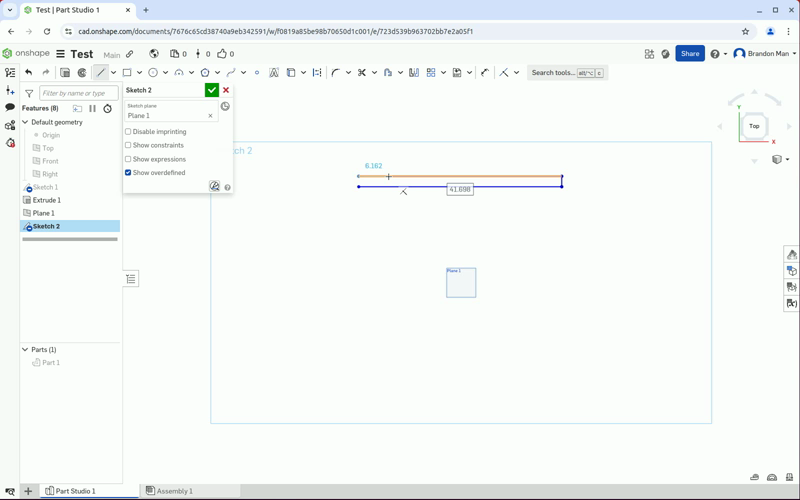
mouse_move(358, 186)
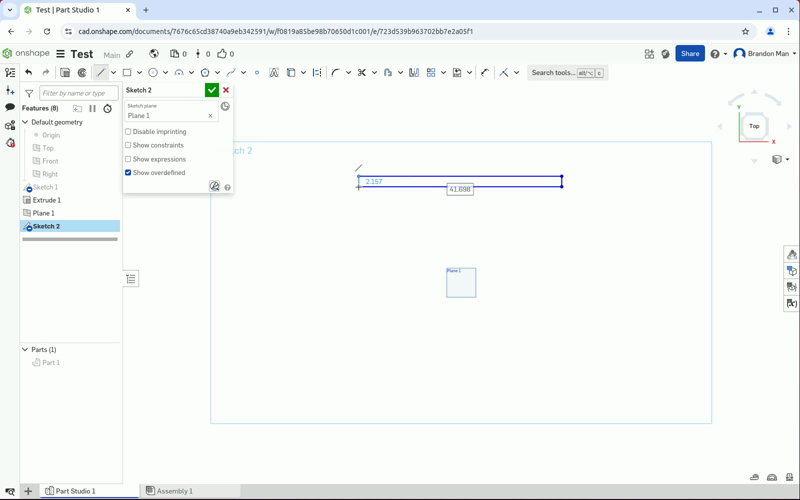
key_up(shift)
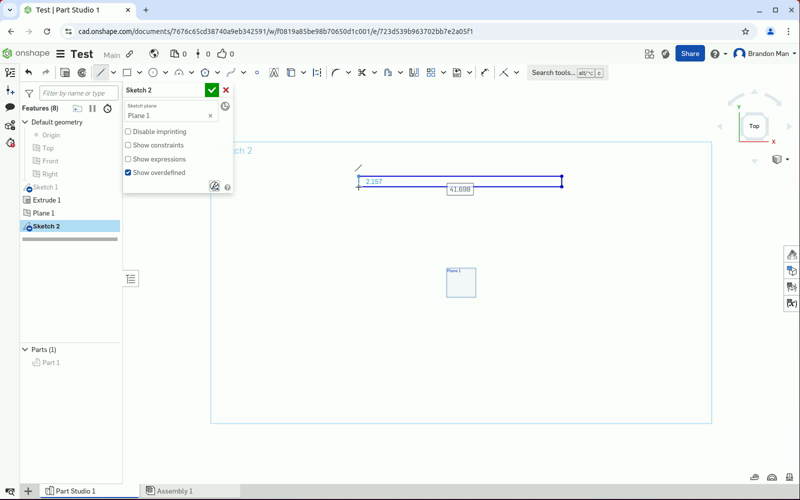
click(358, 186)
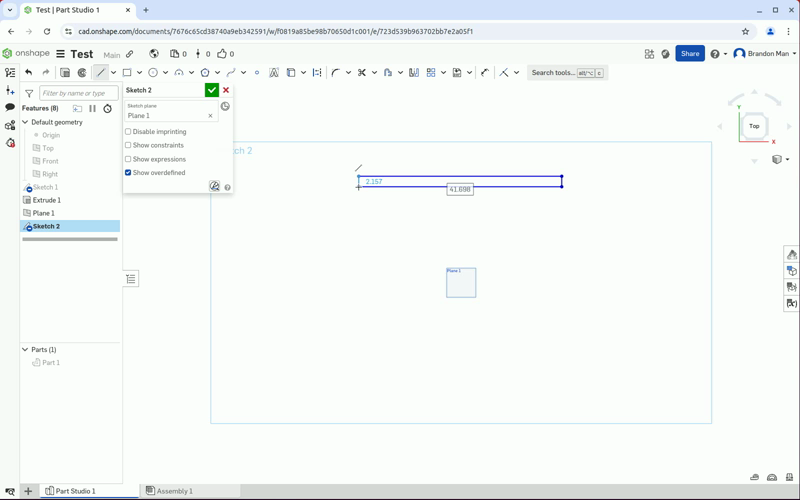
key(esc)
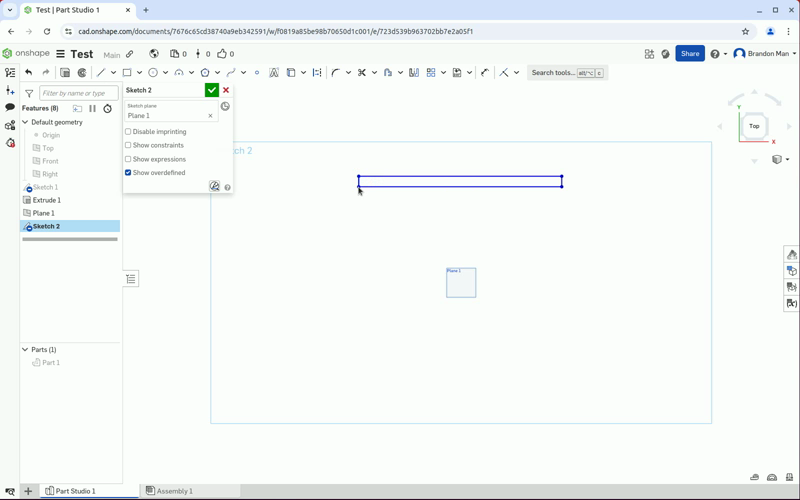
mouse_move(489, 179)
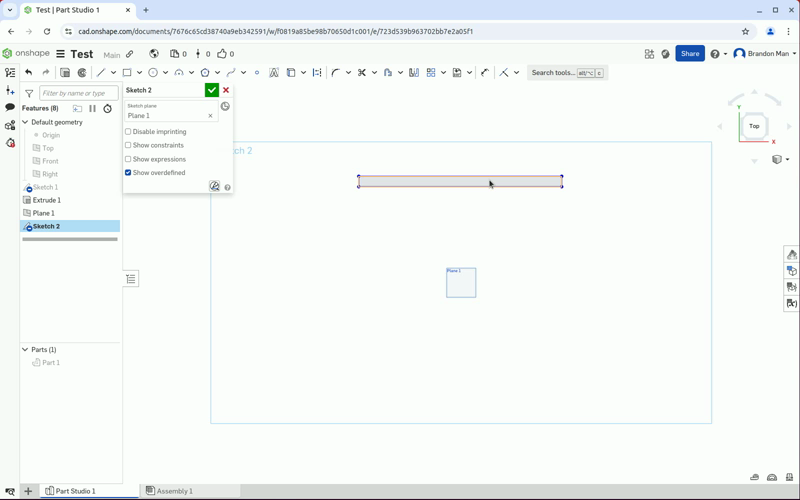
click(489, 179)
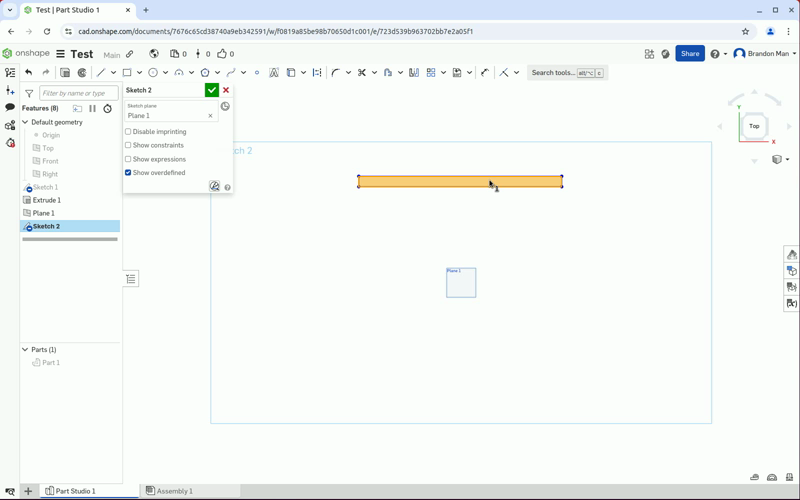
mouse_move(73, 352)
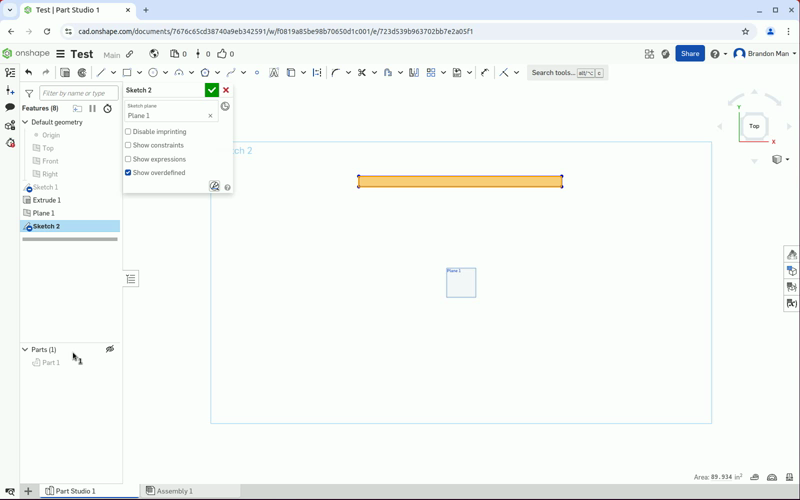
key(shift+y)
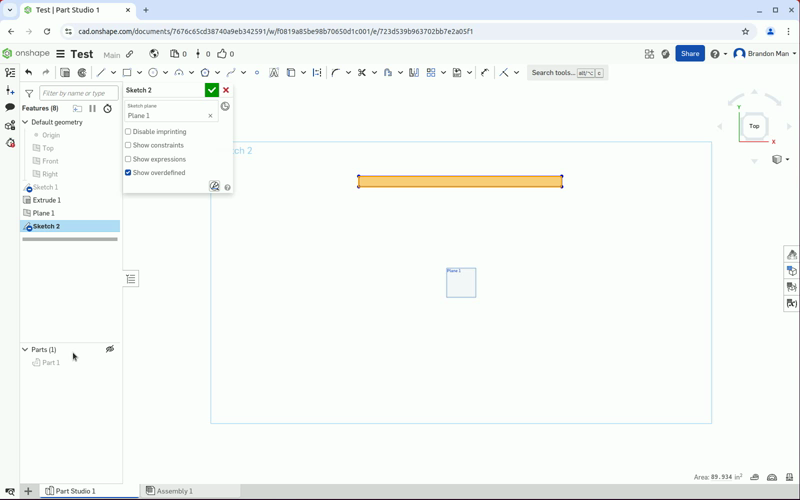
key(shift+e)
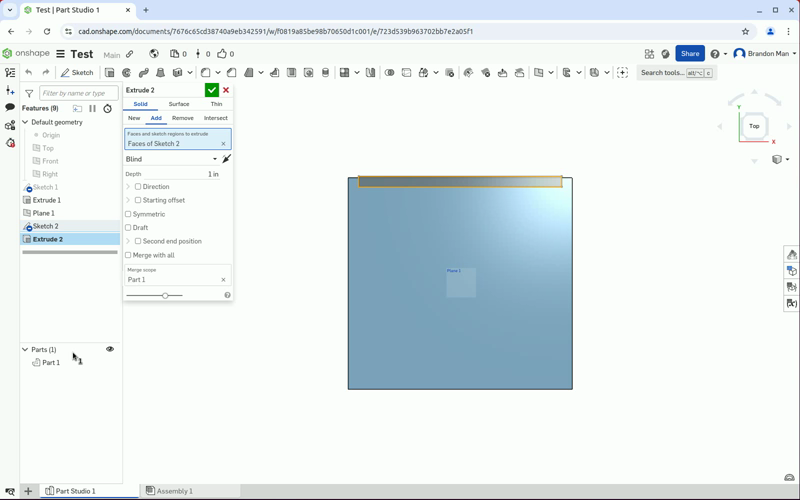
mouse_move(143, 106)
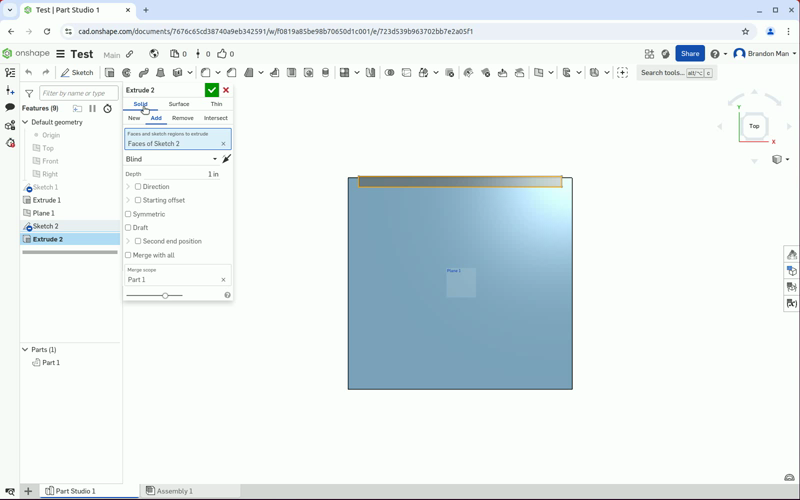
click(143, 106)
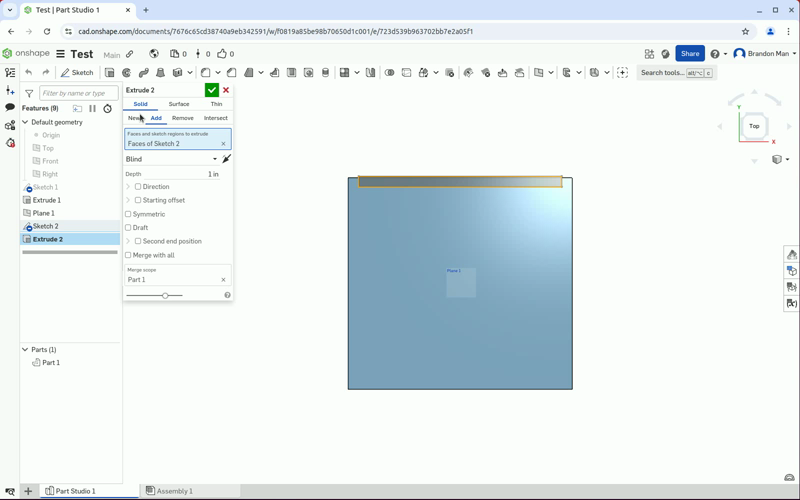
mouse_move(137, 120)
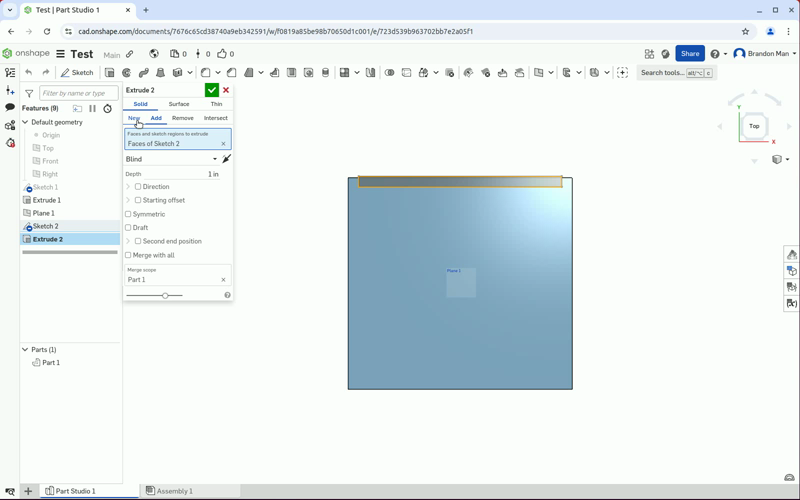
click(137, 120)
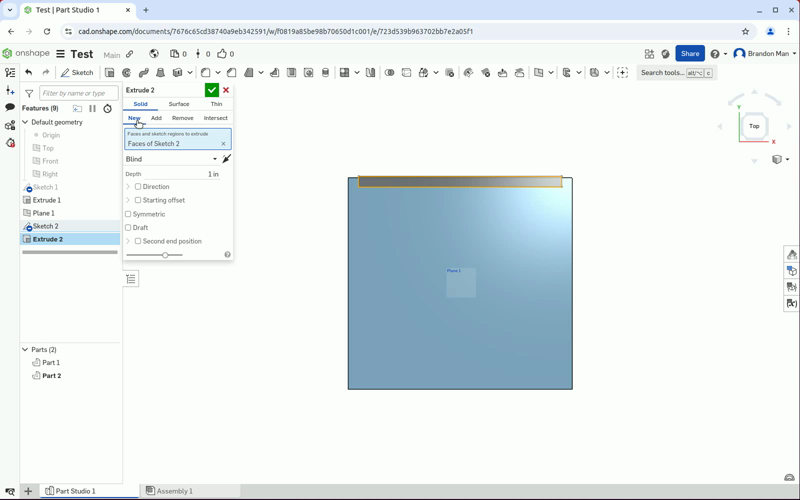
key(tab, 4)
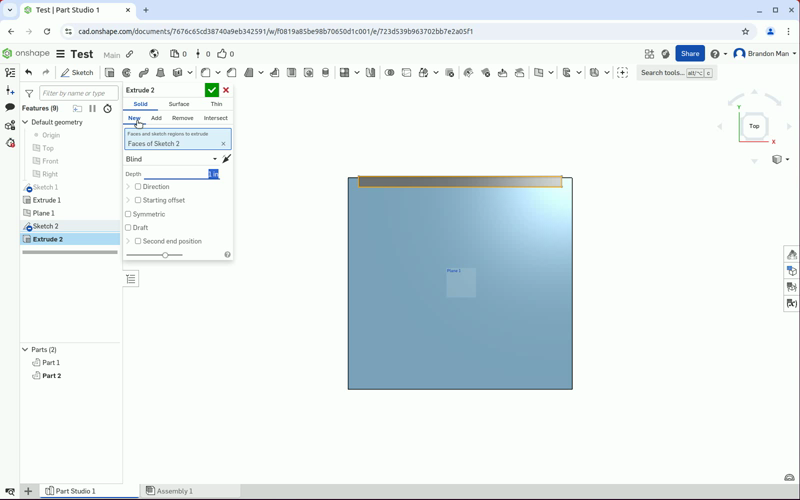
text(2.166)
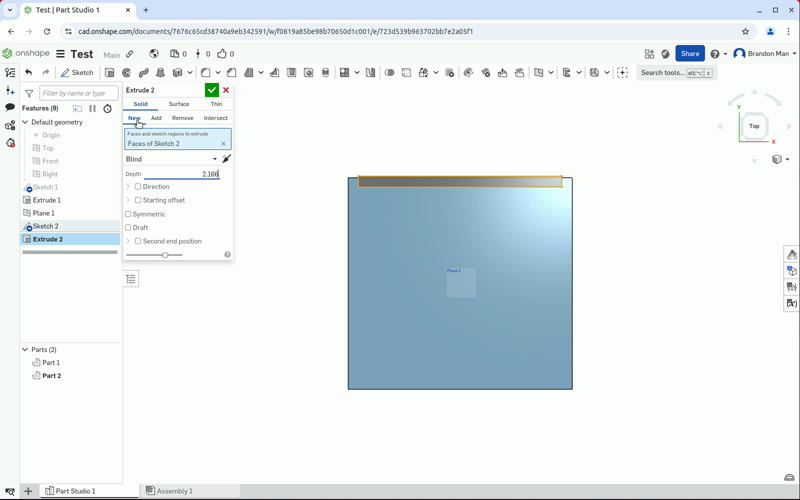
key(enter)
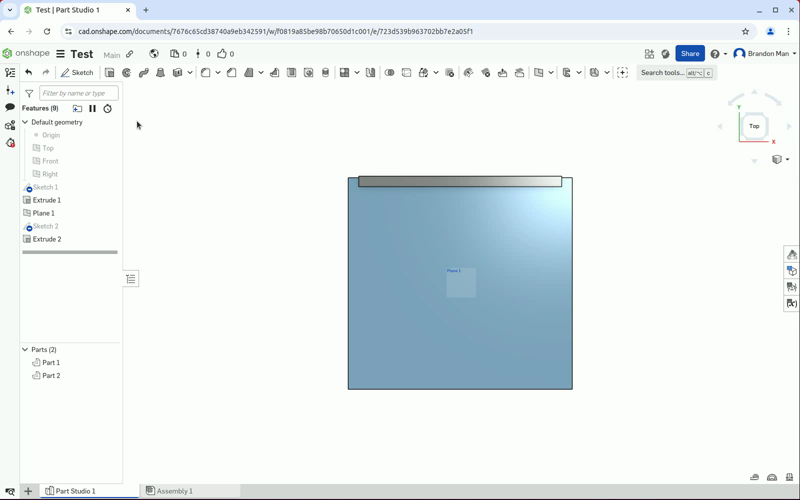
key(shift+h)
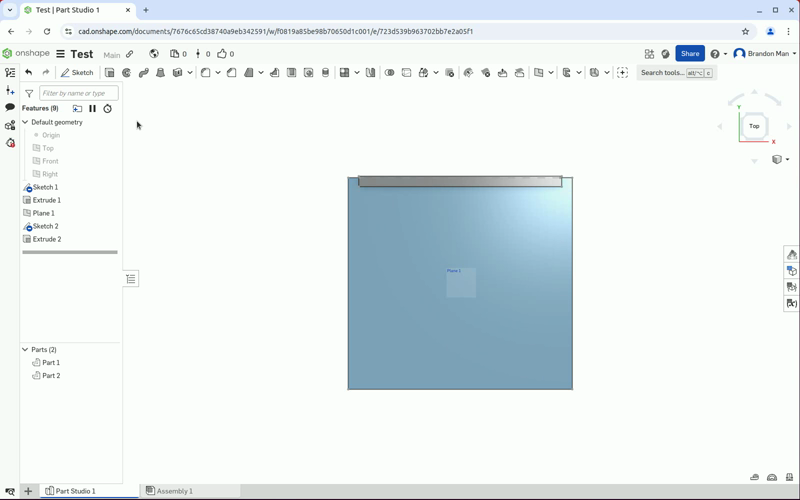
key(shift+h)
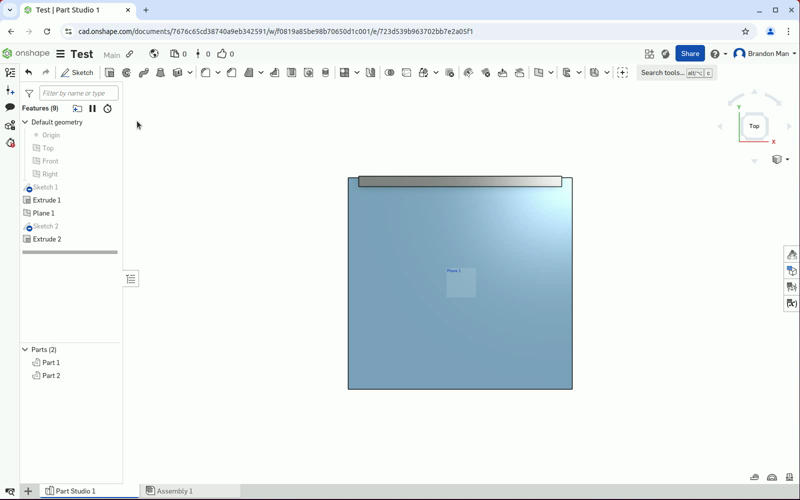
mouse_move(73, 189)
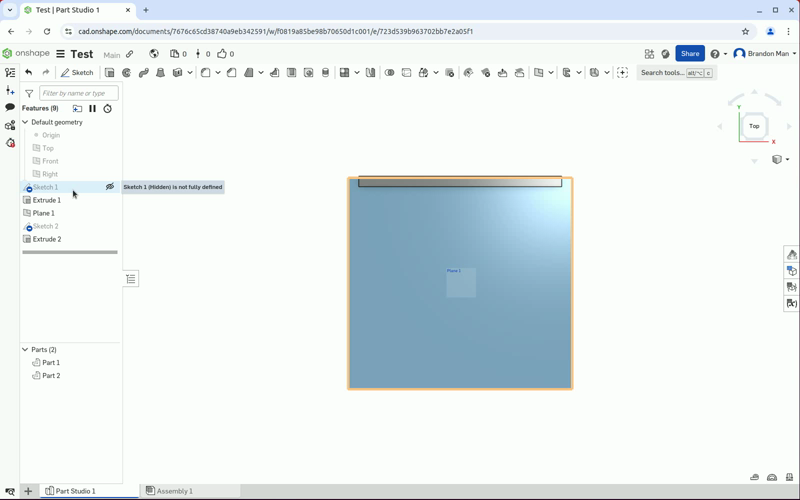
click(73, 189)
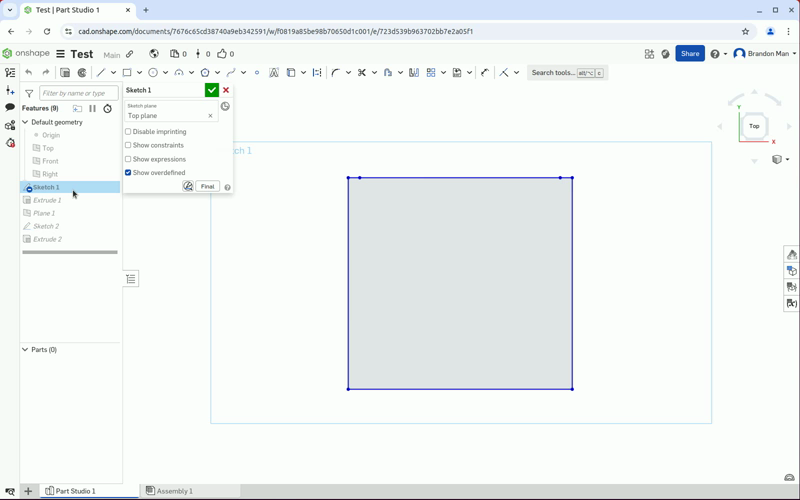
mouse_move(229, 92)
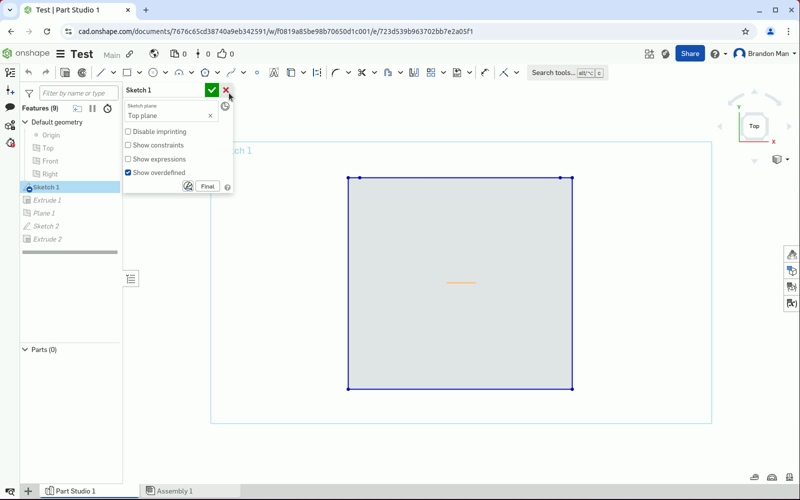
click(229, 92)
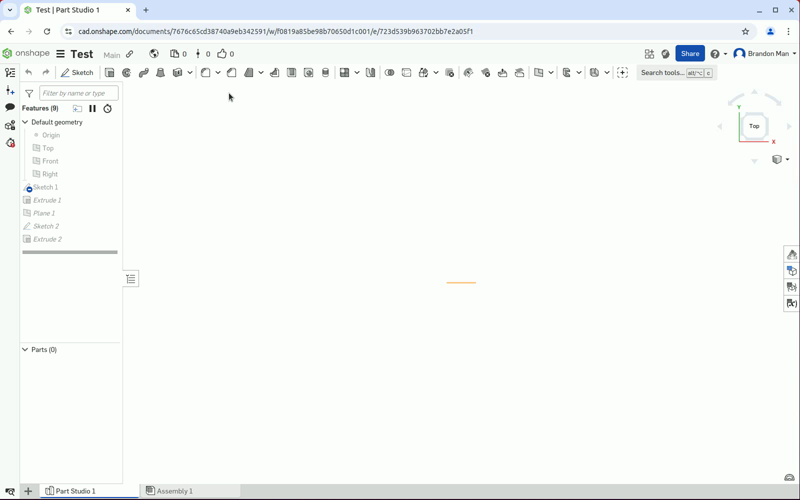
key(shift+s)
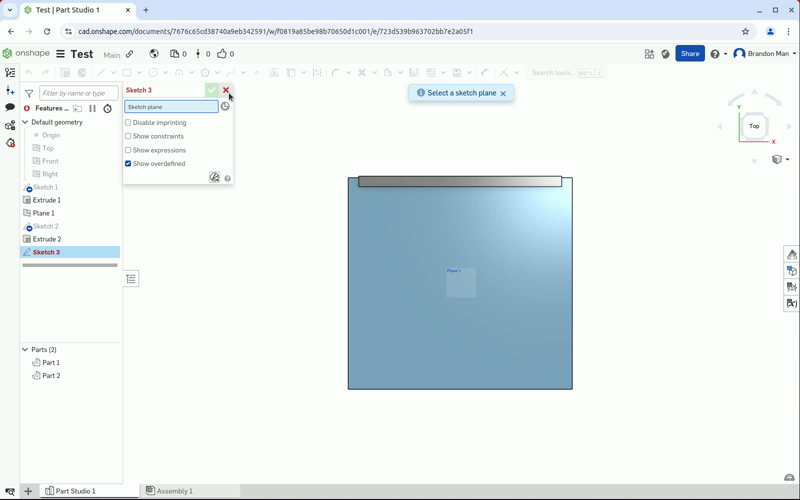
mouse_move(73, 215)
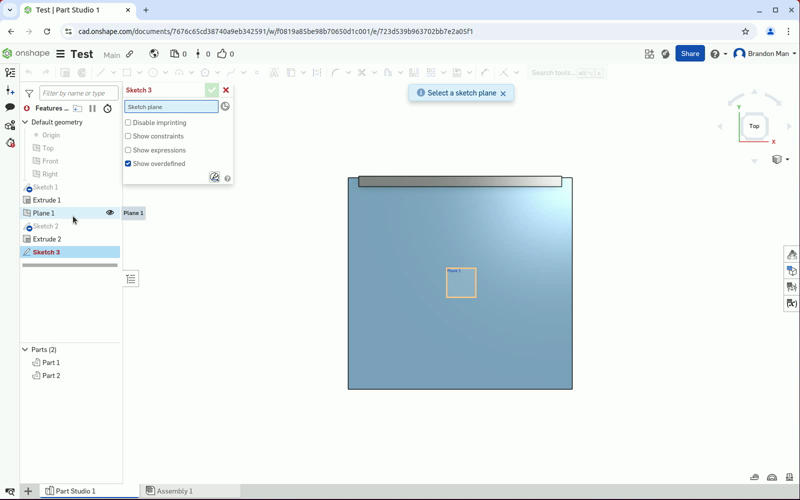
click(73, 215)
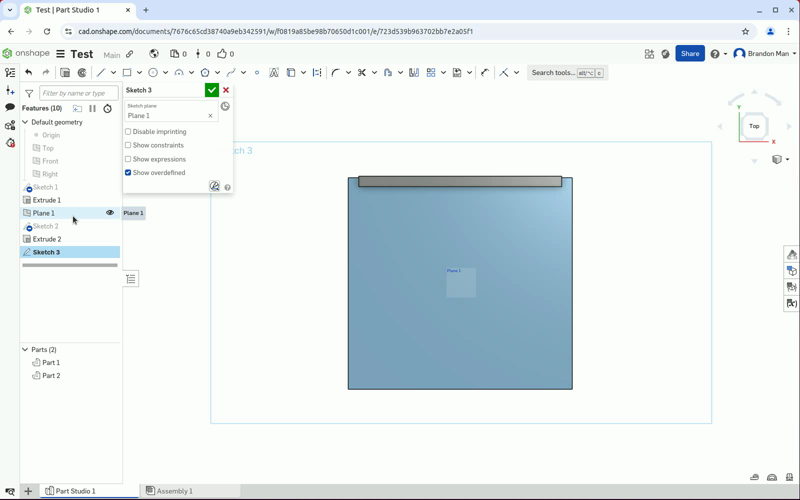
mouse_move(73, 352)
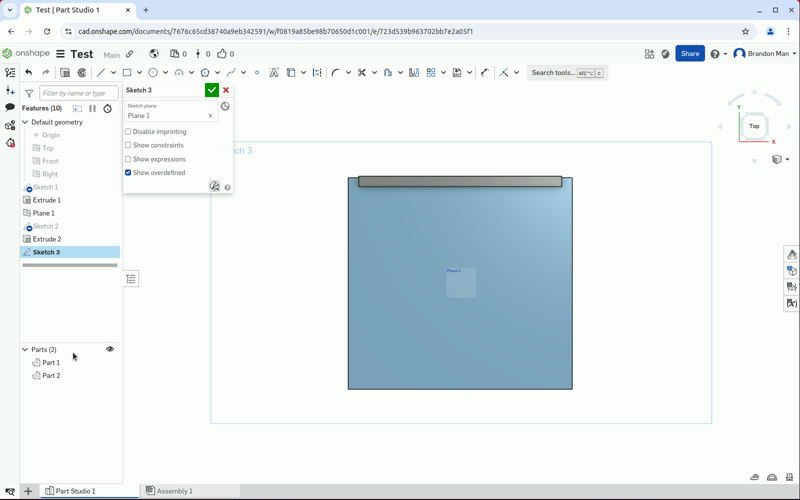
key(y)
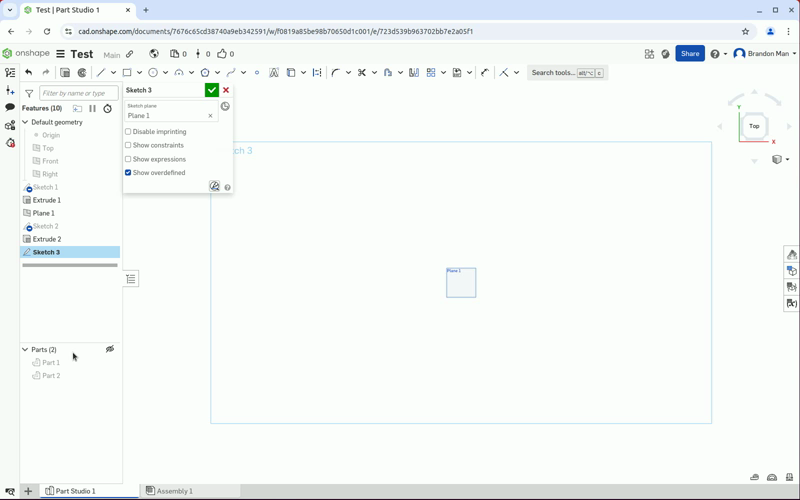
key(l)
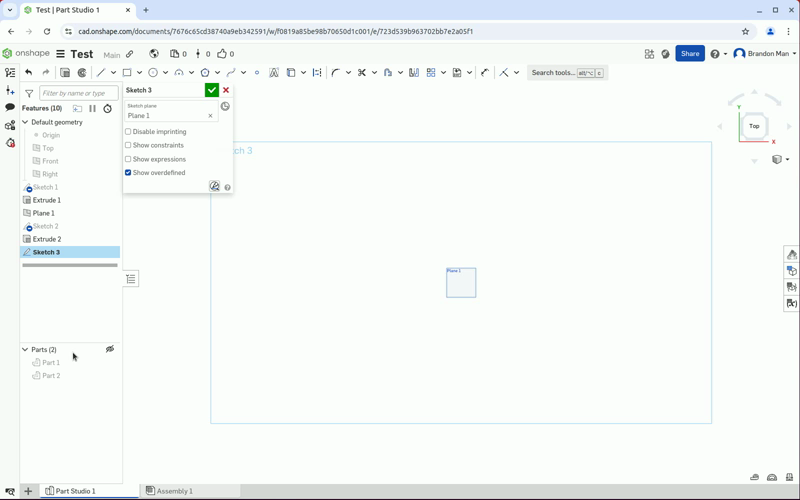
key_down(shift)
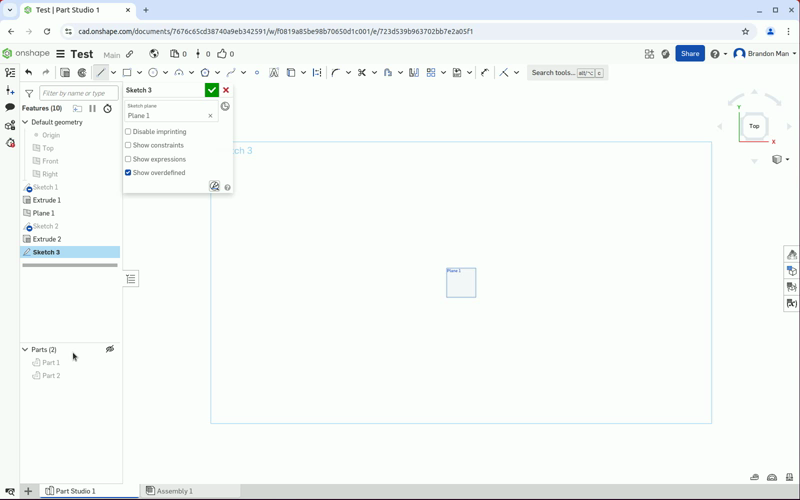
mouse_move(348, 389)
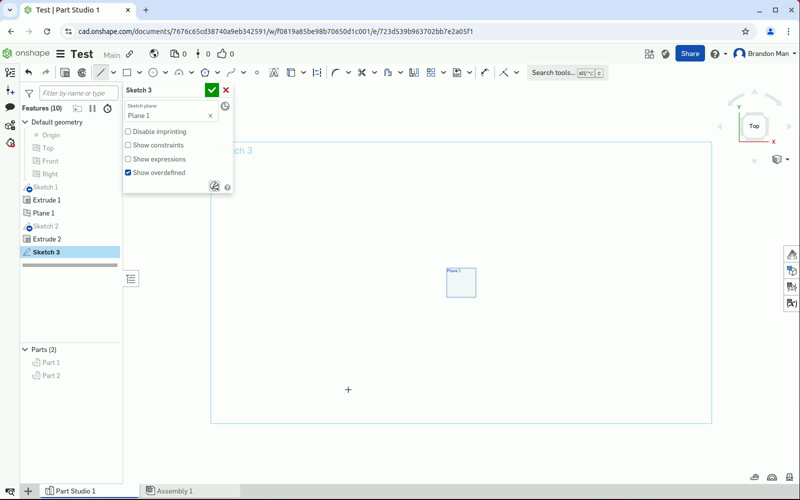
click(348, 389)
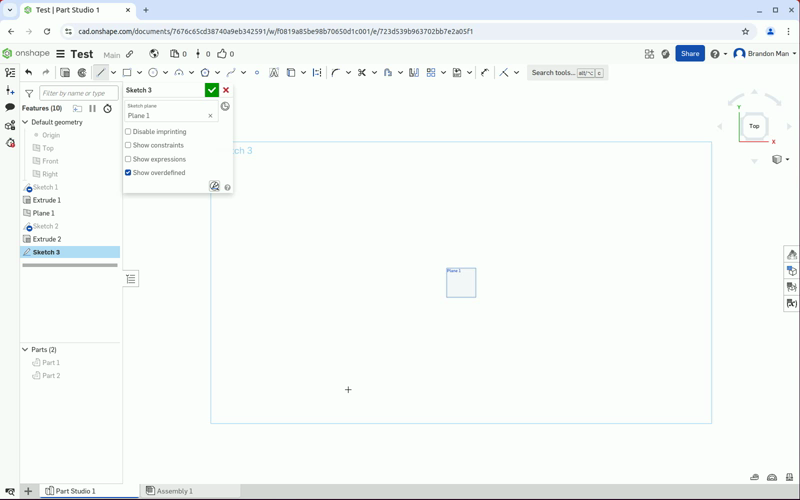
key_up(shift)
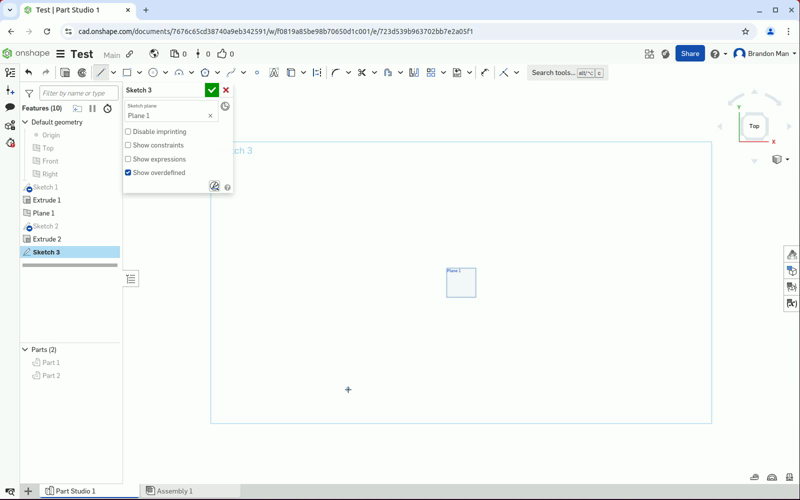
key_down(shift)
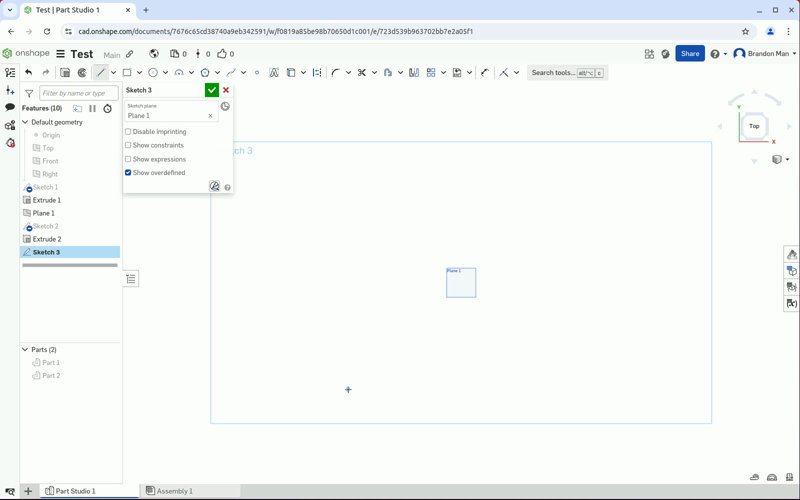
mouse_move(378, 389)
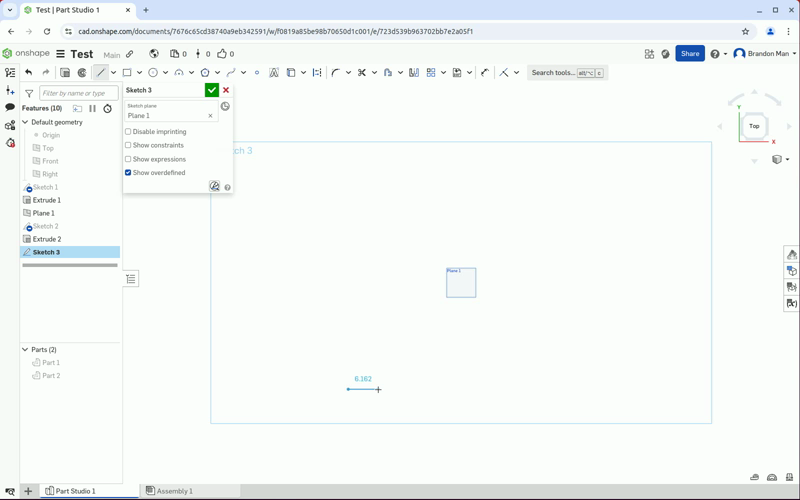
mouse_move(359, 389)
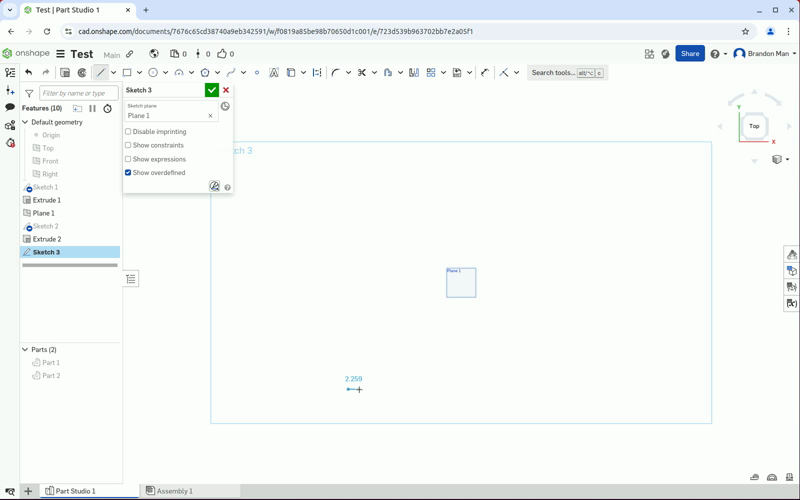
click(359, 389)
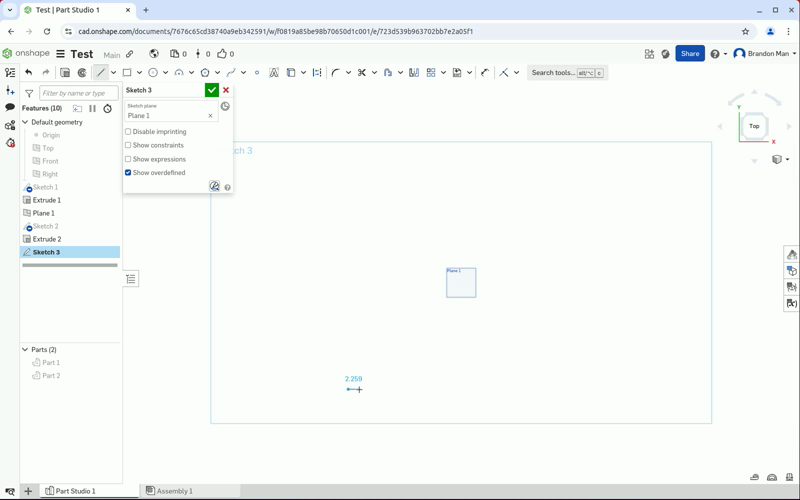
key_up(shift)
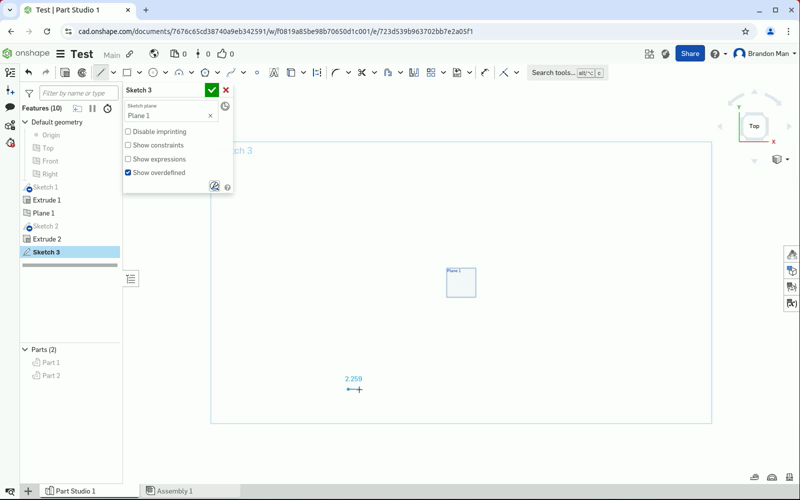
key_down(shift)
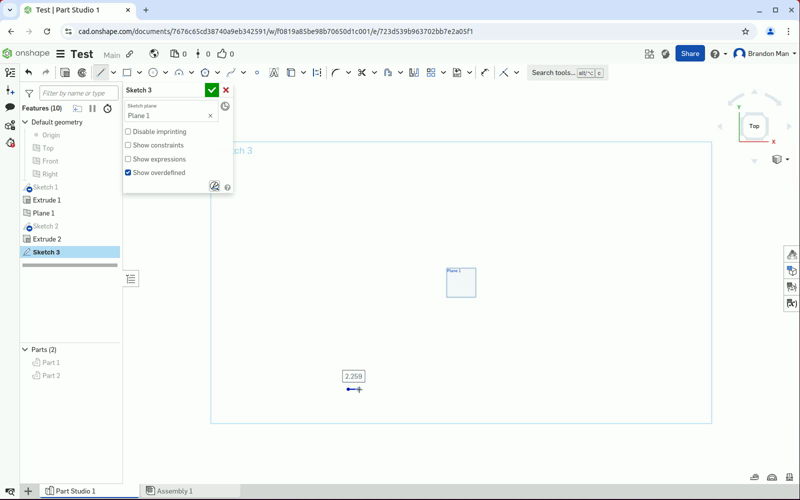
mouse_move(359, 187)
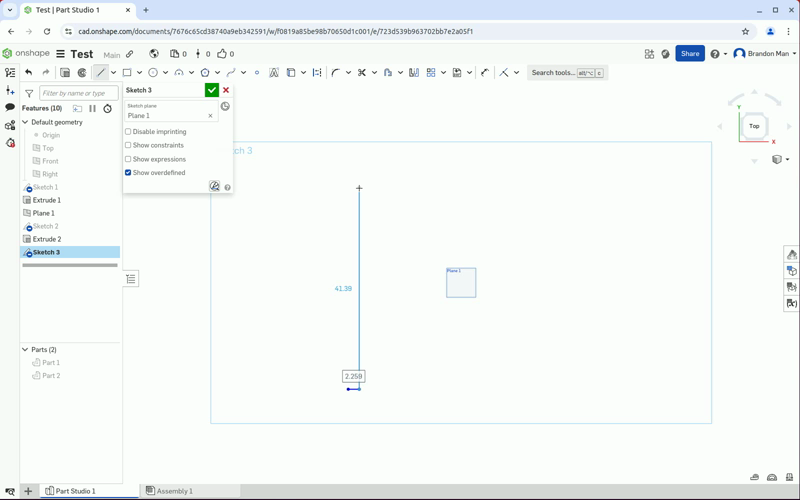
click(359, 187)
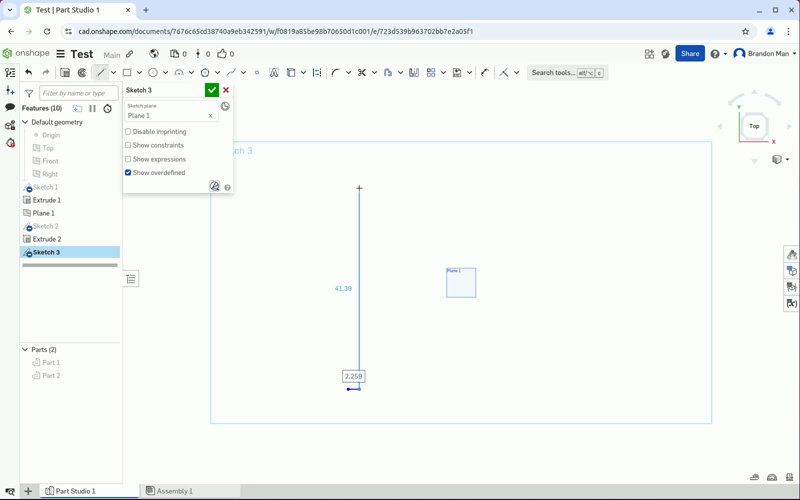
key_up(shift)
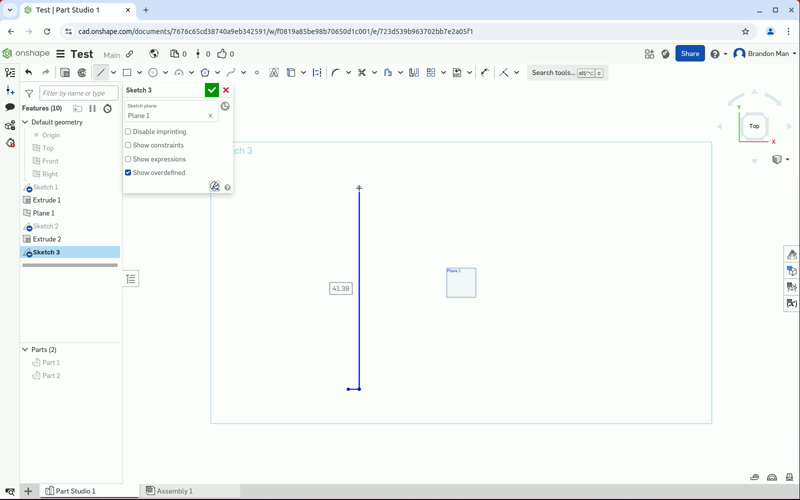
key_down(shift)
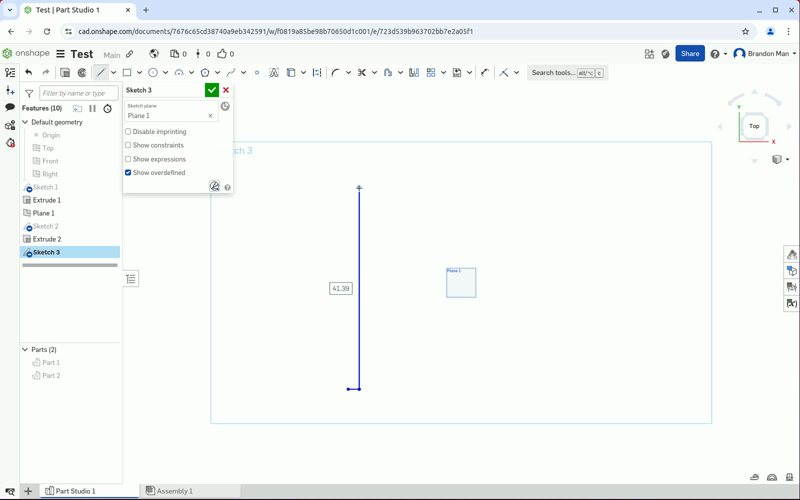
mouse_move(389, 187)
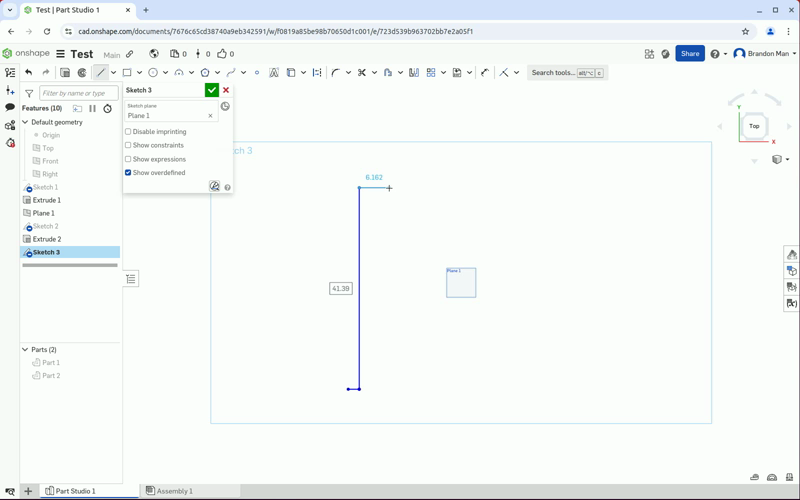
mouse_move(359, 176)
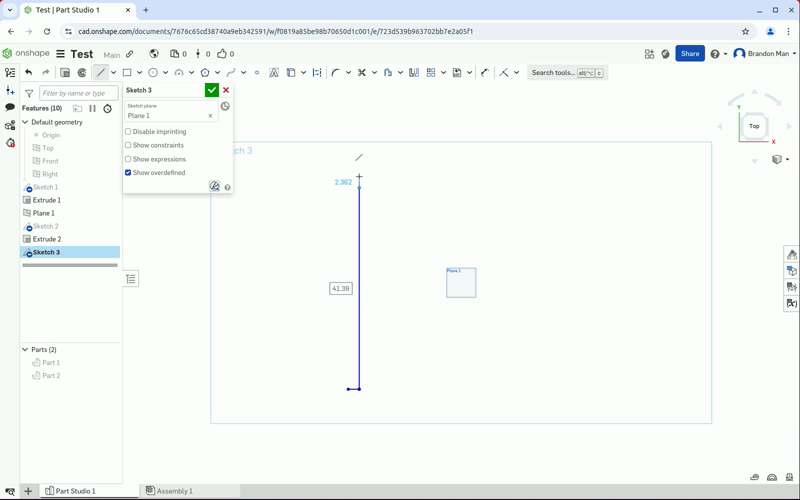
click(359, 176)
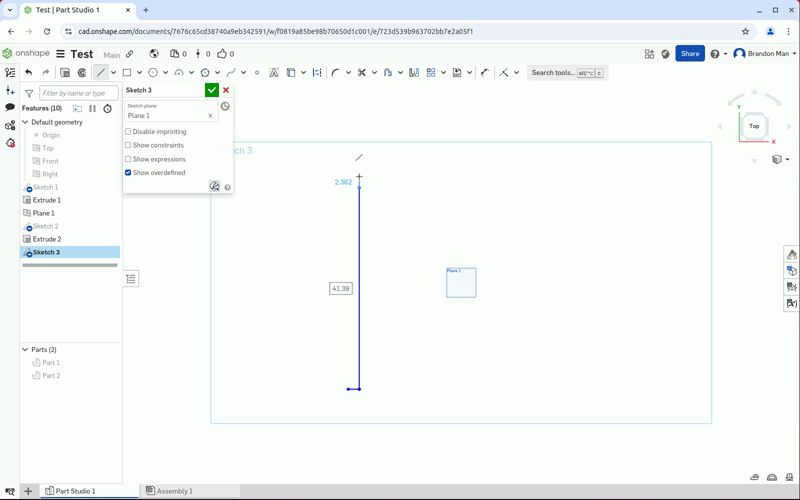
key_up(shift)
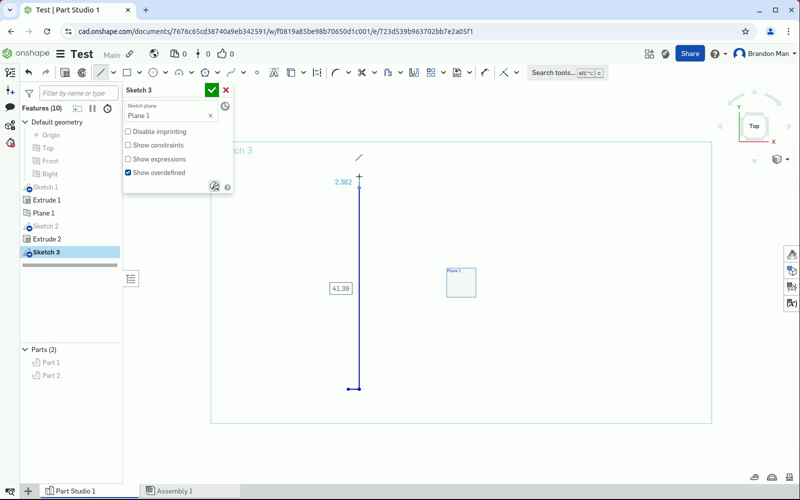
key_down(shift)
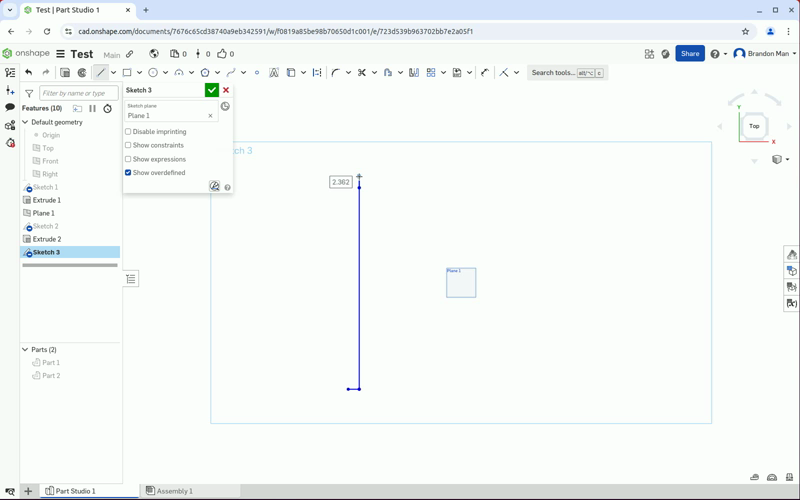
mouse_move(389, 176)
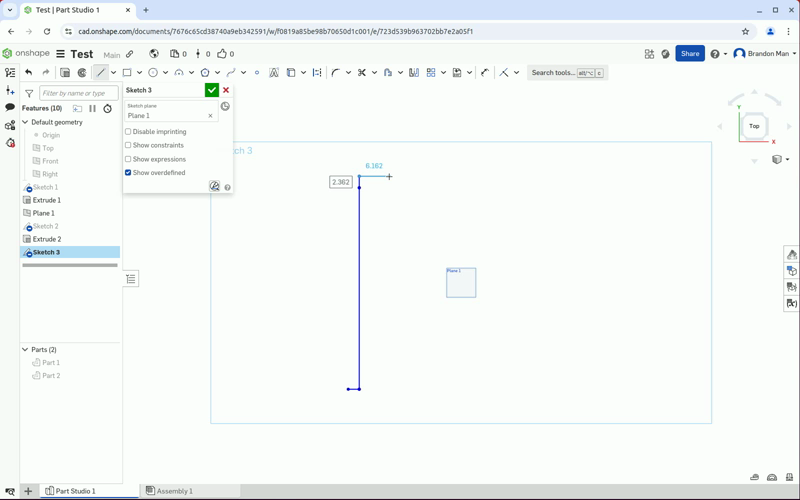
mouse_move(348, 176)
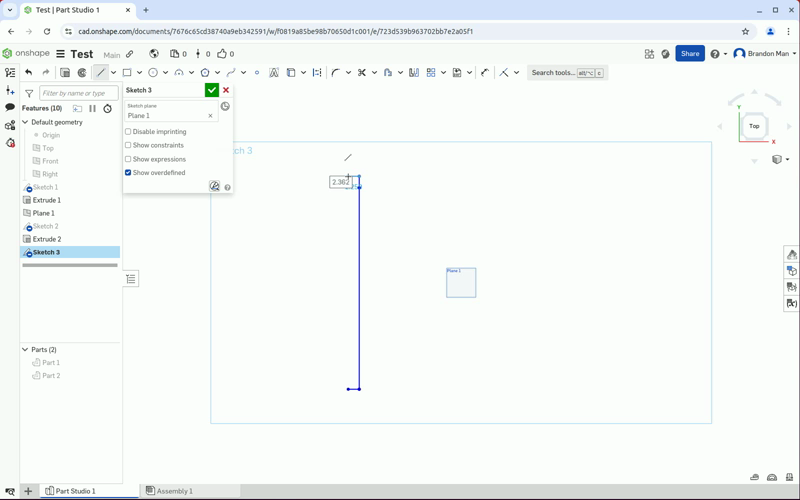
click(348, 176)
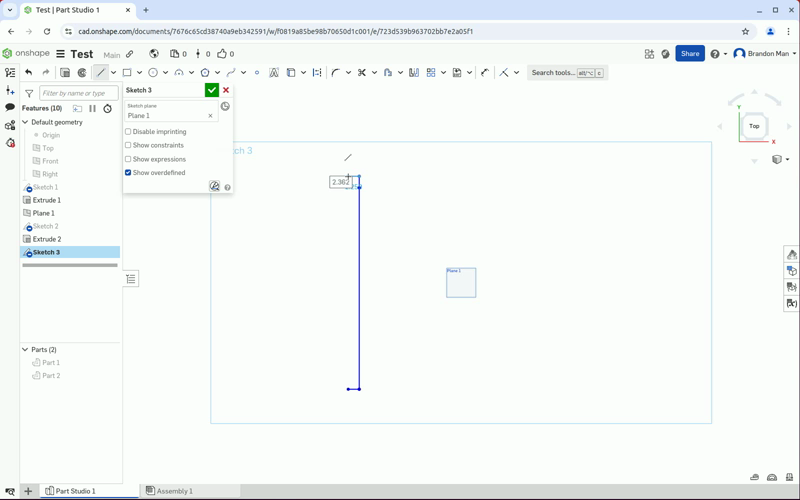
key_up(shift)
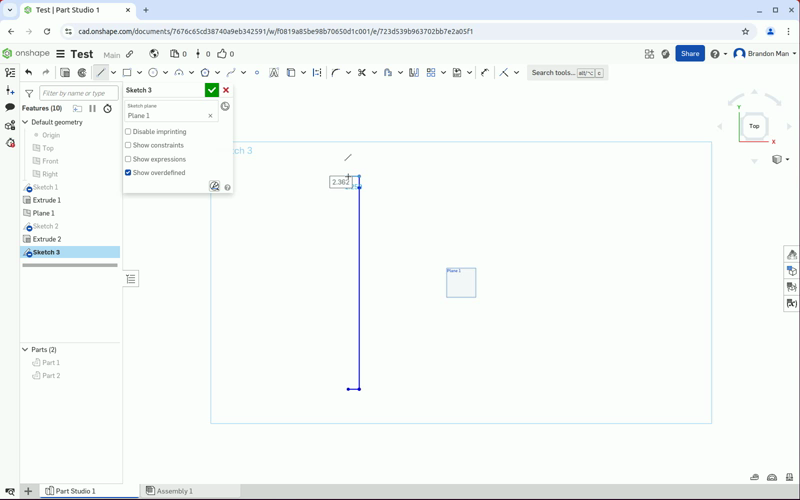
key_down(shift)
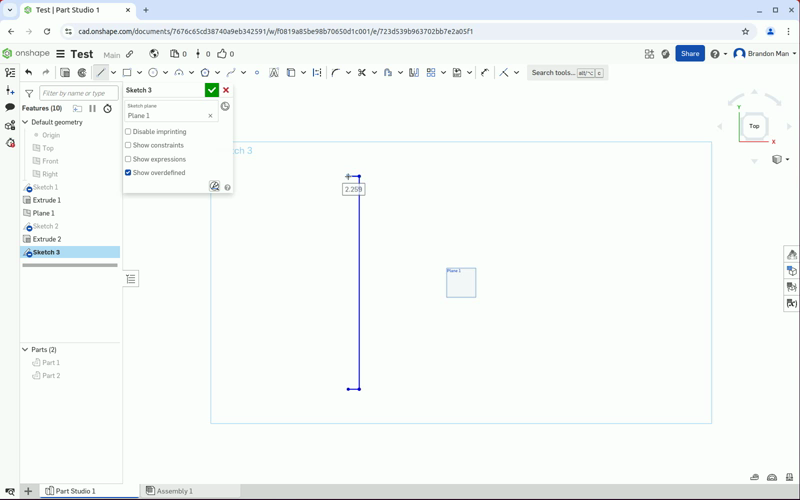
mouse_move(348, 389)
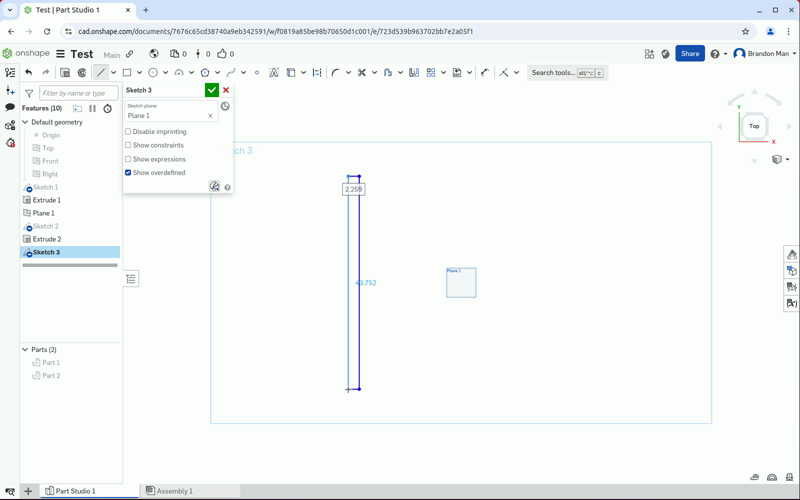
key_up(shift)
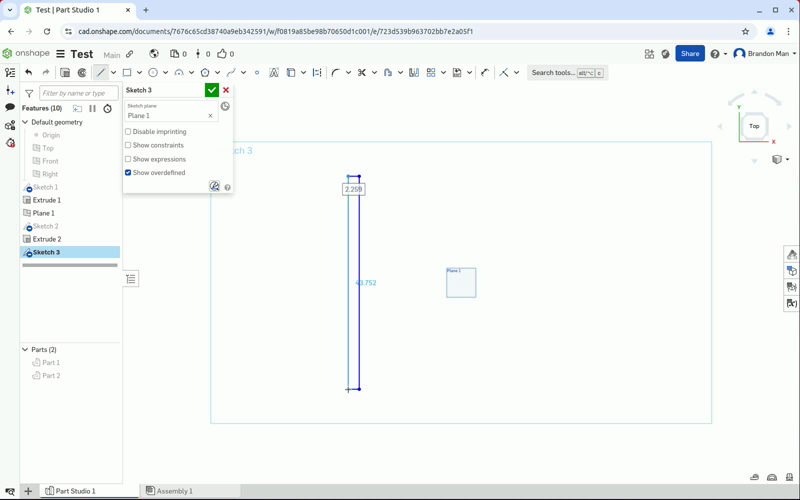
click(348, 389)
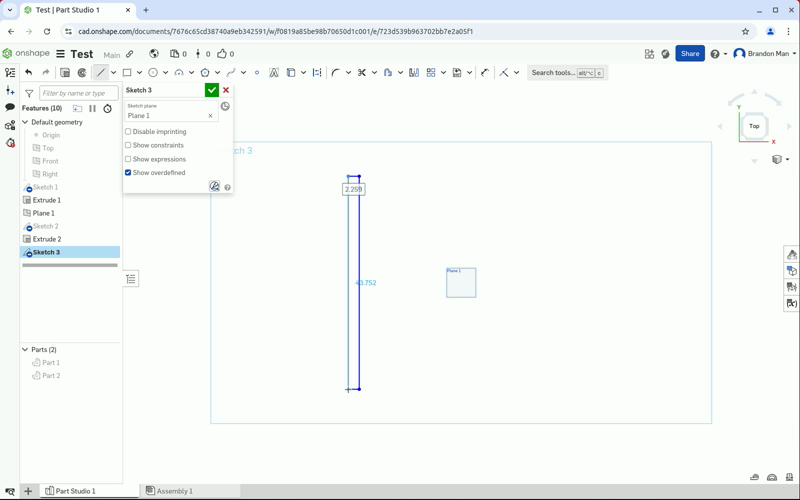
key(esc)
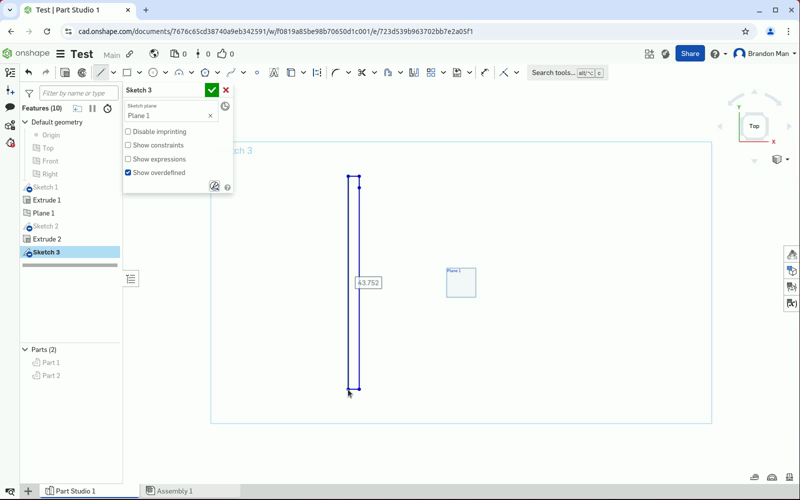
mouse_move(356, 274)
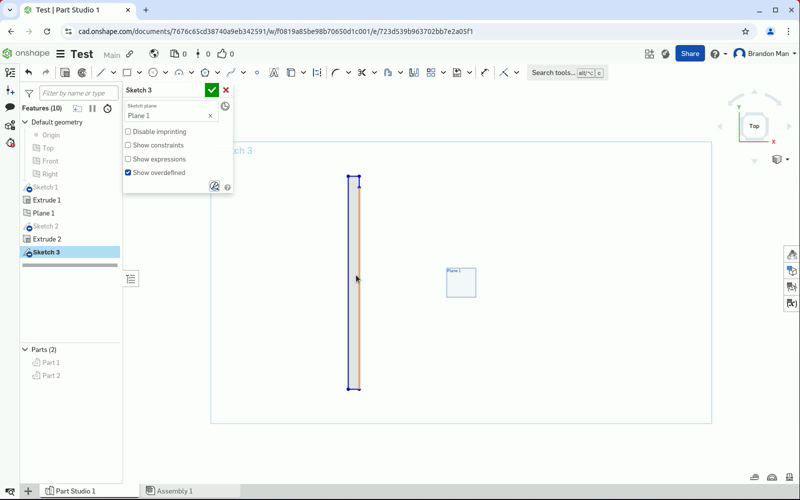
click(356, 274)
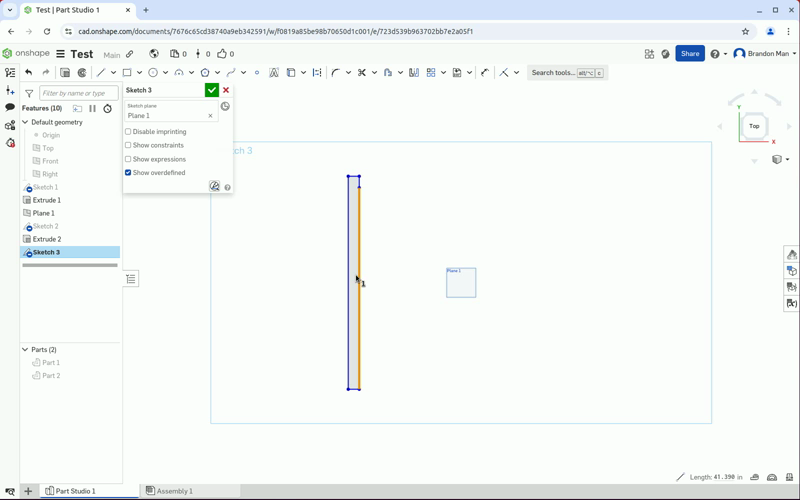
mouse_move(73, 352)
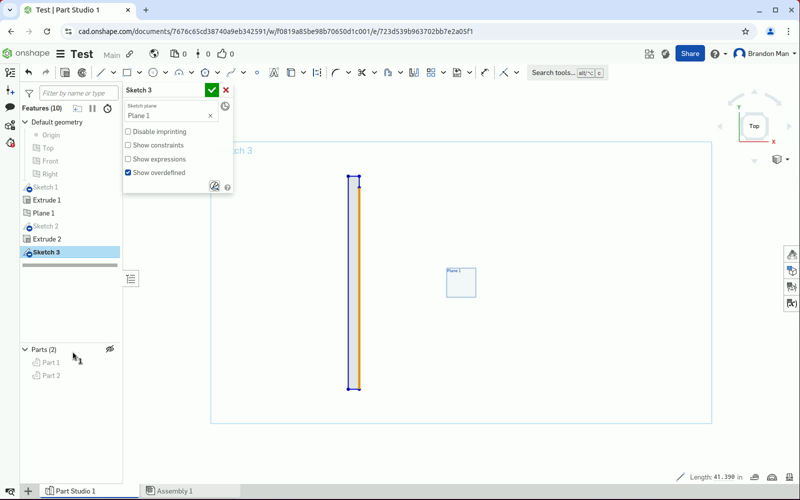
key(shift+y)
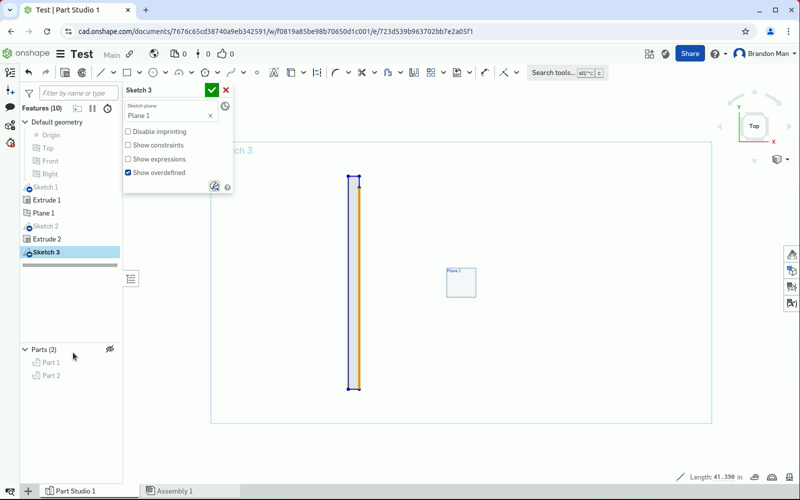
key(shift+e)
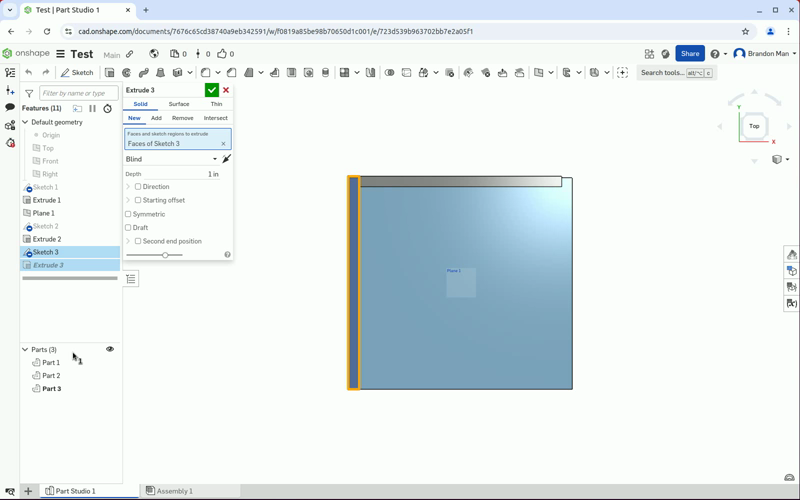
mouse_move(143, 106)
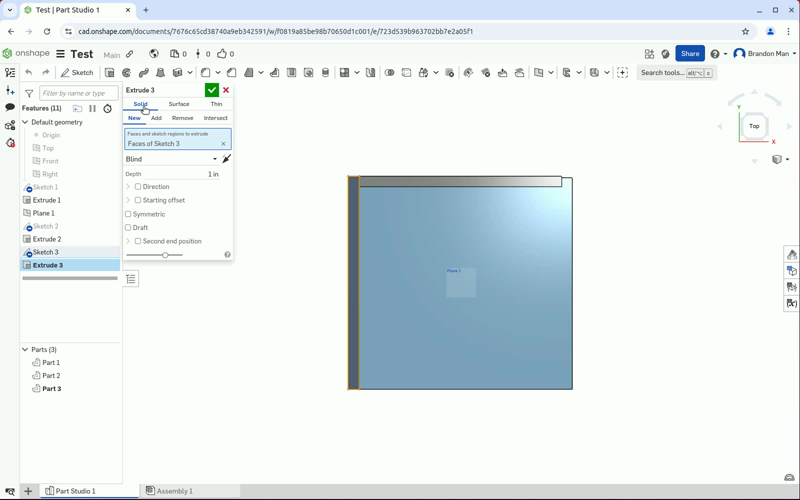
click(143, 106)
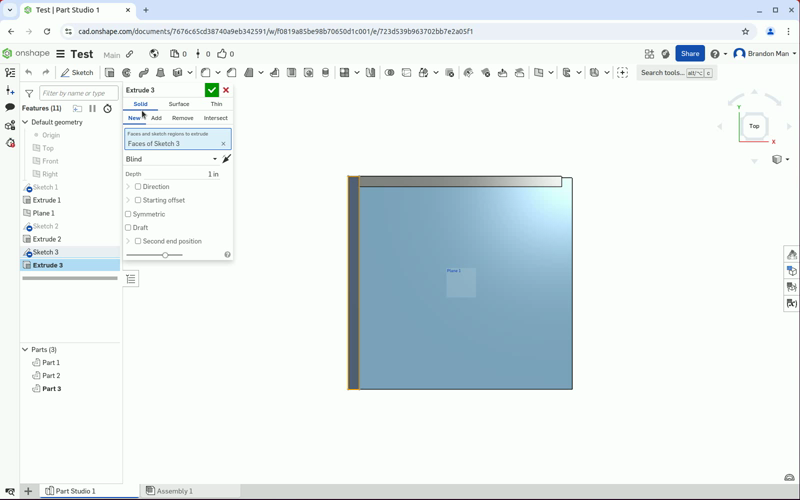
mouse_move(137, 120)
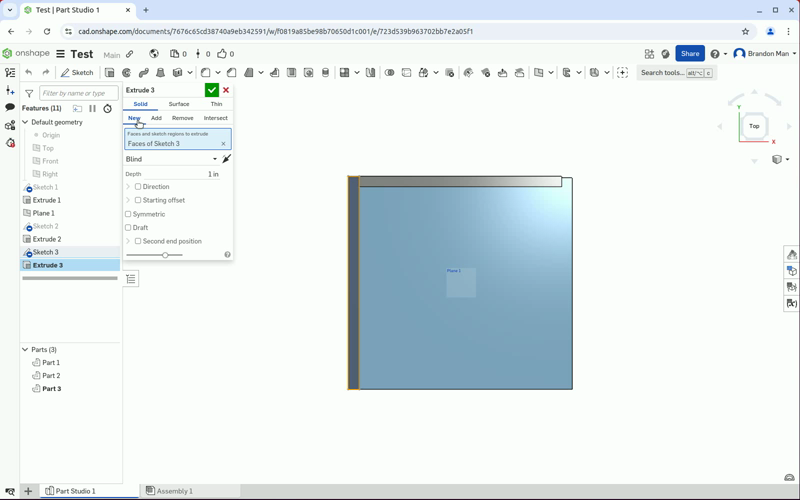
click(137, 120)
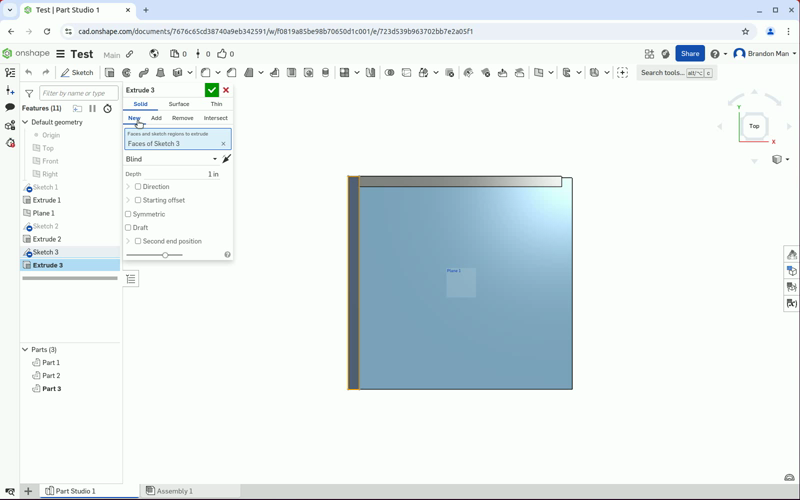
key(tab, 4)
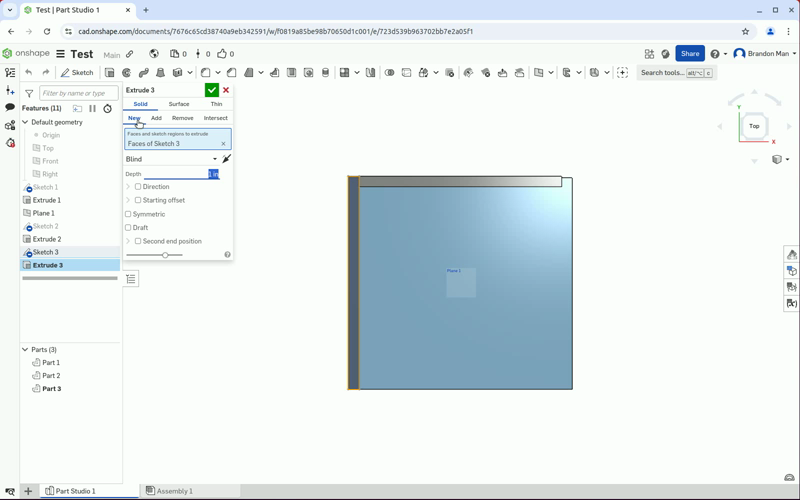
text(2.166)
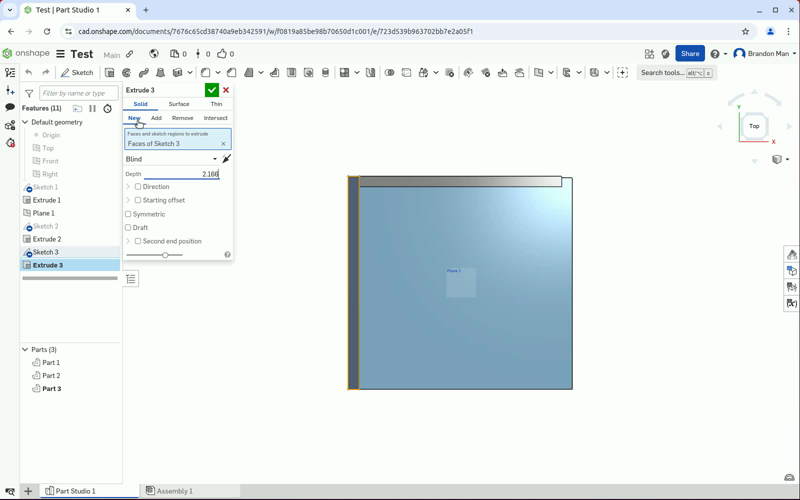
key(enter)
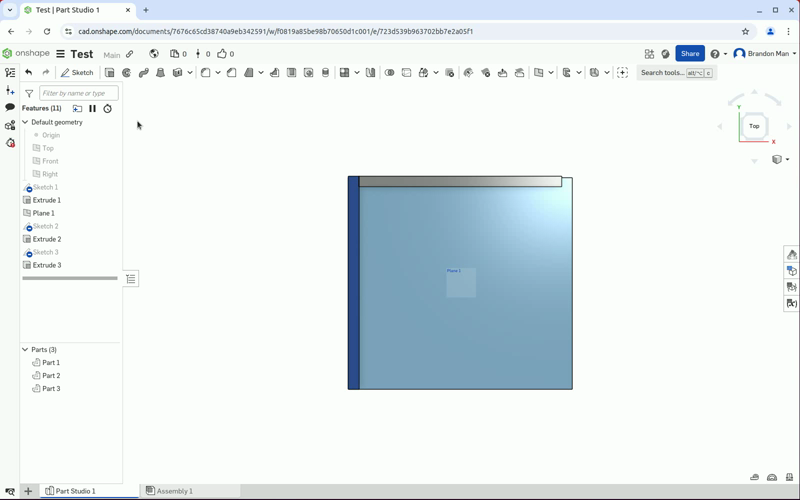
key(shift+h)
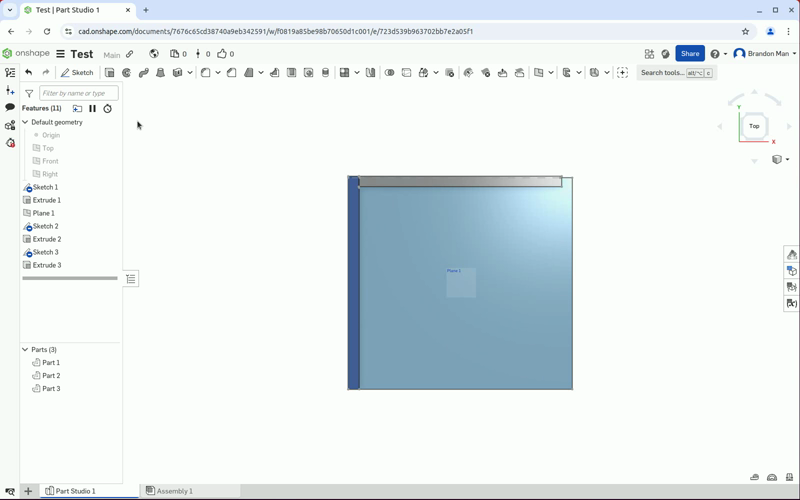
key(shift+h)
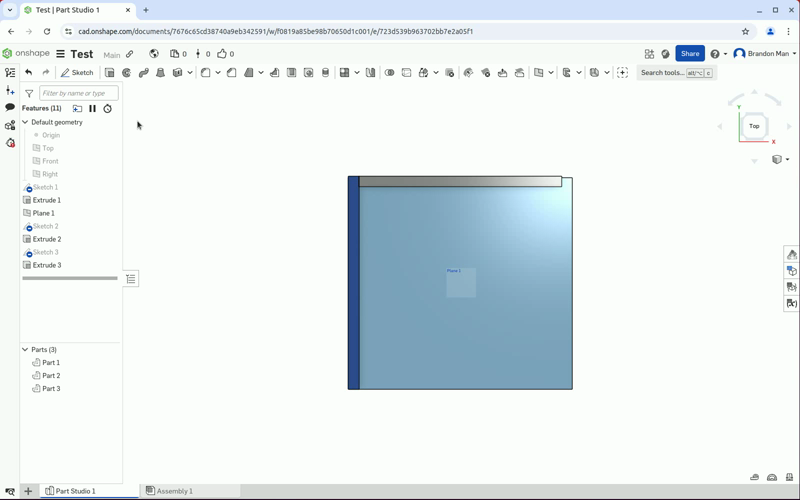
mouse_move(73, 189)
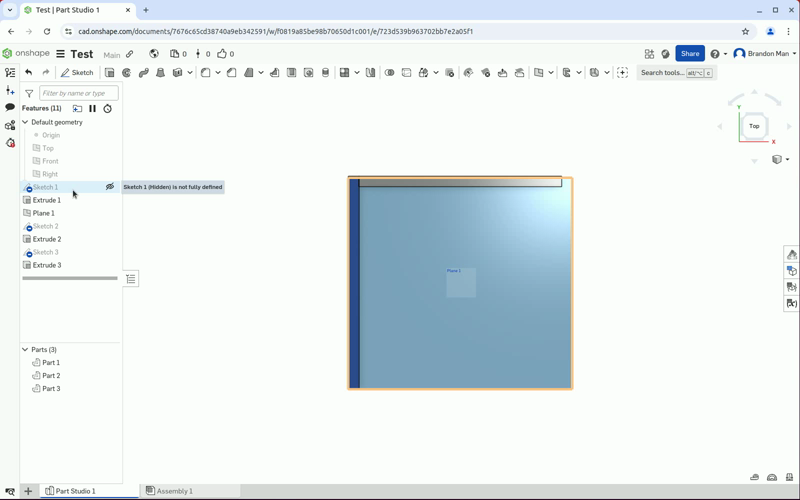
click(73, 189)
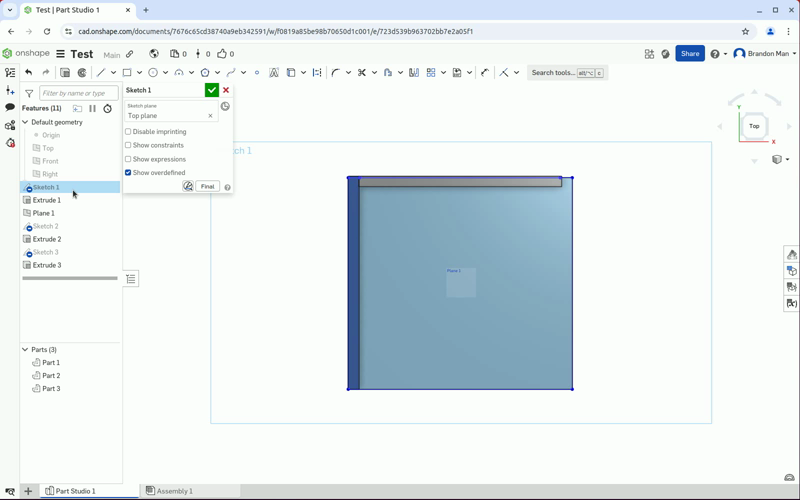
mouse_move(229, 92)
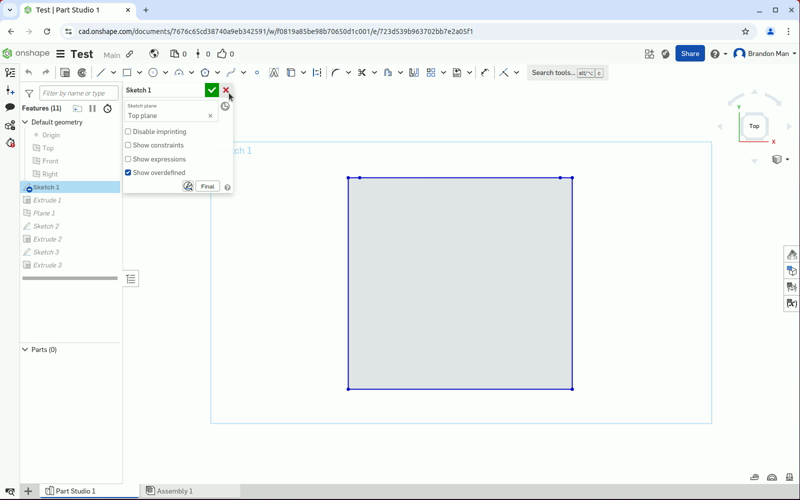
click(229, 92)
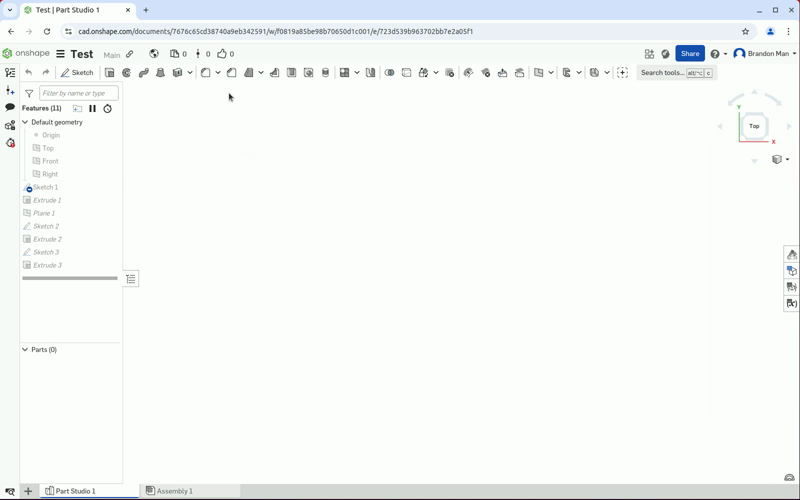
key(shift+s)
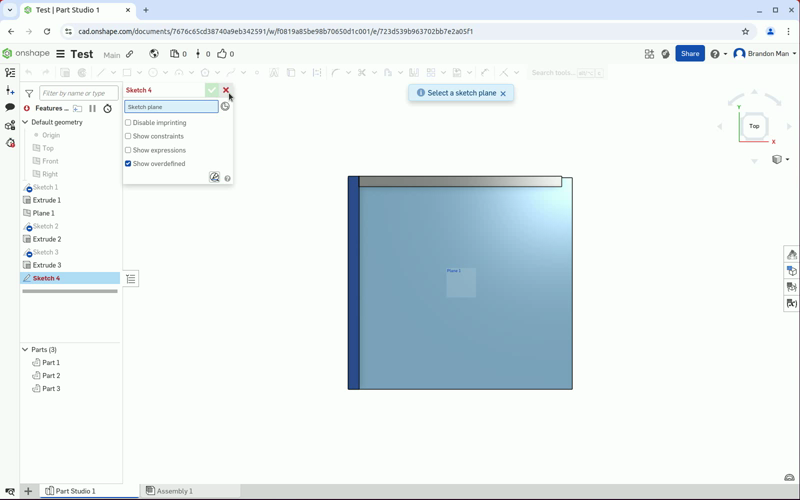
mouse_move(73, 215)
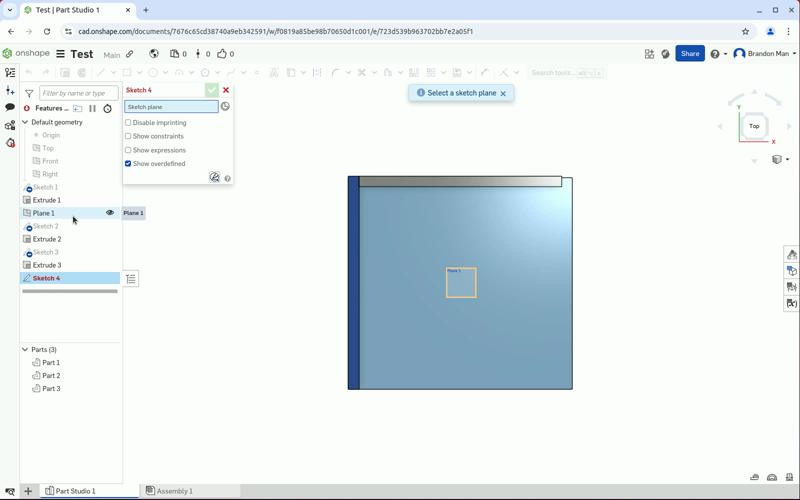
click(73, 215)
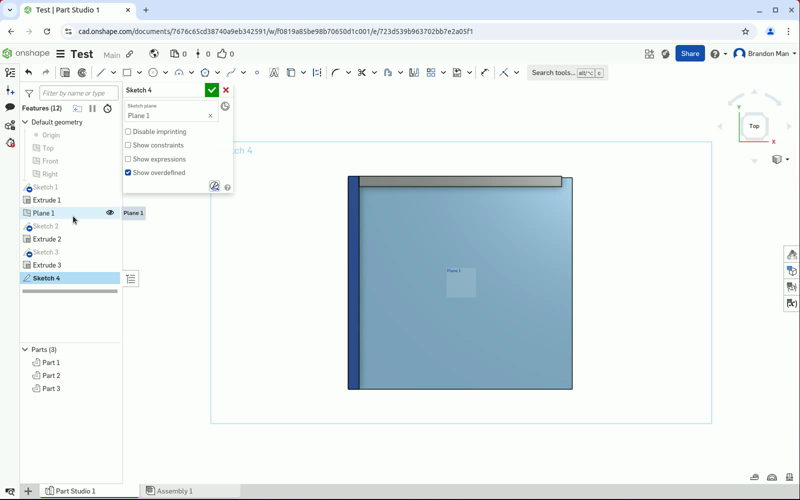
mouse_move(73, 352)
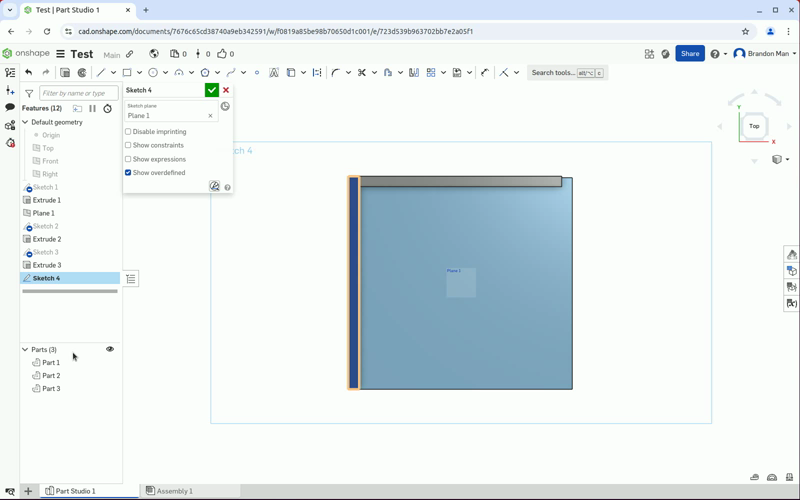
key(y)
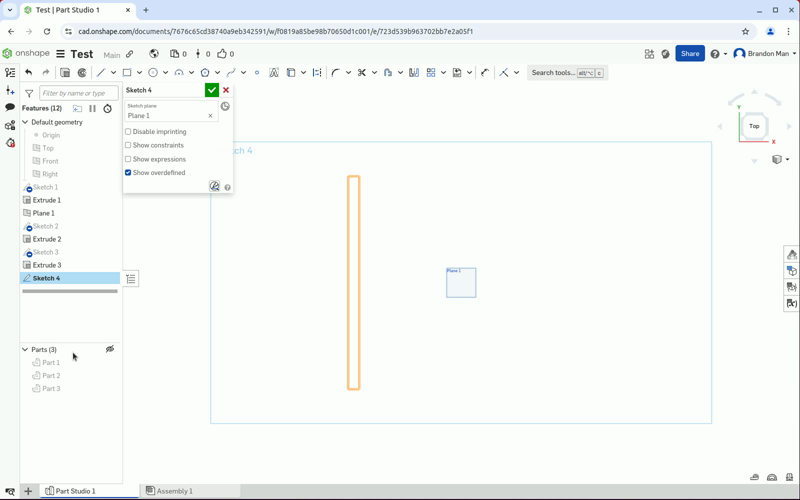
key(l)
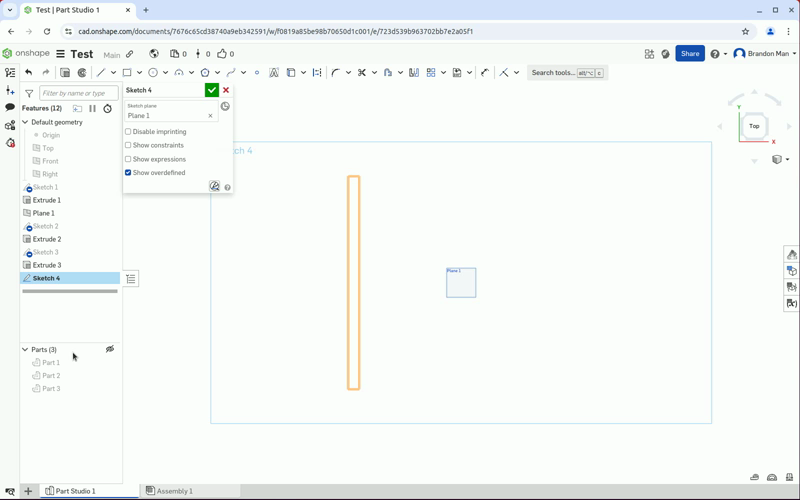
key_down(shift)
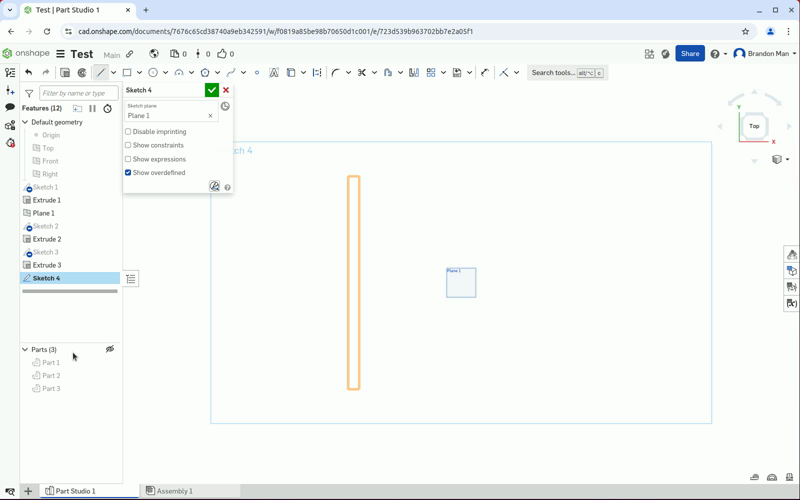
mouse_move(562, 389)
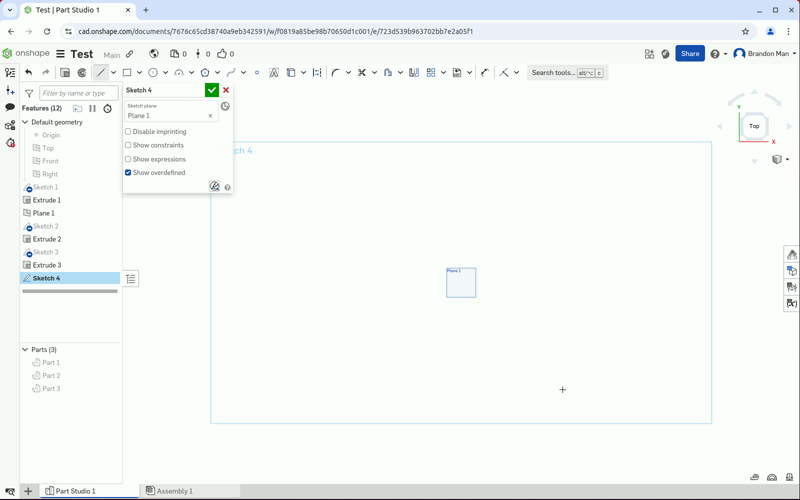
click(562, 389)
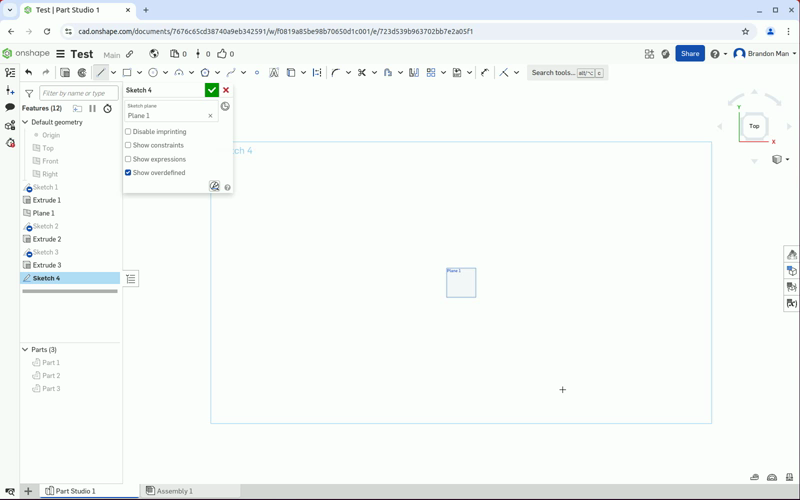
key_up(shift)
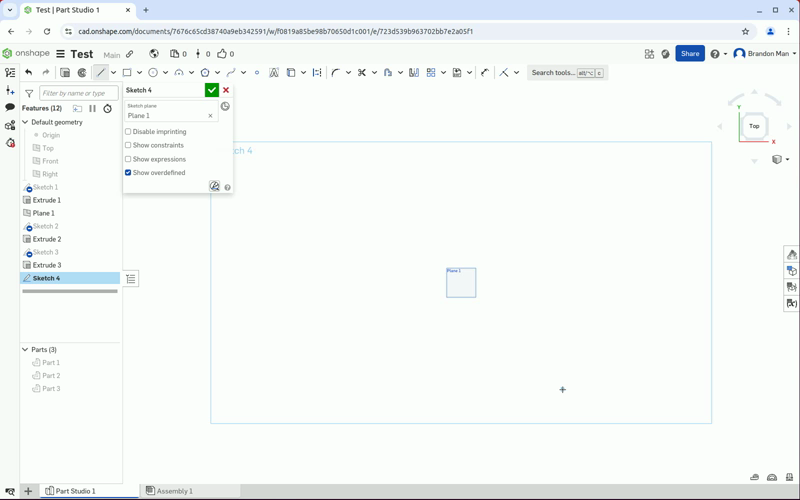
key_down(shift)
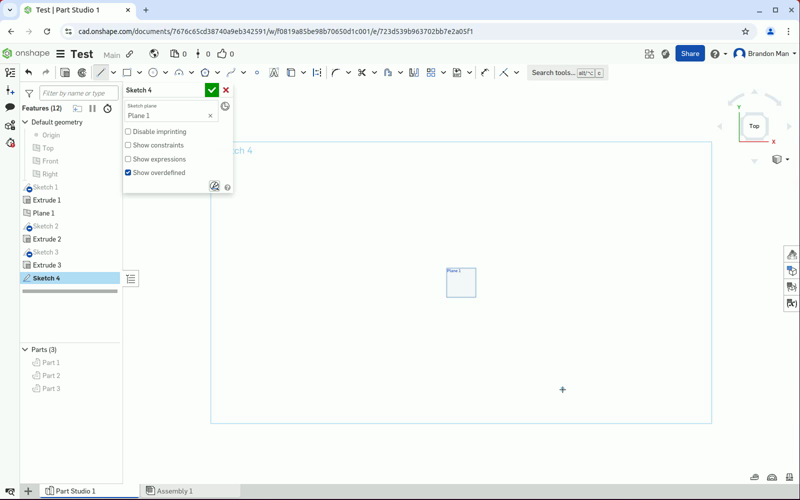
mouse_move(589, 389)
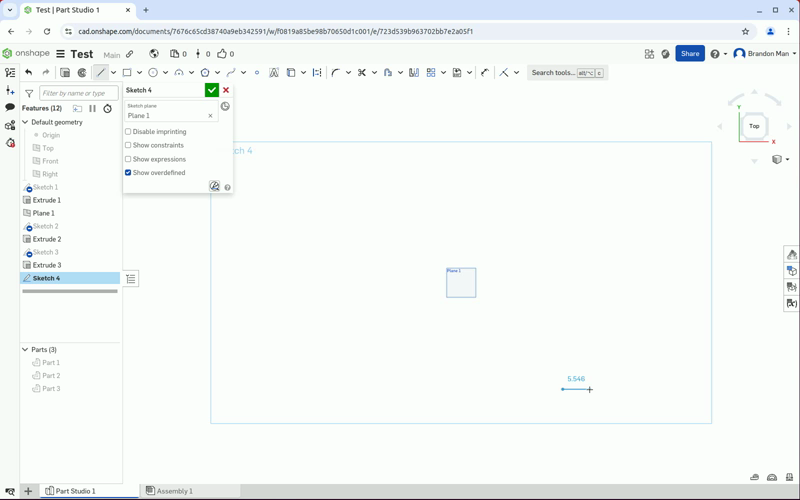
mouse_move(573, 389)
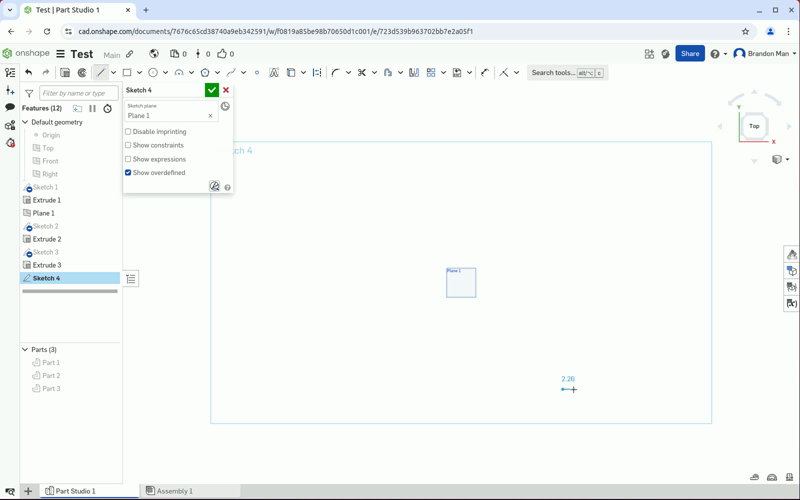
click(573, 389)
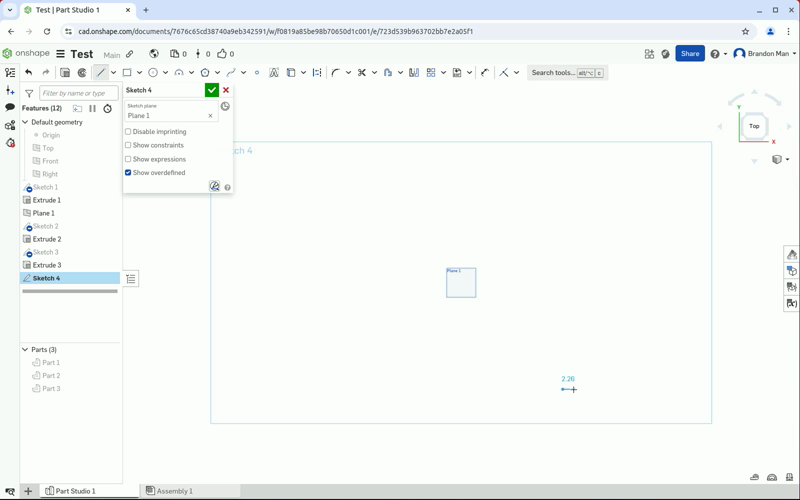
key_up(shift)
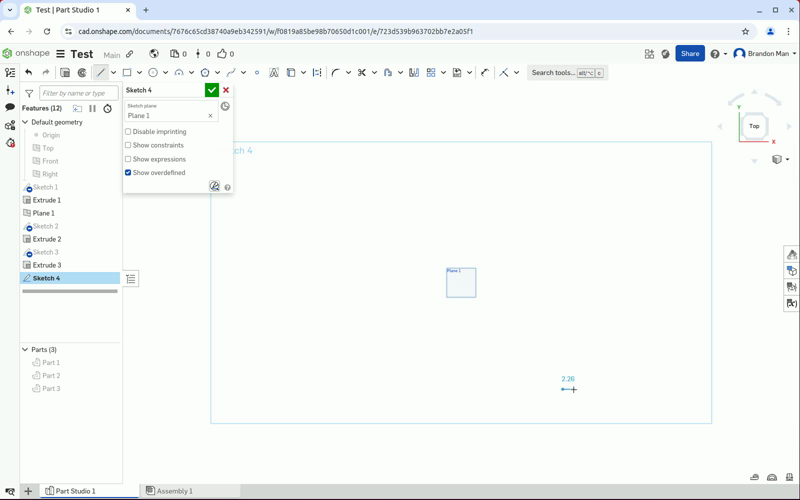
key_down(shift)
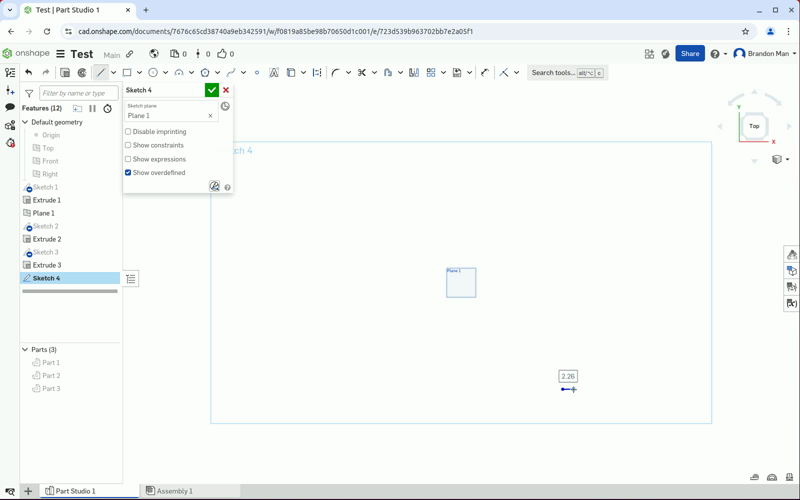
mouse_move(573, 176)
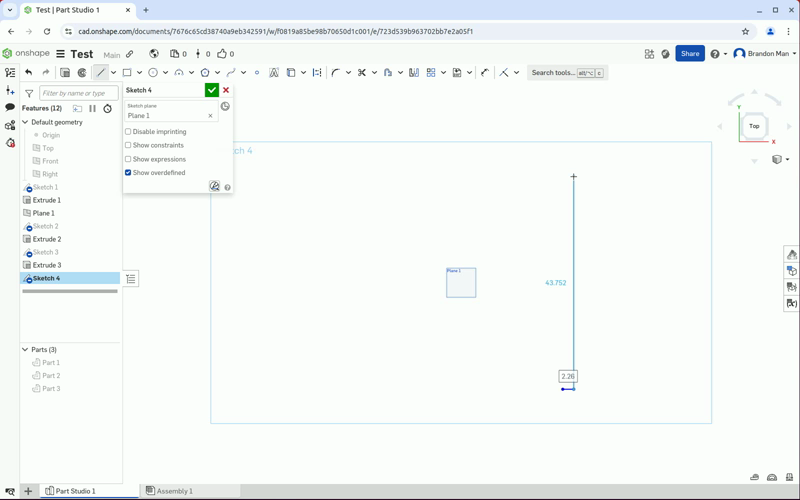
click(573, 176)
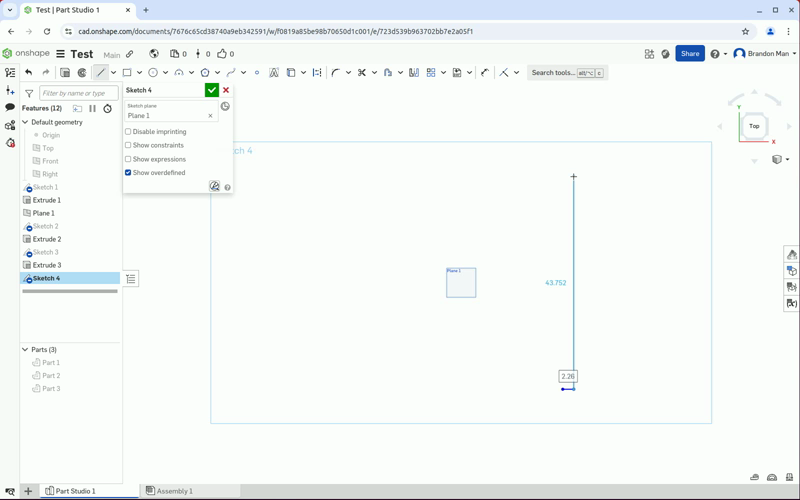
key_up(shift)
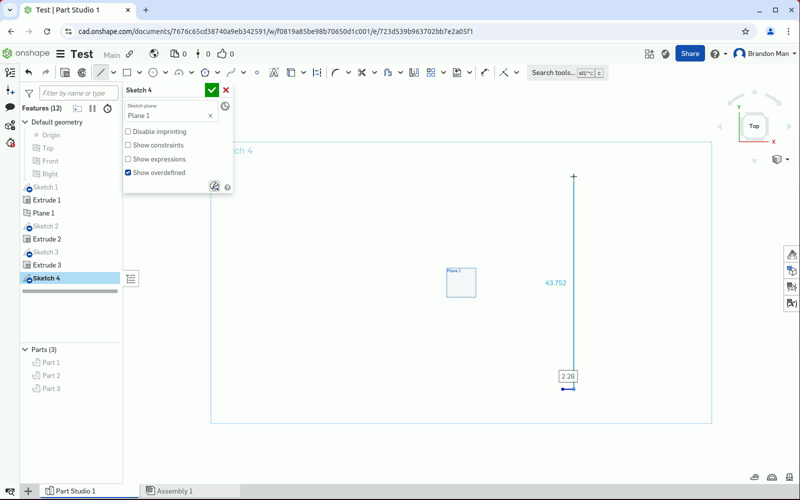
key_down(shift)
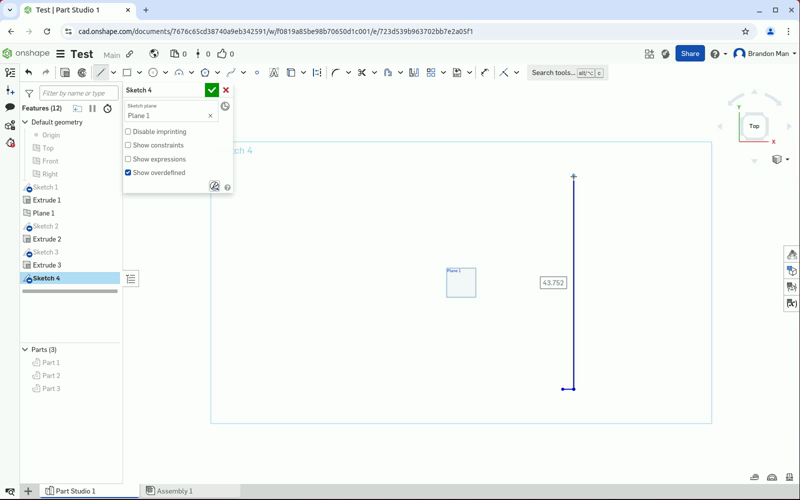
mouse_move(589, 176)
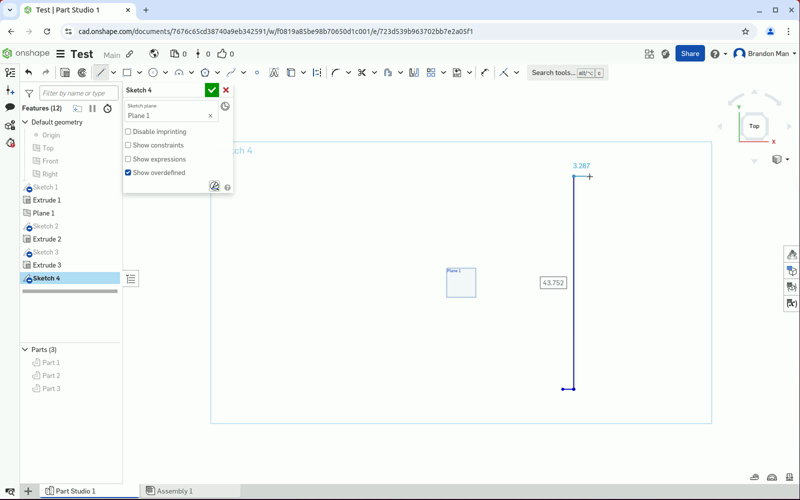
mouse_move(562, 176)
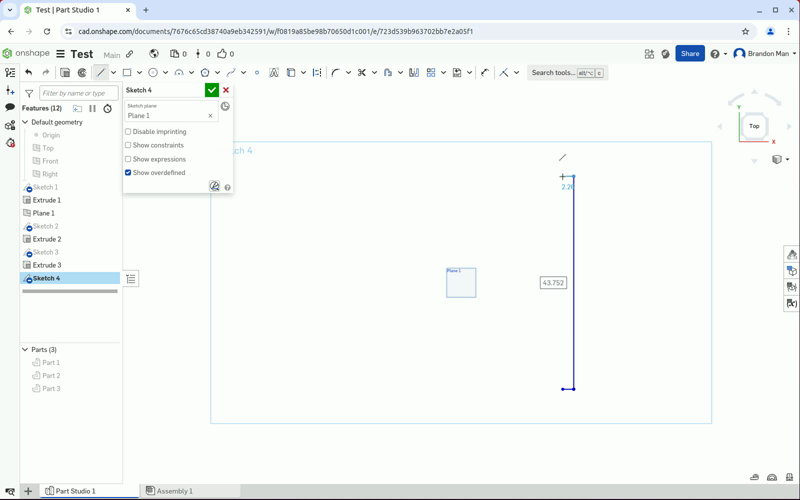
click(562, 176)
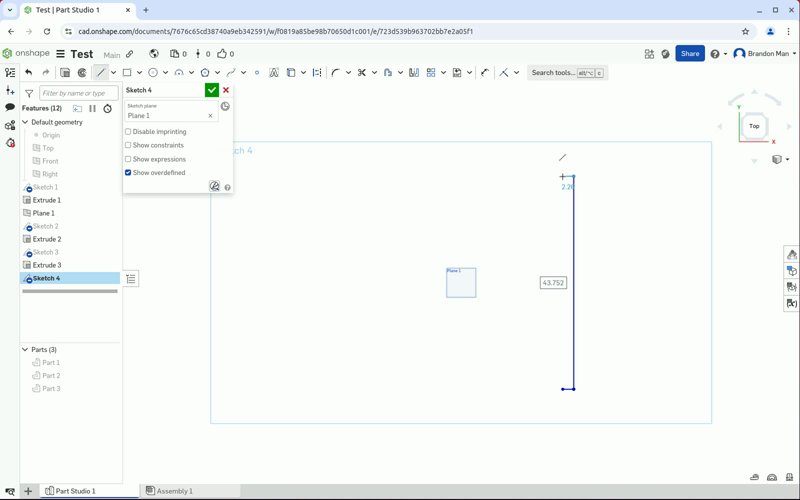
key_up(shift)
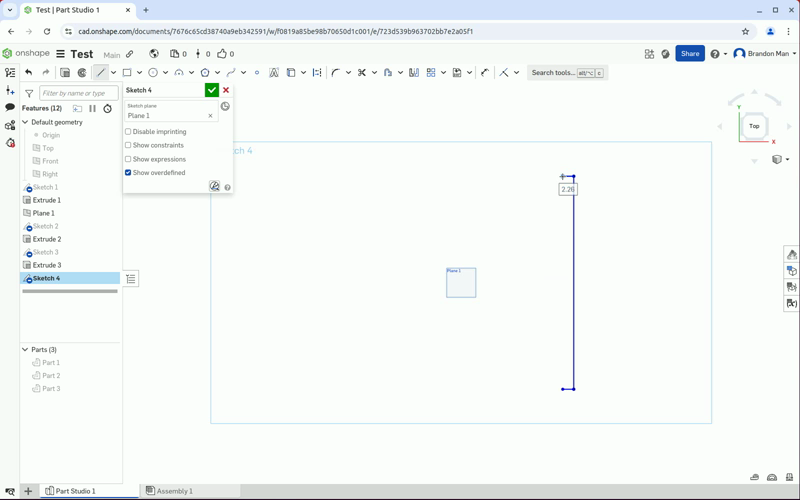
key_down(shift)
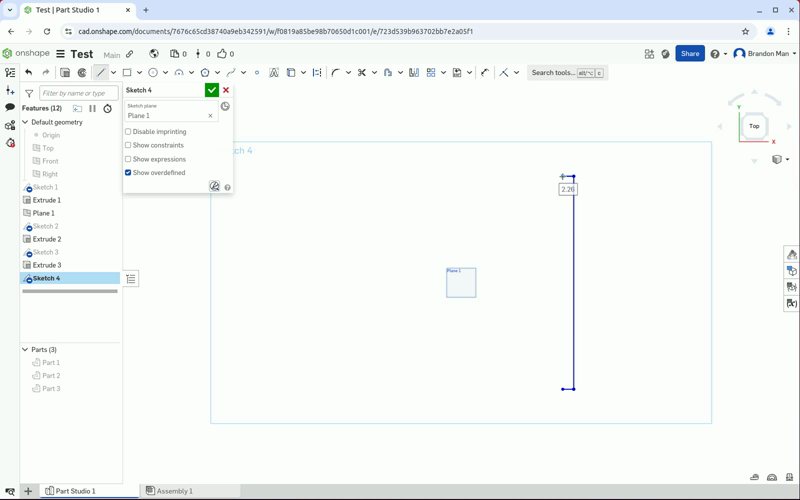
mouse_move(589, 176)
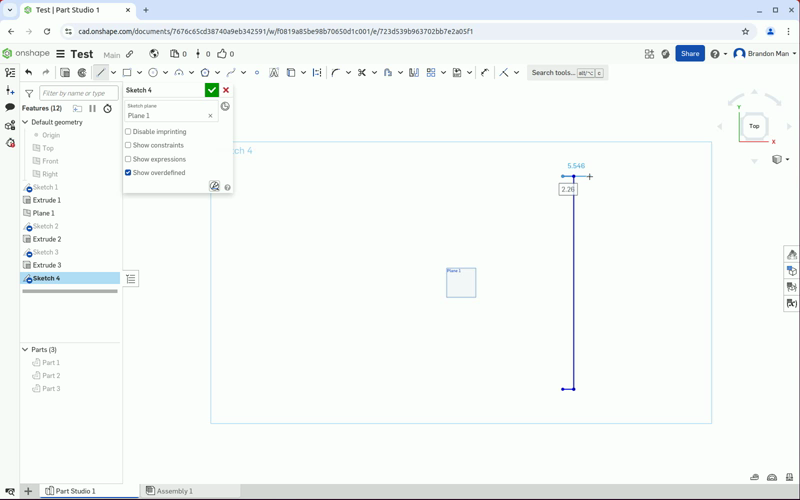
mouse_move(562, 187)
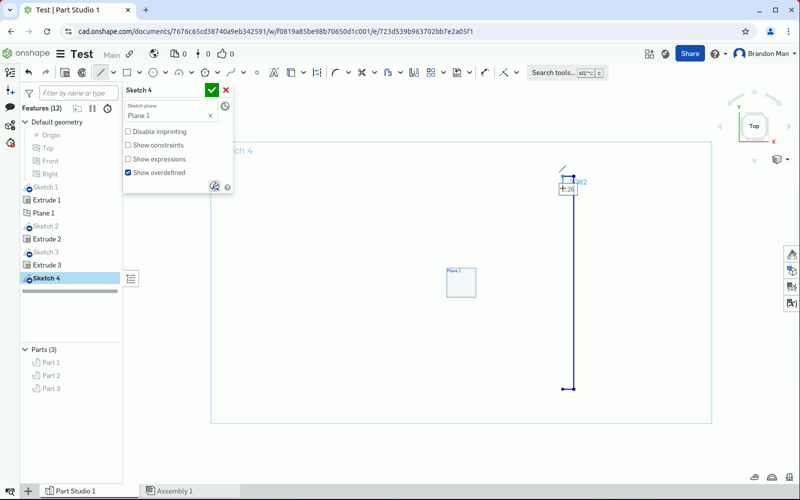
click(562, 187)
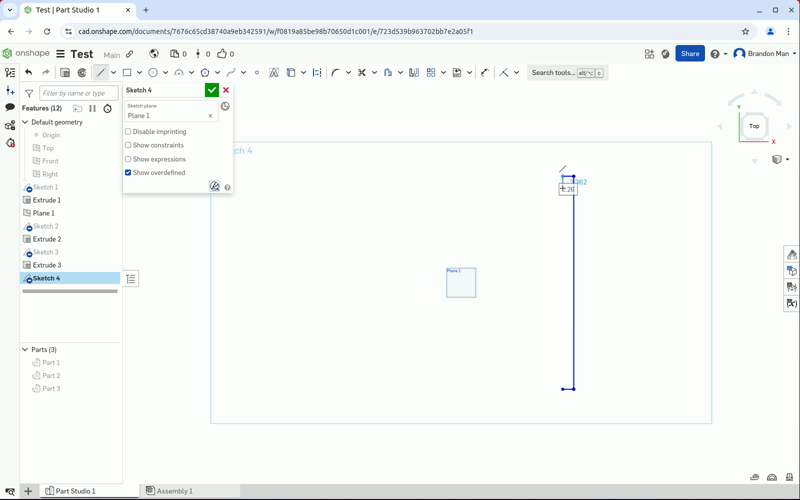
key_up(shift)
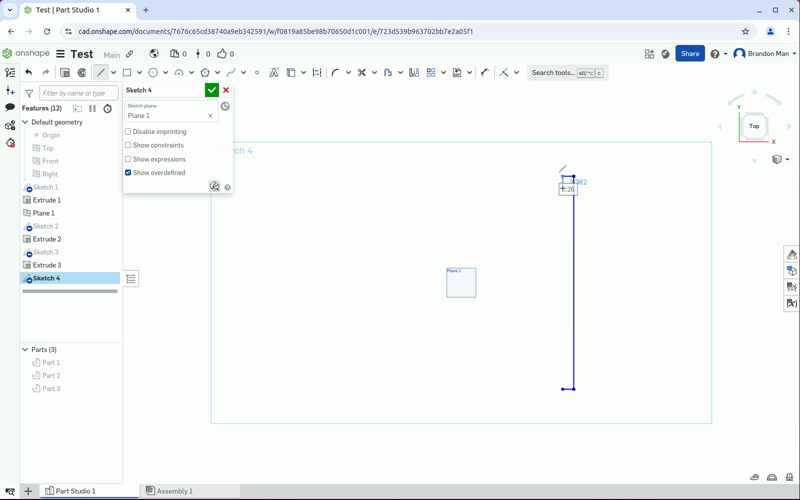
key_down(shift)
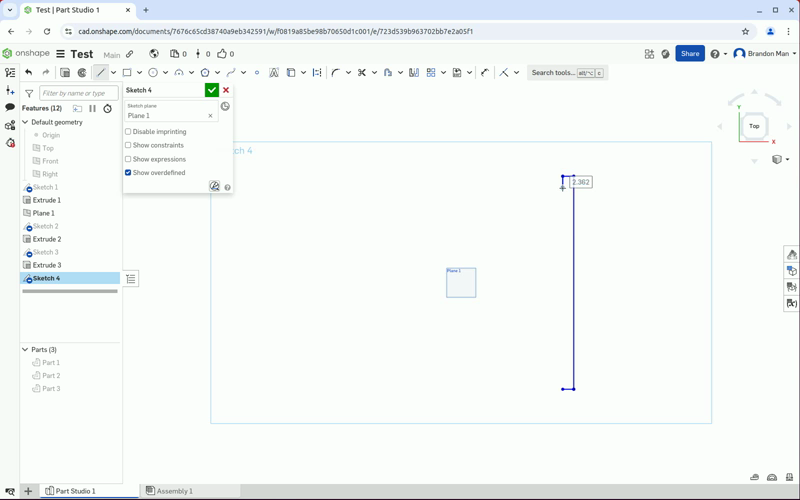
mouse_move(562, 389)
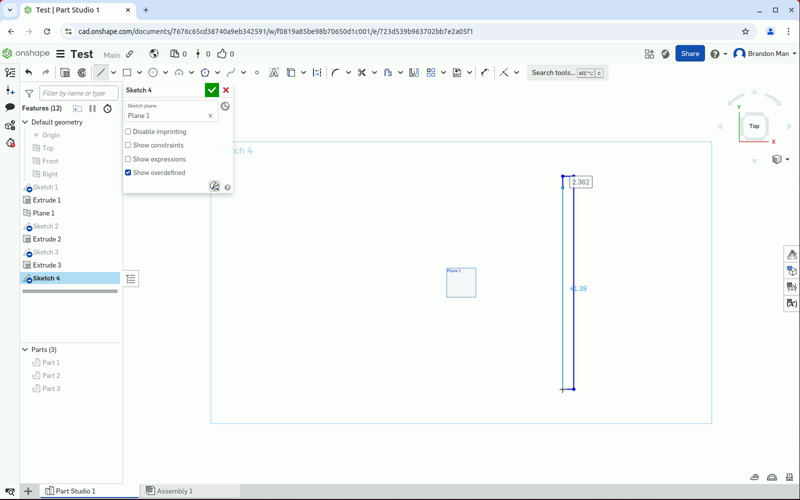
key_up(shift)
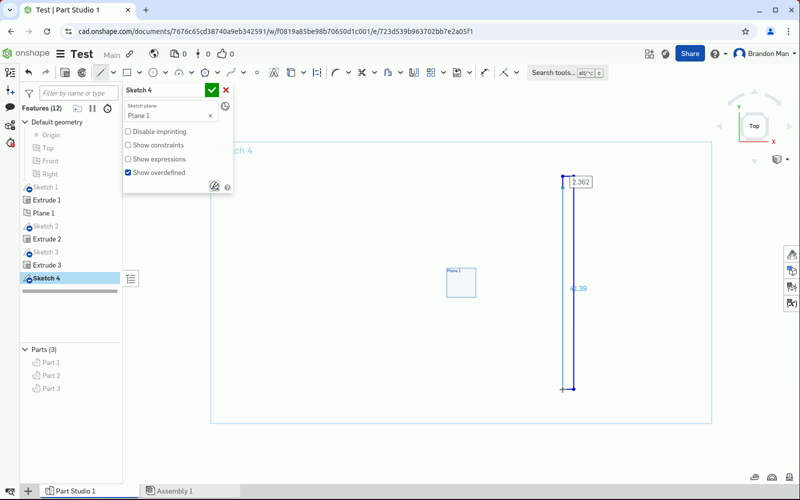
click(562, 389)
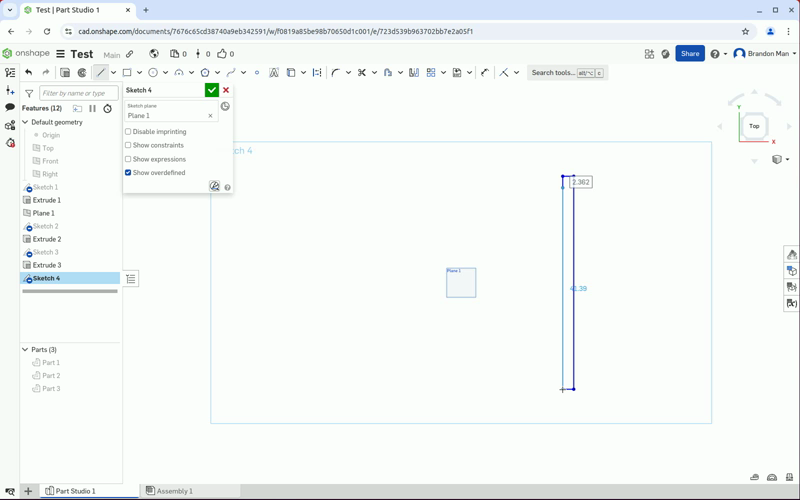
key(esc)
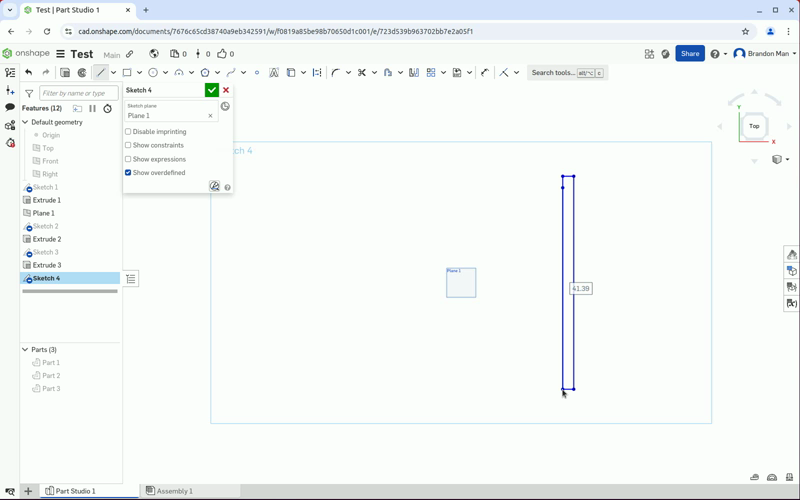
mouse_move(572, 385)
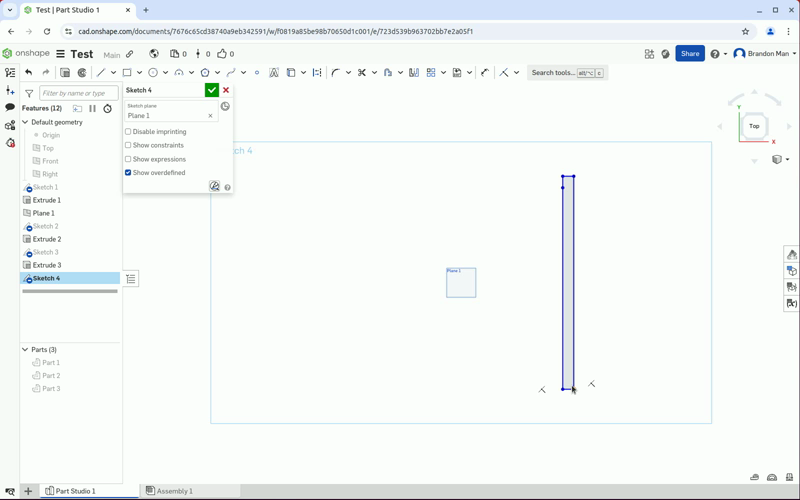
click(572, 385)
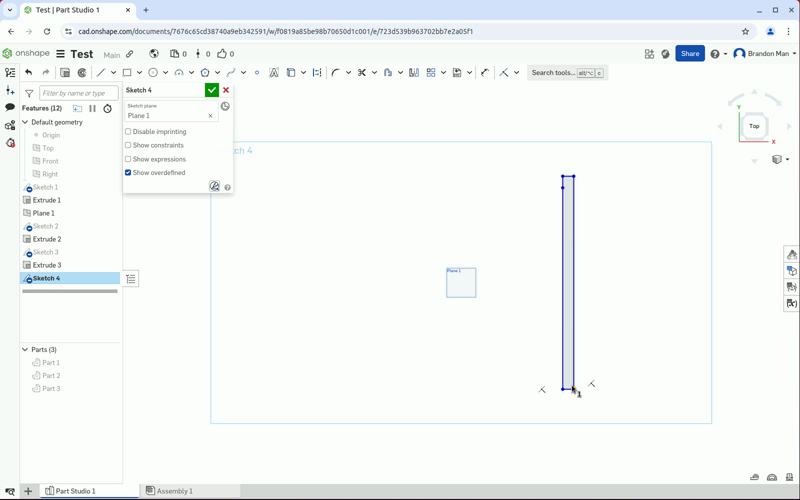
mouse_move(73, 352)
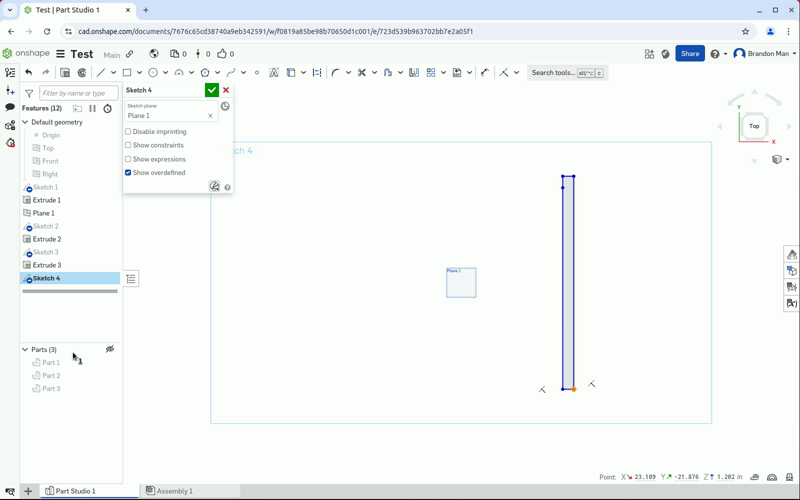
key(shift+y)
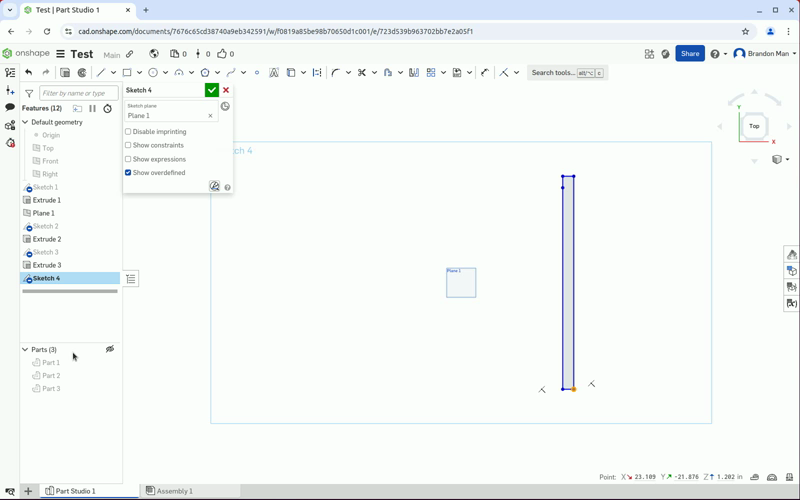
key(shift+e)
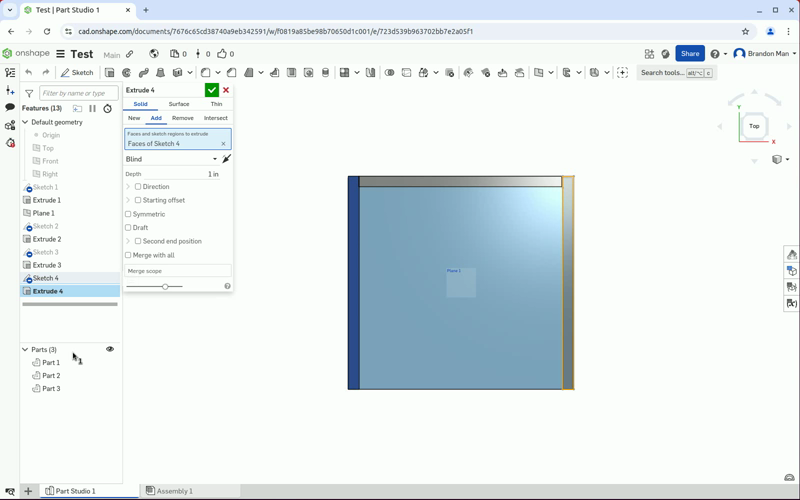
mouse_move(143, 106)
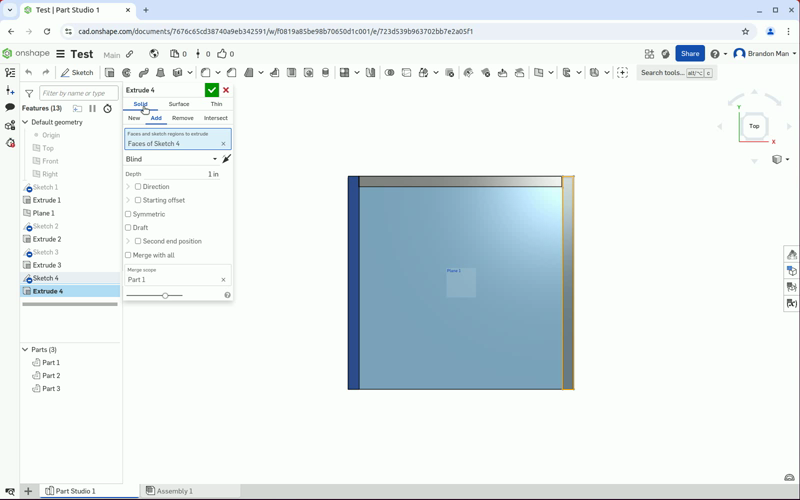
click(143, 106)
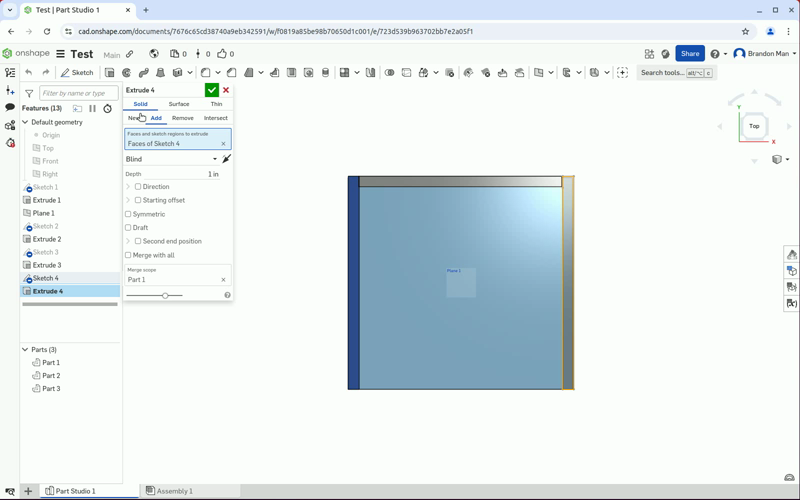
mouse_move(137, 120)
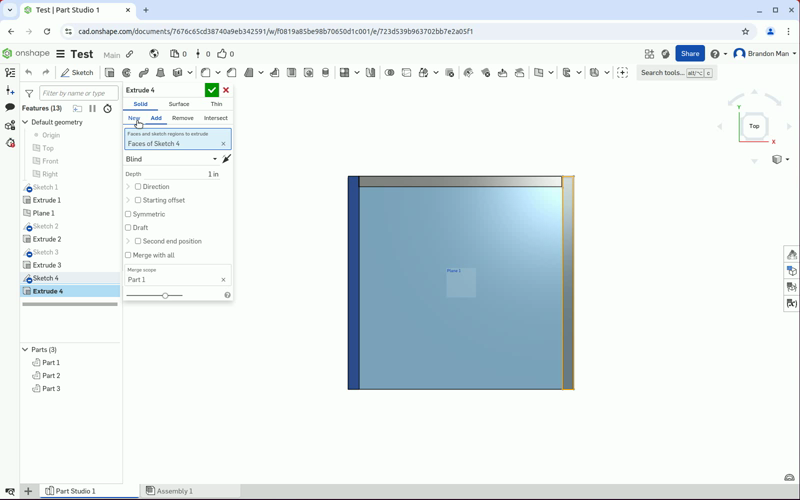
click(137, 120)
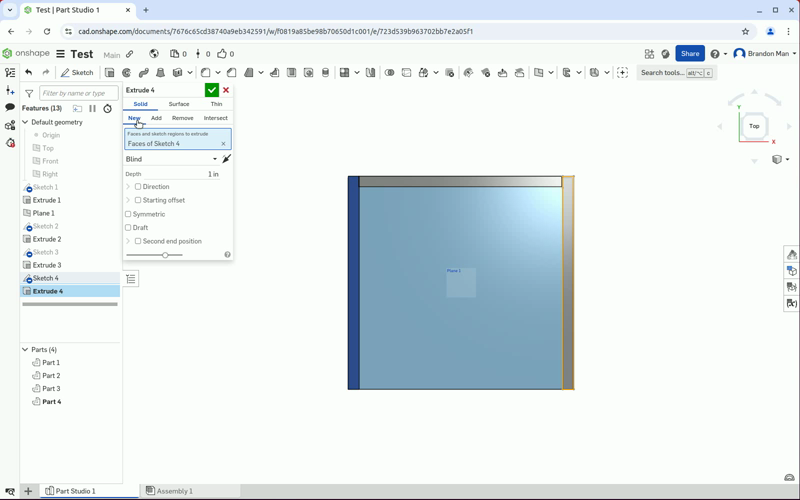
key(tab, 4)
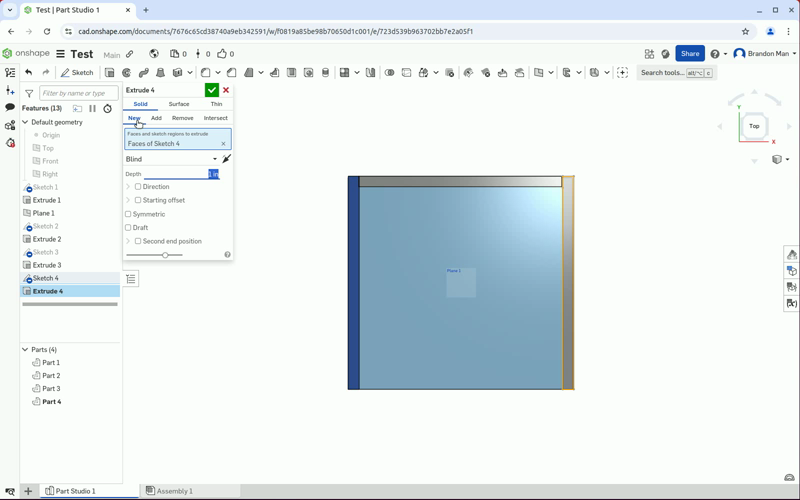
text(2.166)
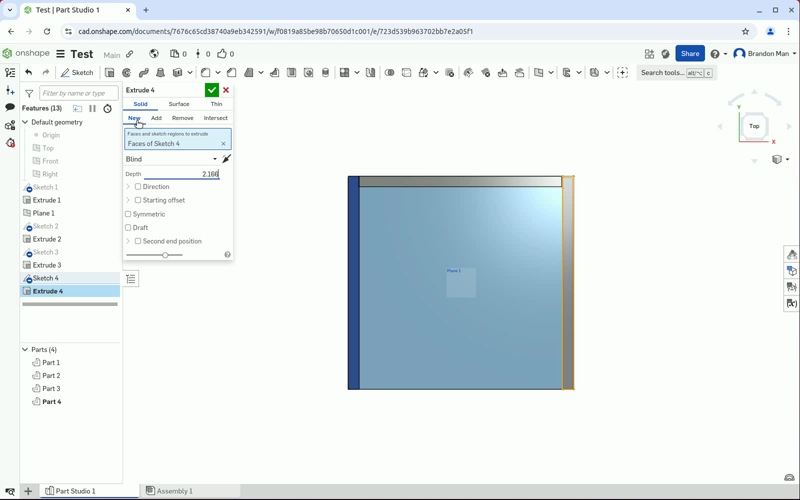
key(enter)
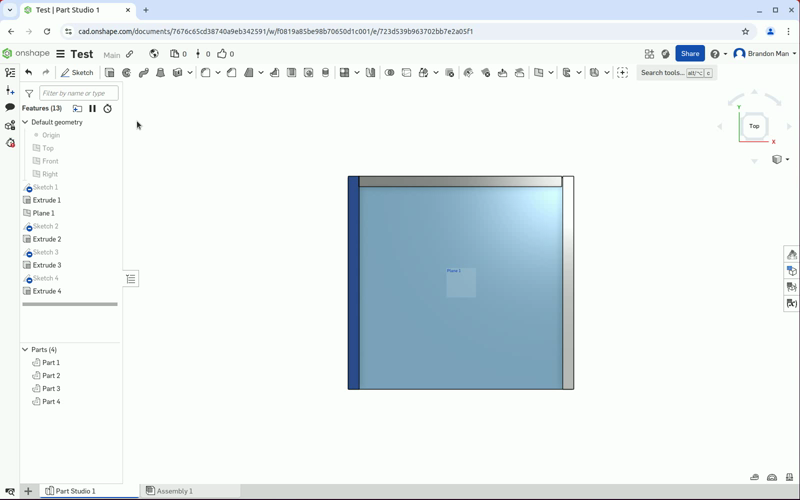
key(shift+h)
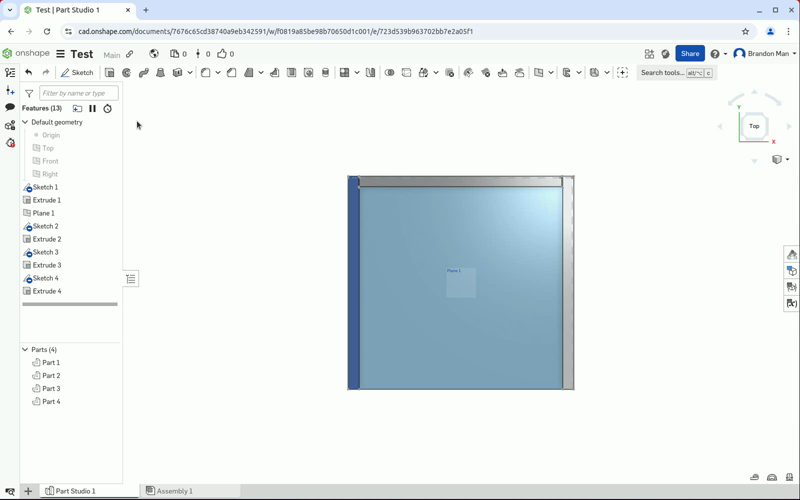
key(shift+h)
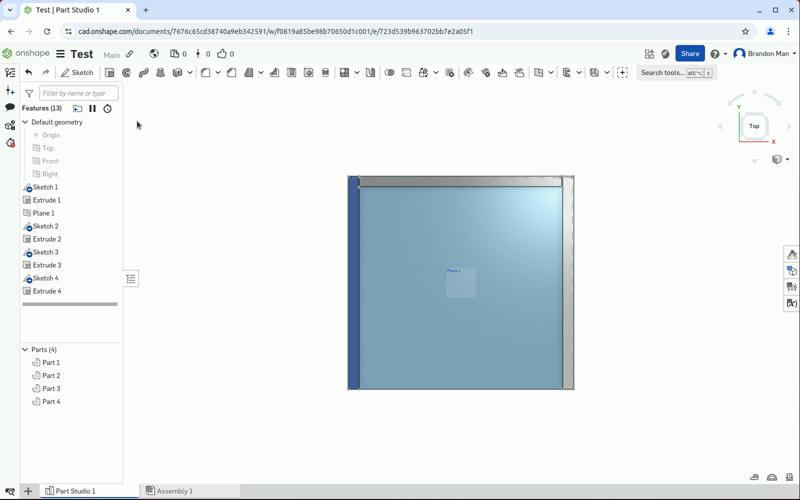
key(shift+7)
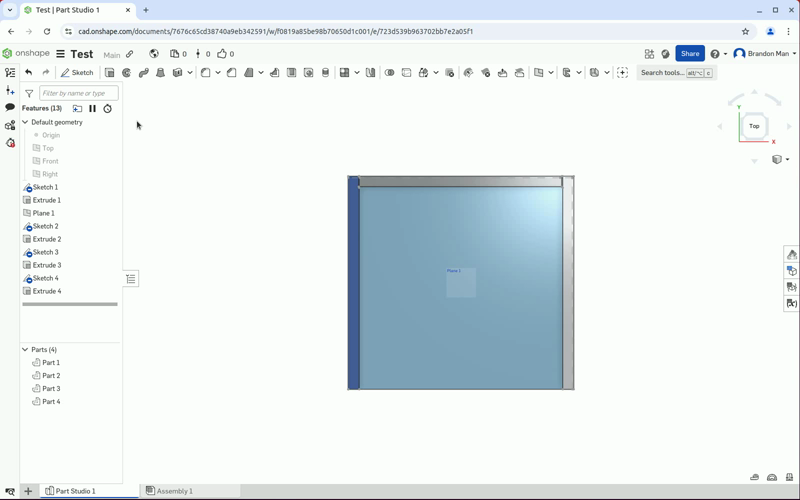
key(up, 3)
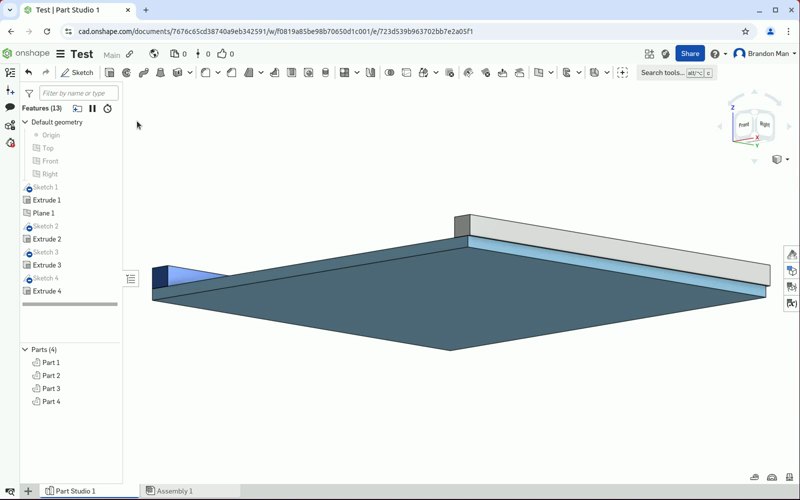
key(left, 3)
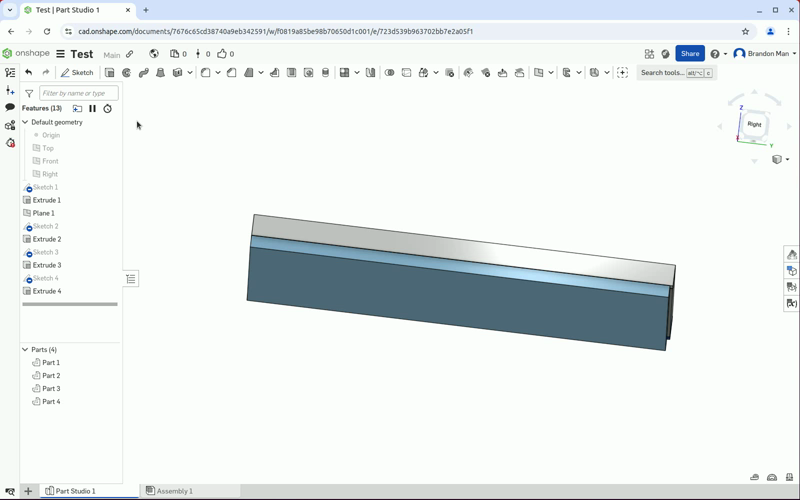
key(right, 3)
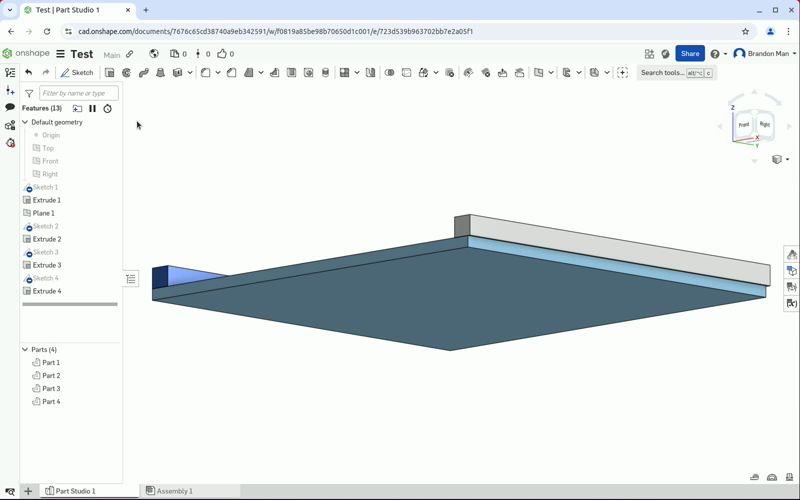
key(down, 3)
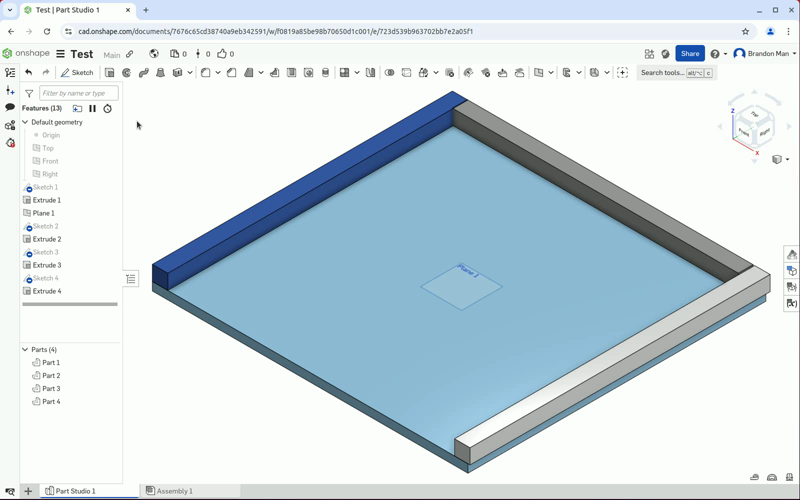
mouse_move(73, 189)
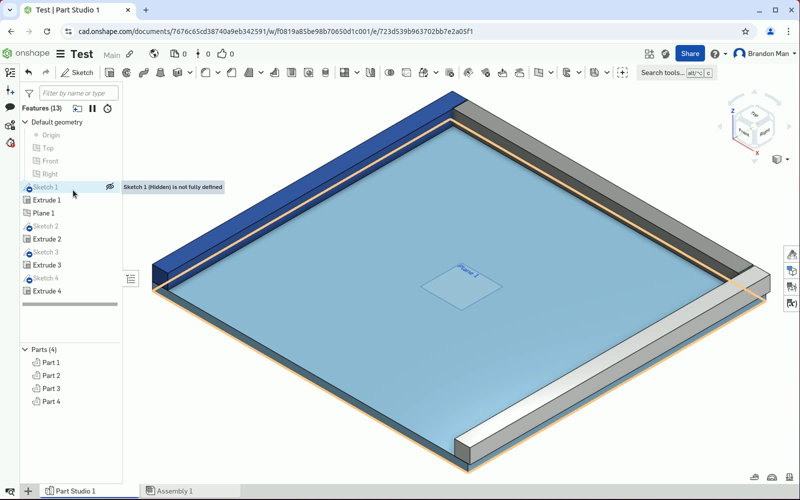
click(73, 189)